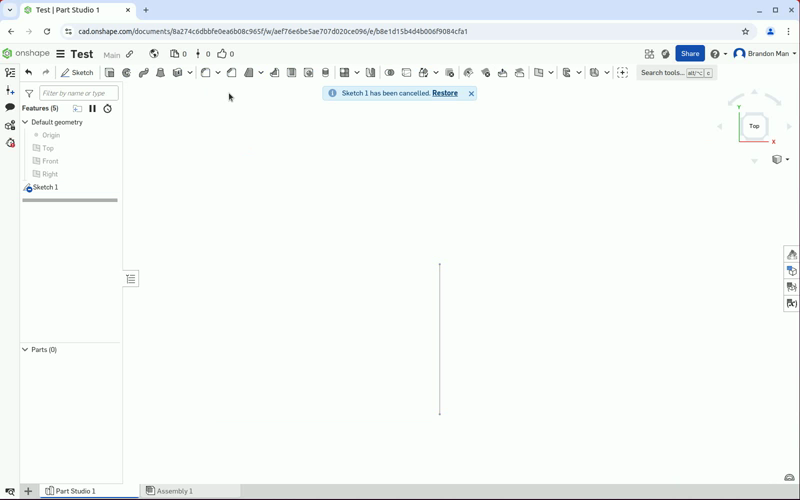
key(shift+h)
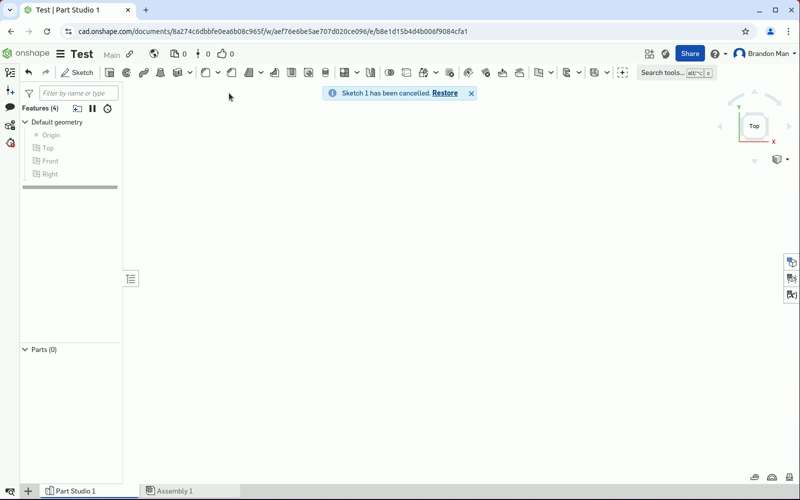
mouse_move(73, 352)
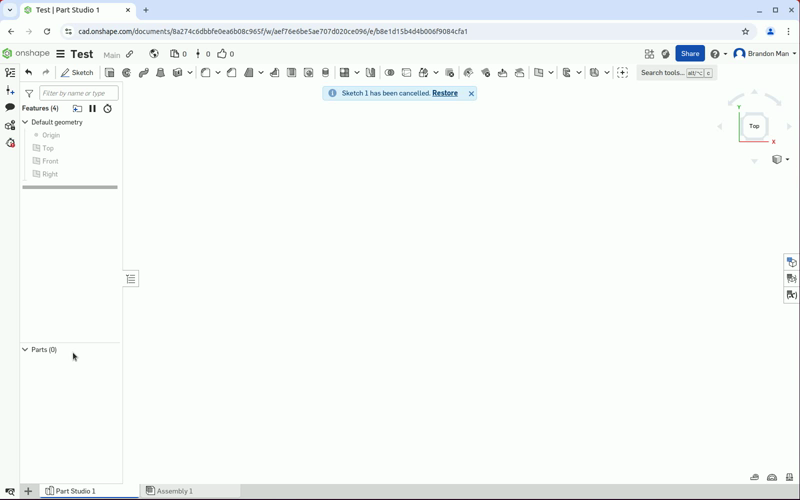
key(y)
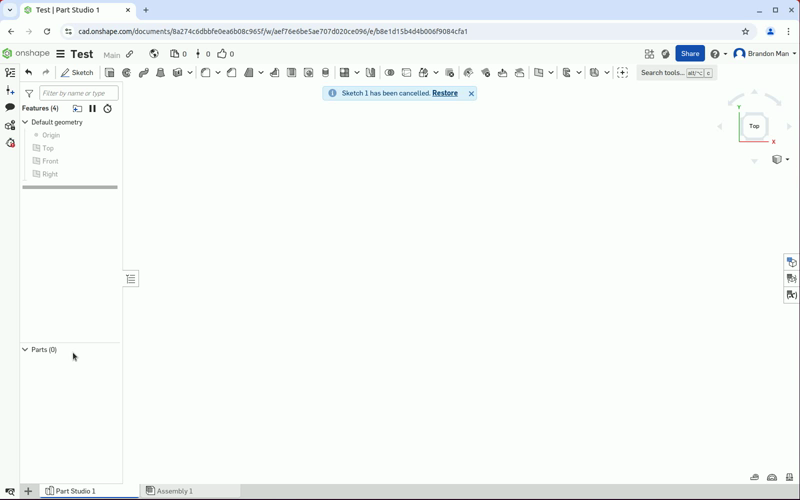
key(shift+p)
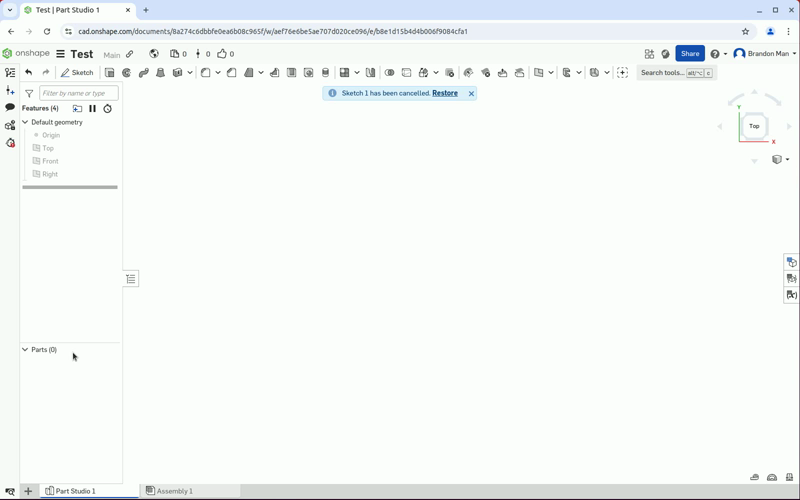
key(space)
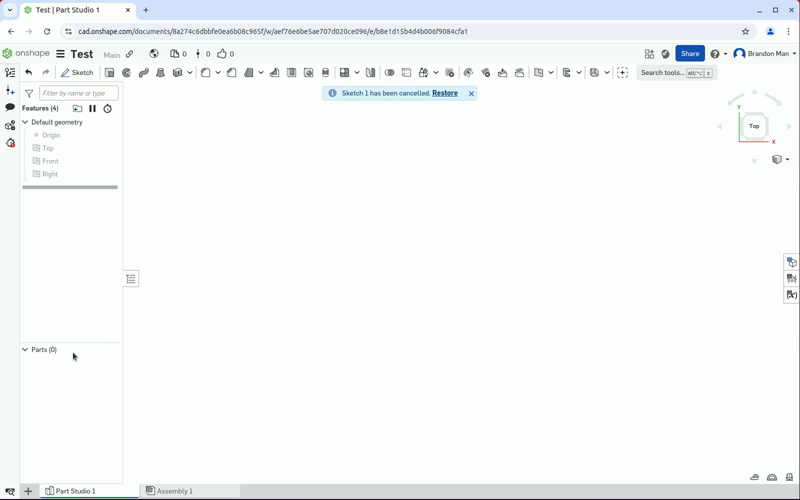
key_down(shift)
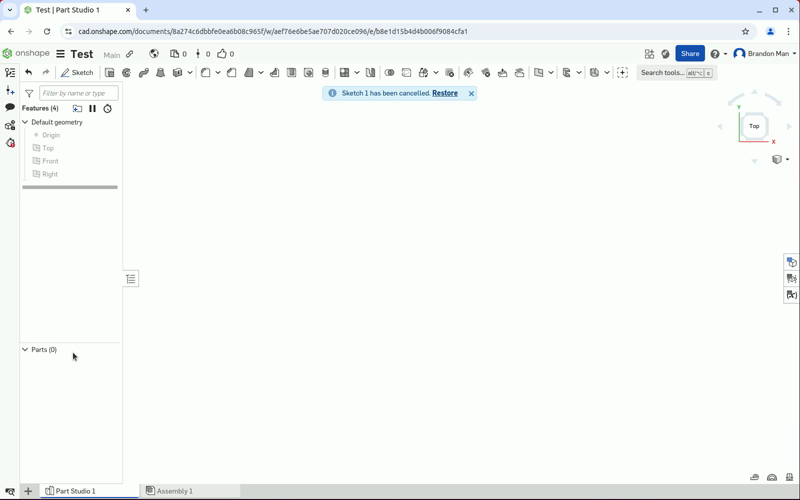
key(up)
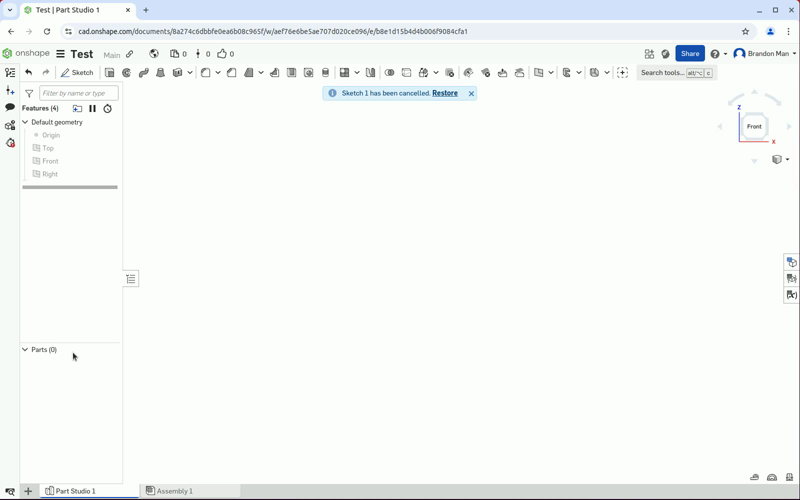
key_up(shift)
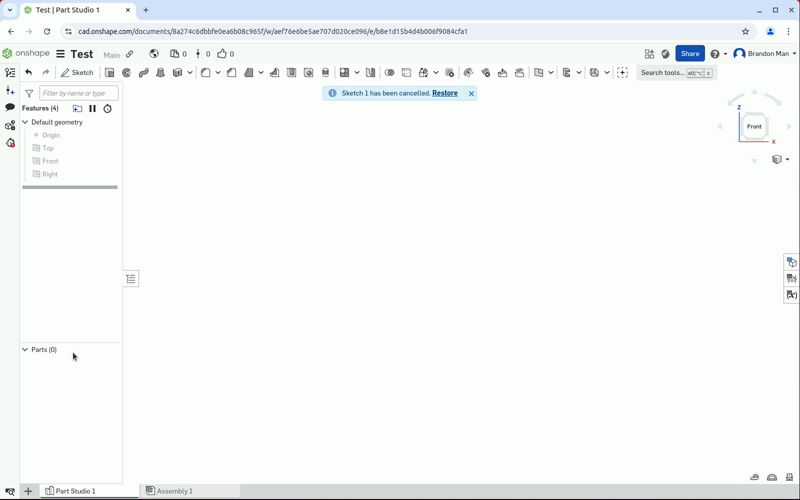
mouse_move(73, 352)
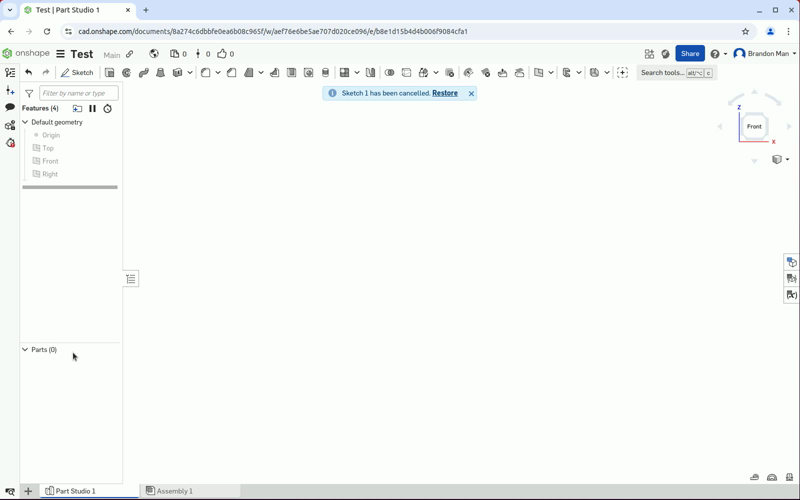
key(shift+y)
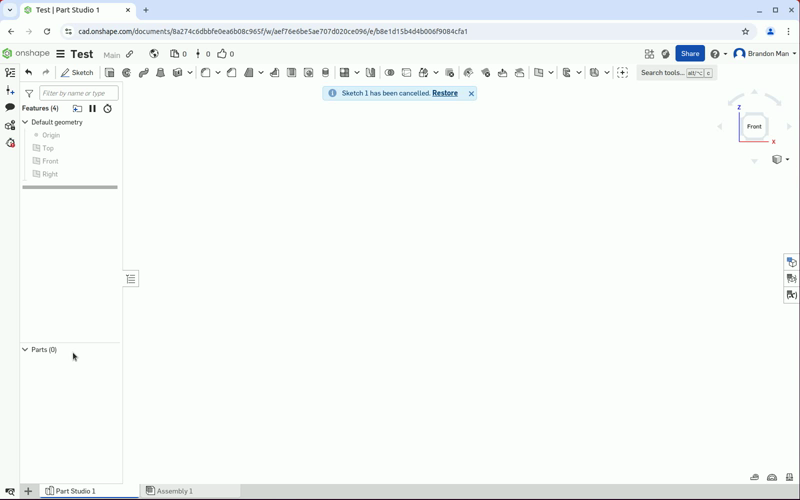
key(shift+s)
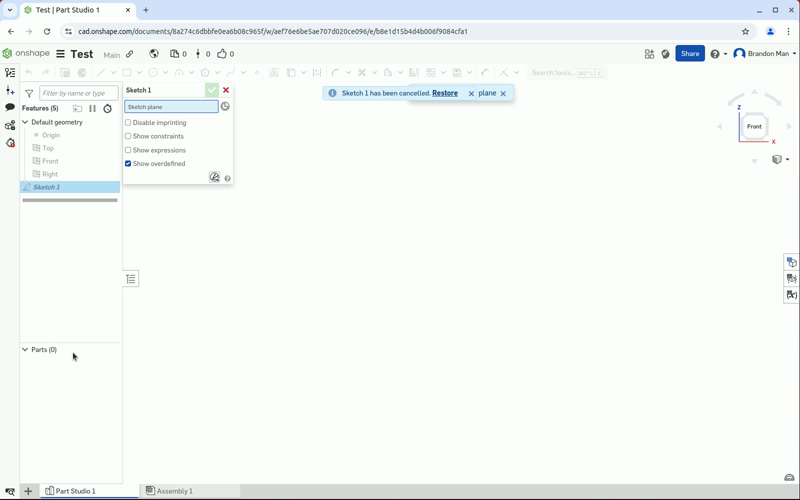
mouse_move(73, 163)
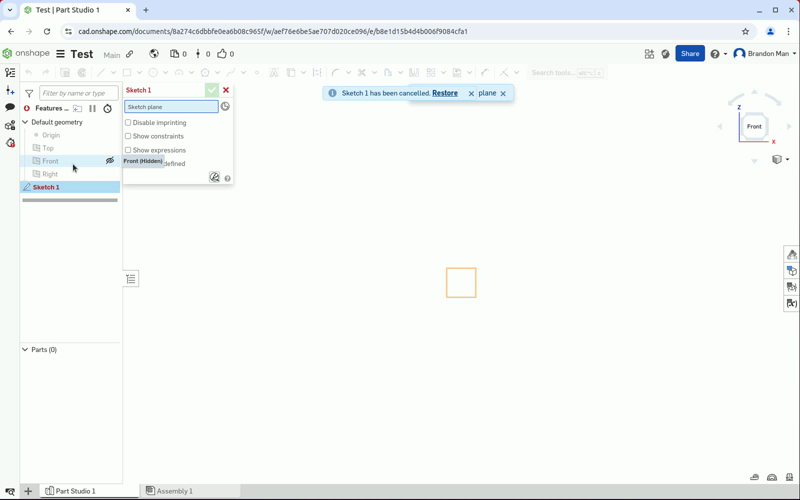
click(73, 163)
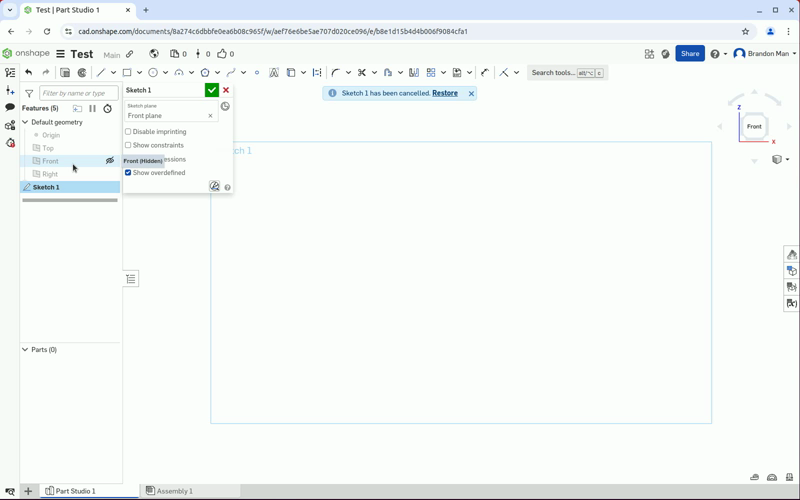
mouse_move(73, 352)
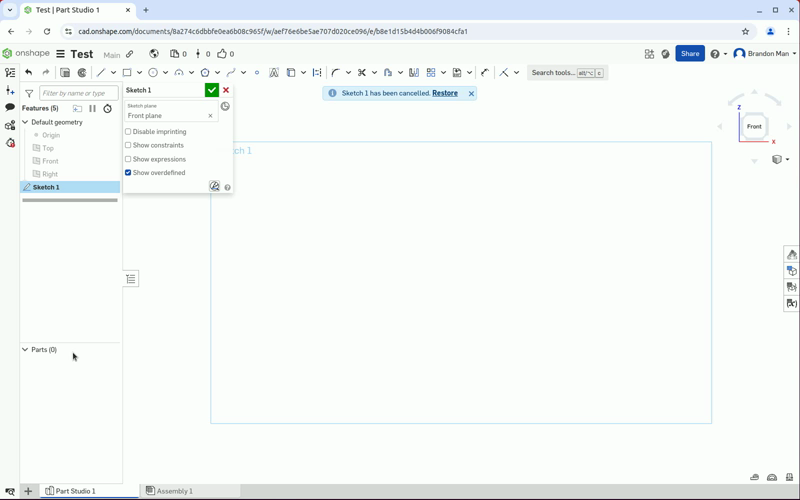
key(y)
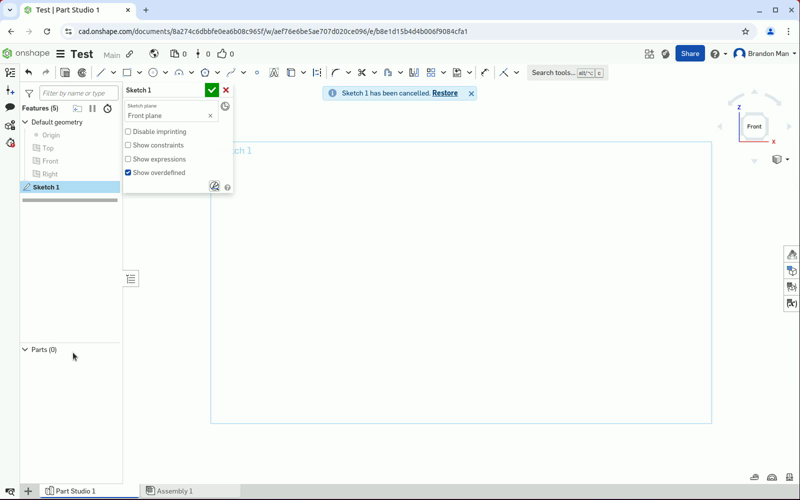
key(c)
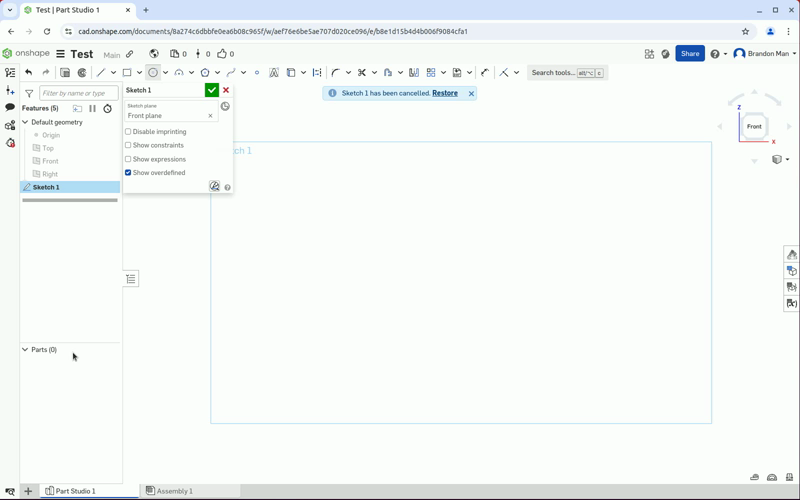
key_down(shift)
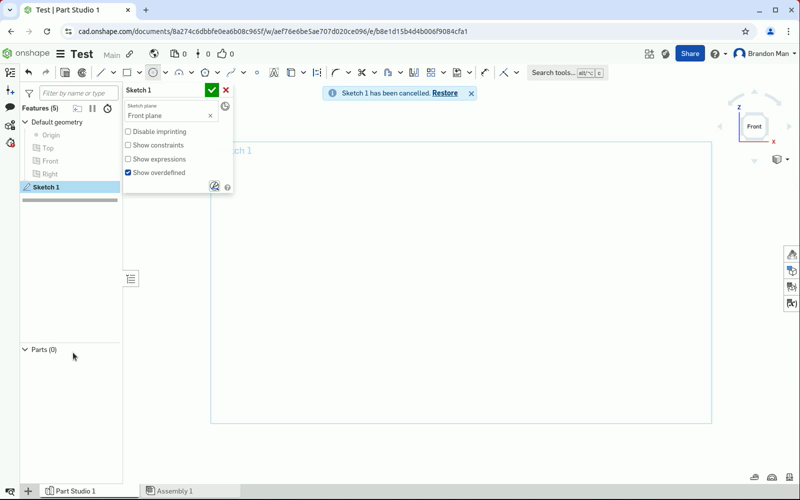
mouse_move(367, 282)
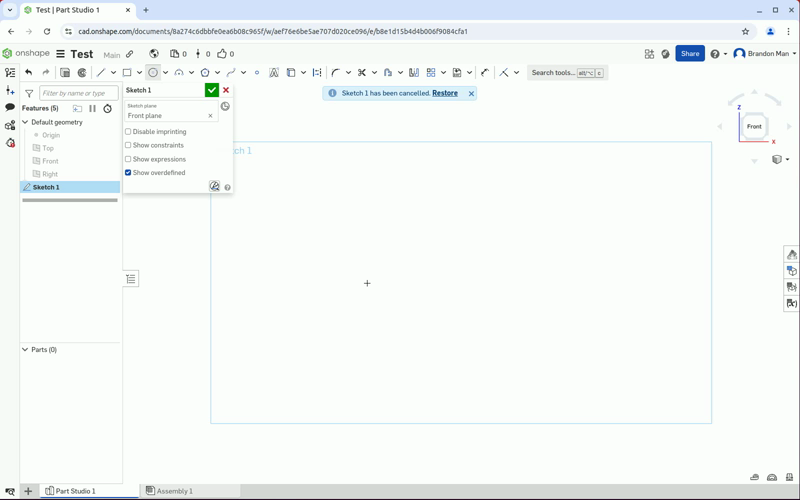
click(367, 282)
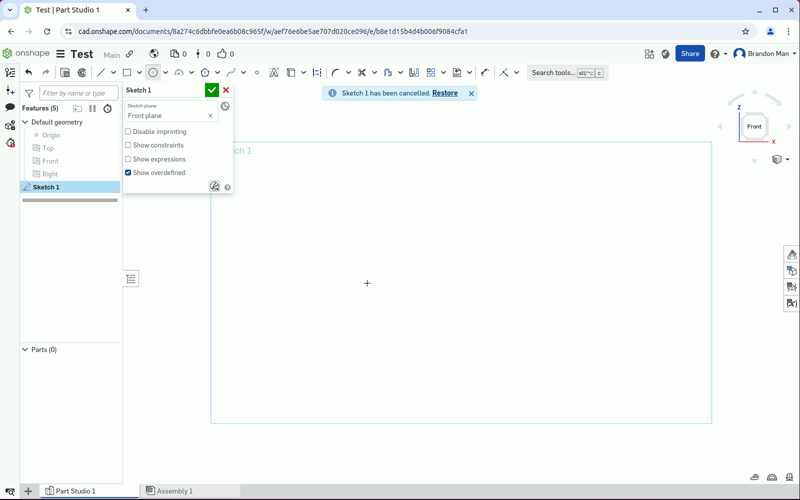
key_up(shift)
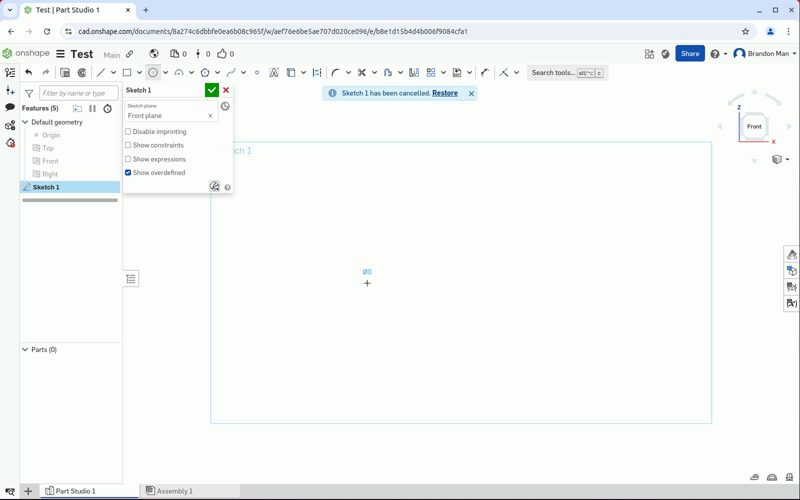
mouse_move(386, 282)
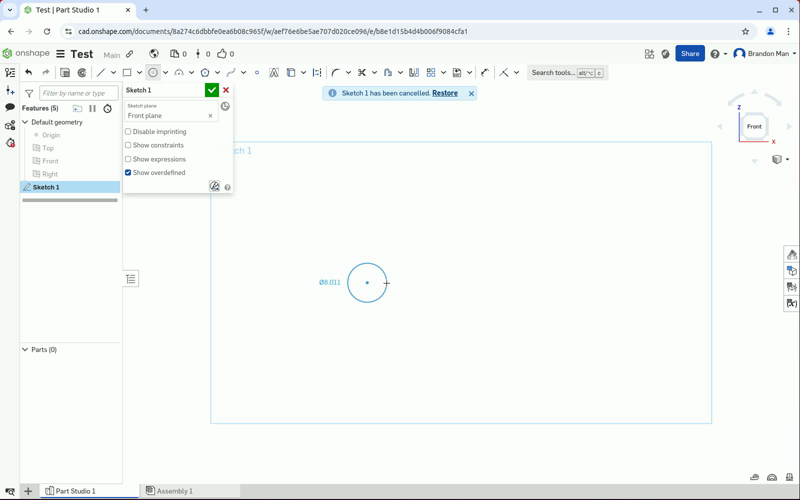
click(386, 282)
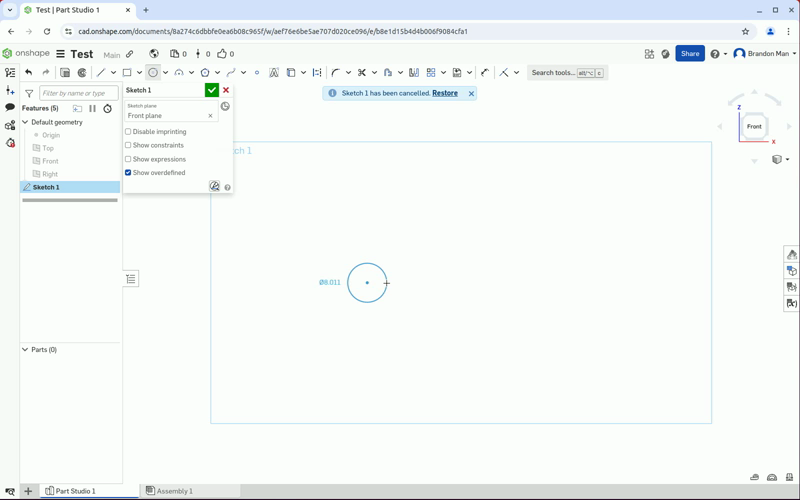
key(esc)
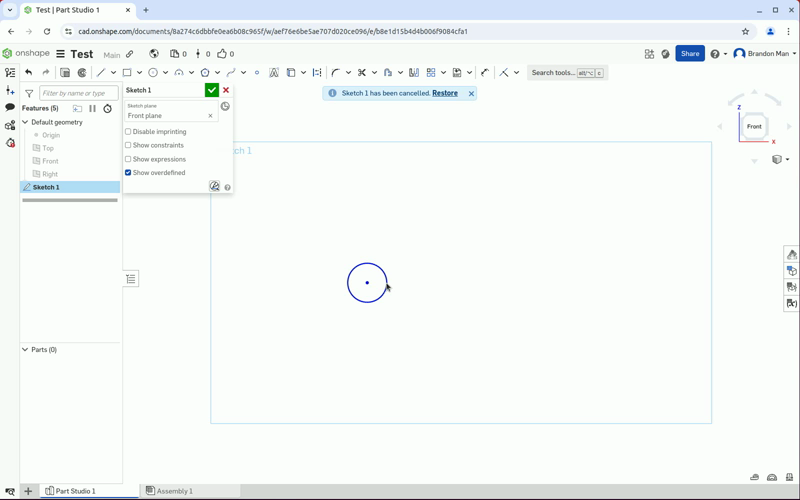
key(c)
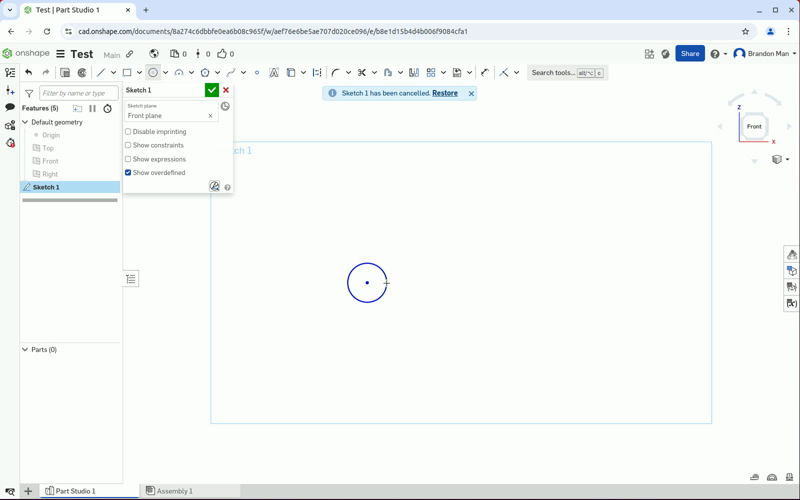
key_down(shift)
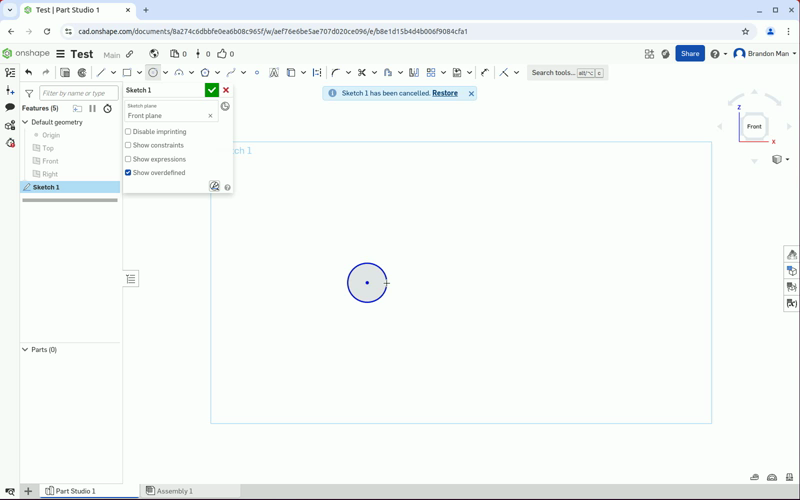
mouse_move(367, 282)
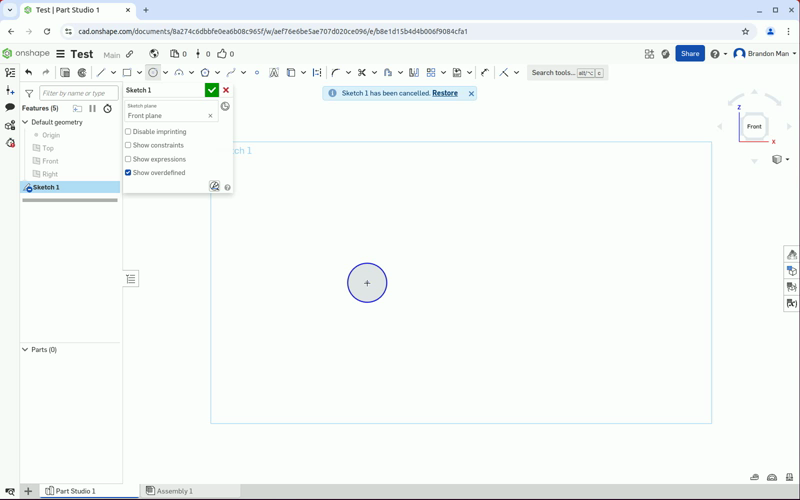
click(367, 282)
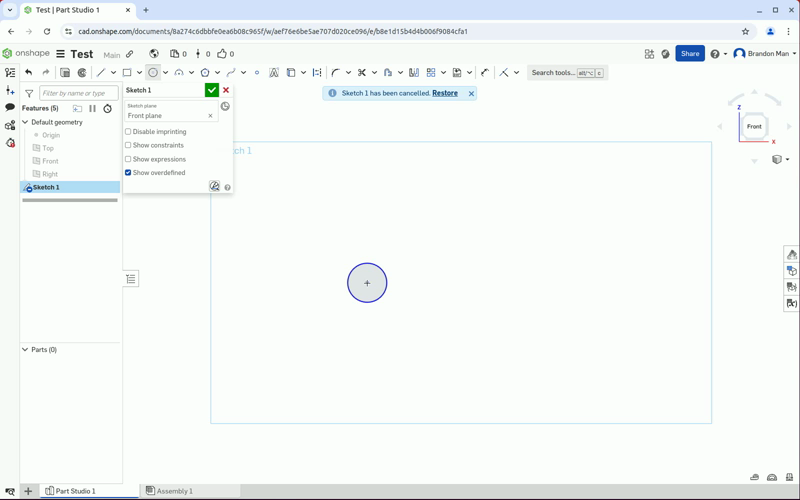
key_up(shift)
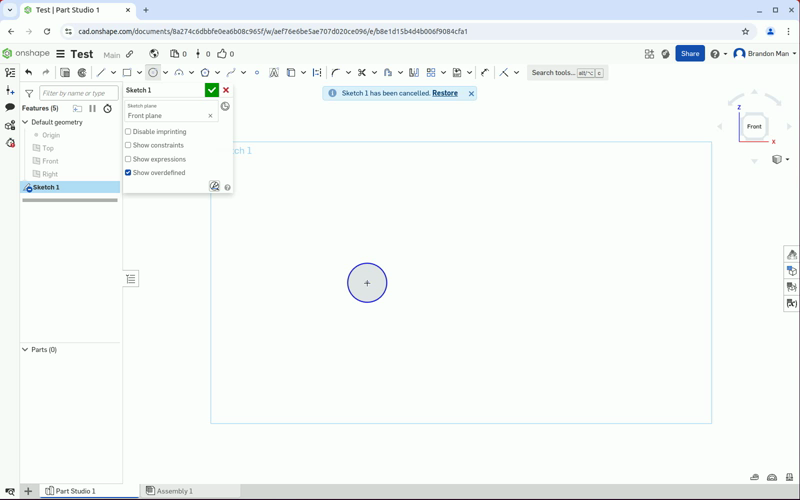
mouse_move(380, 282)
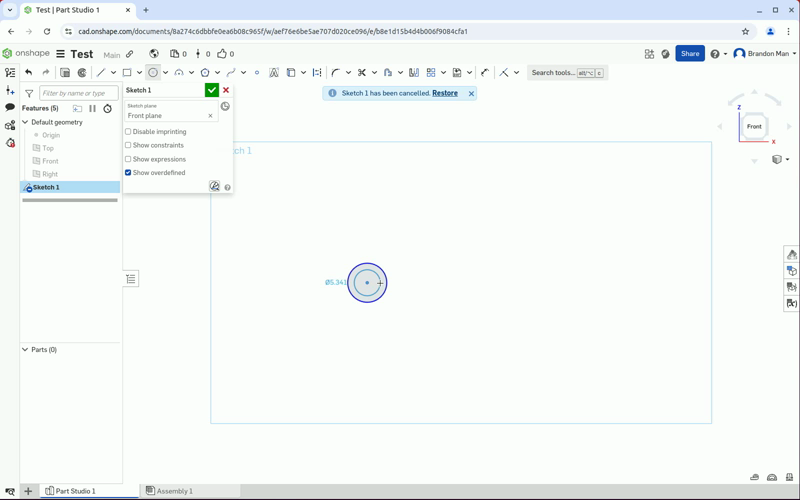
click(380, 282)
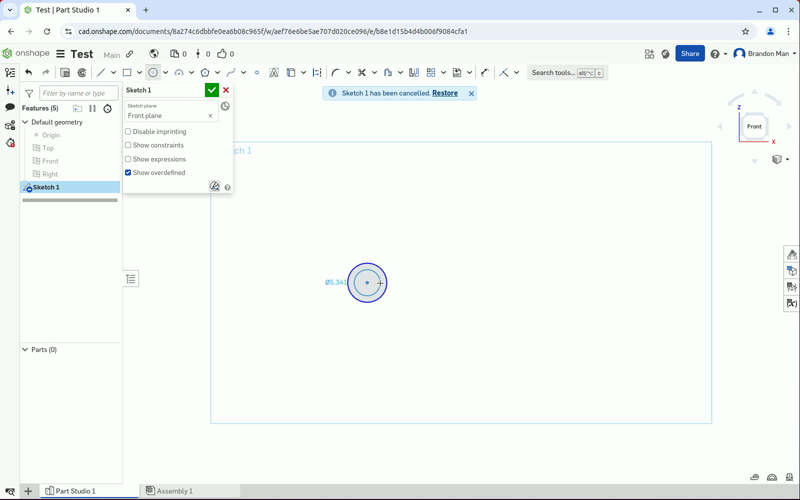
key(esc)
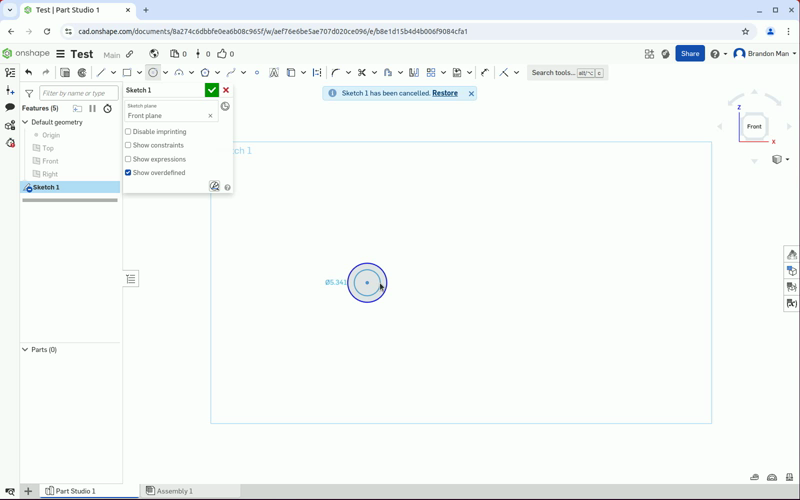
mouse_move(360, 266)
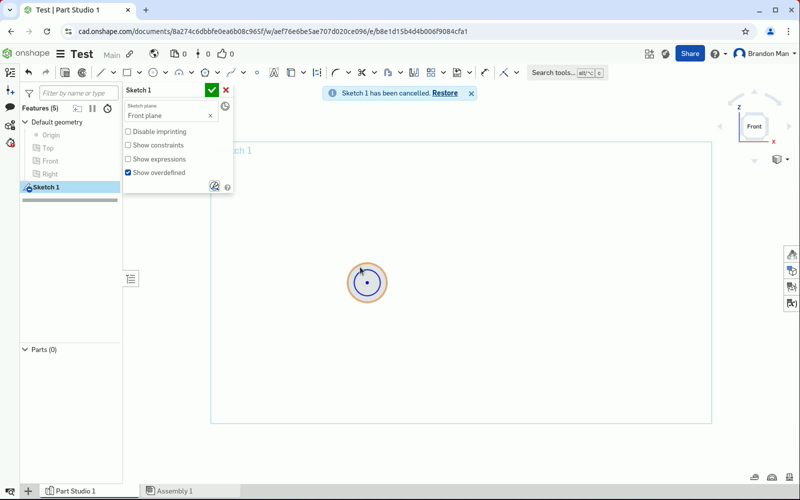
scroll(6)
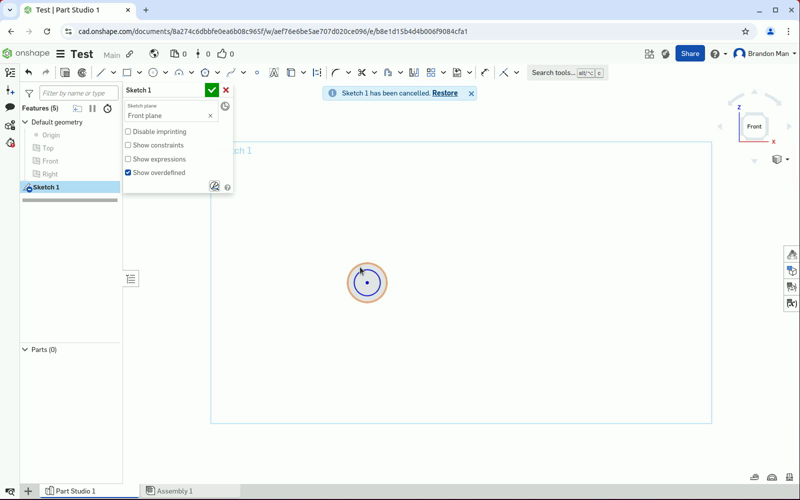
scroll(6)
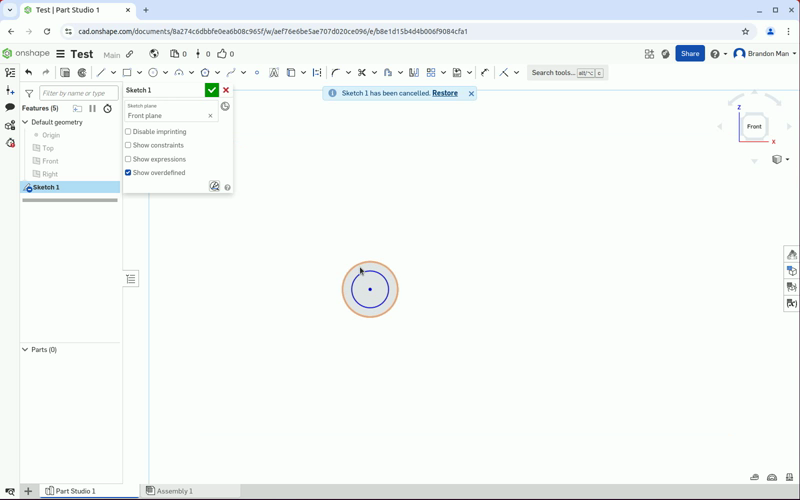
scroll(6)
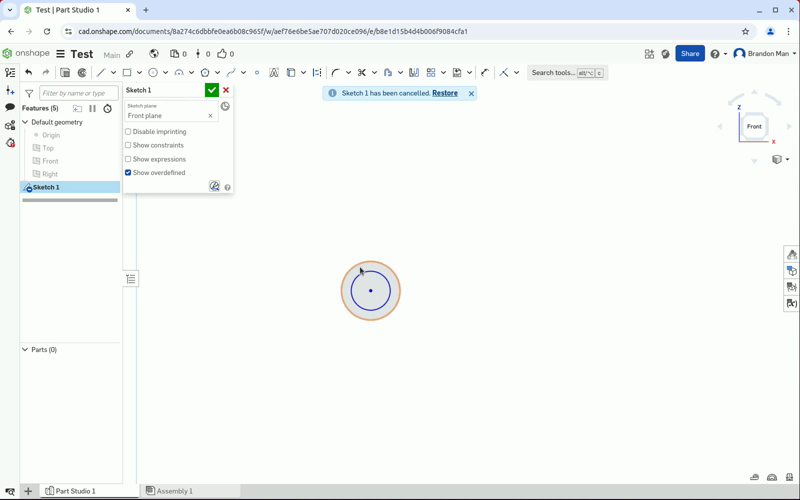
scroll(6)
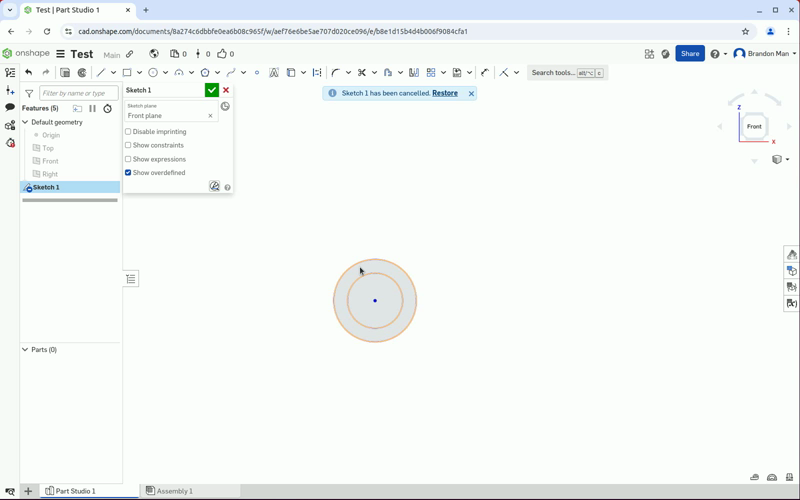
scroll(6)
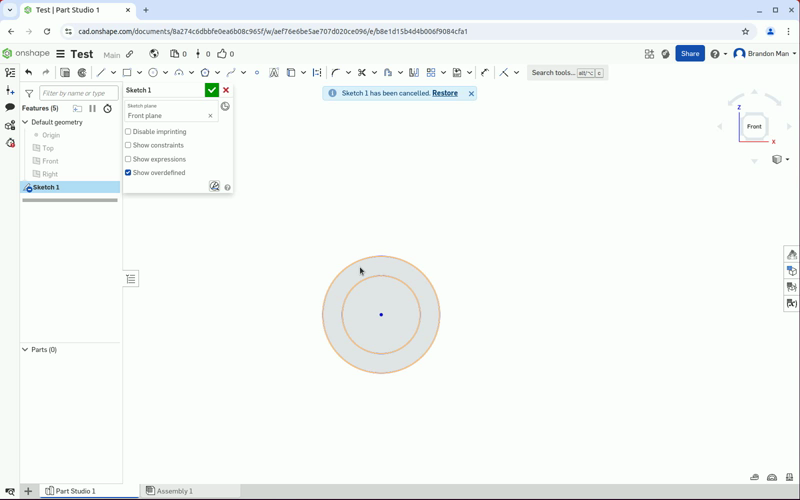
scroll(6)
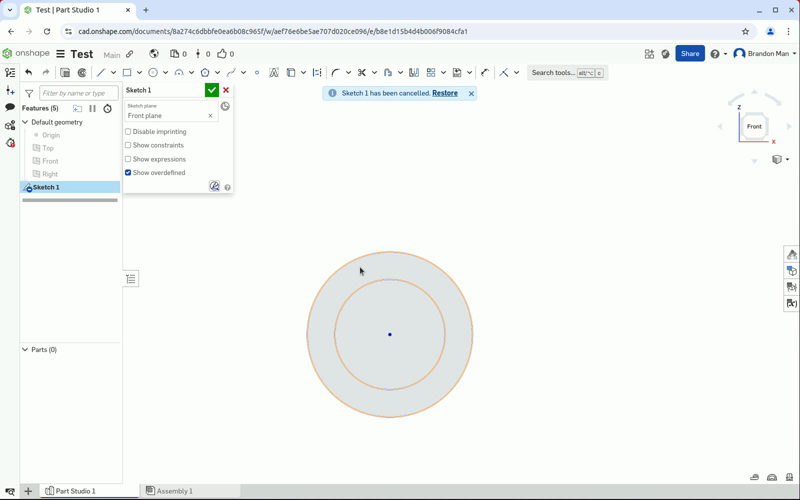
scroll(6)
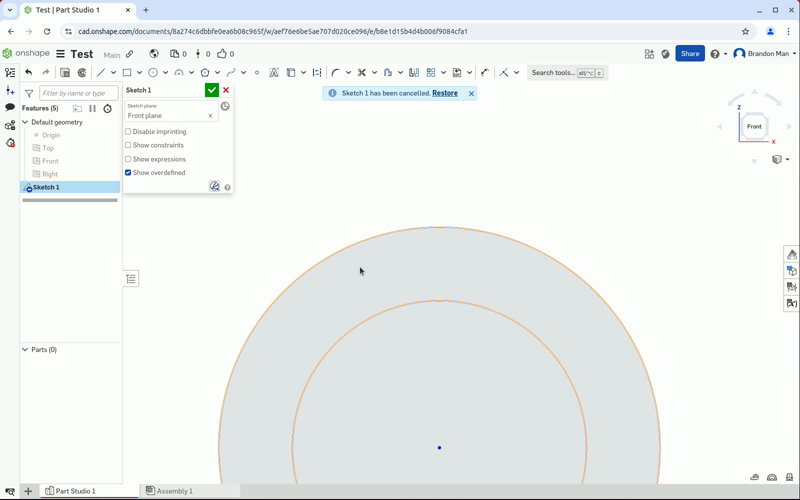
click(360, 266)
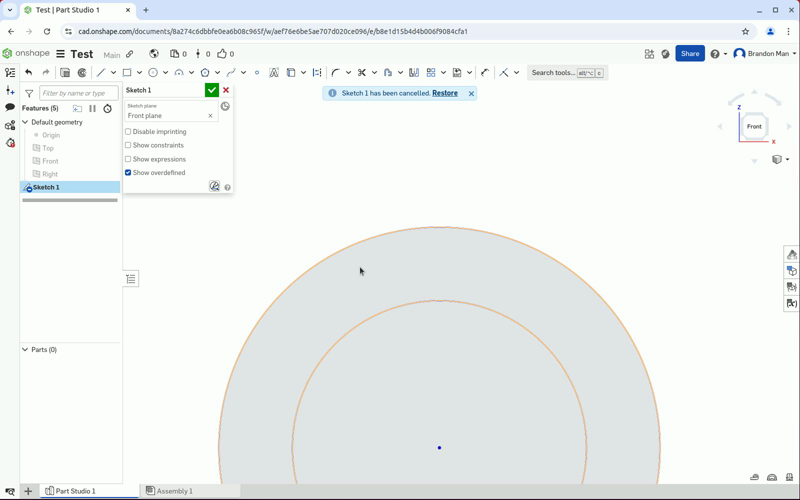
scroll(-6)
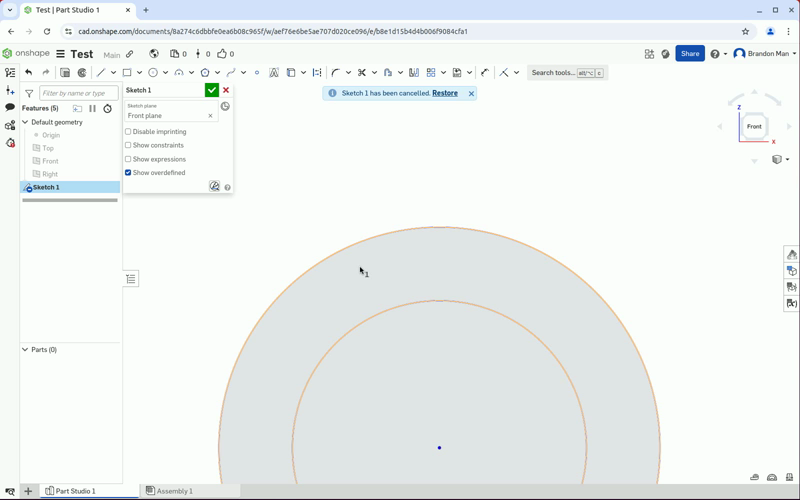
scroll(-6)
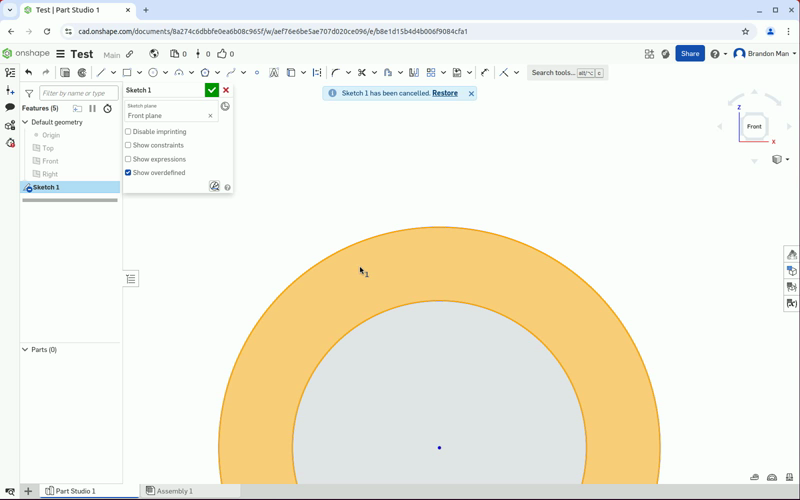
scroll(-6)
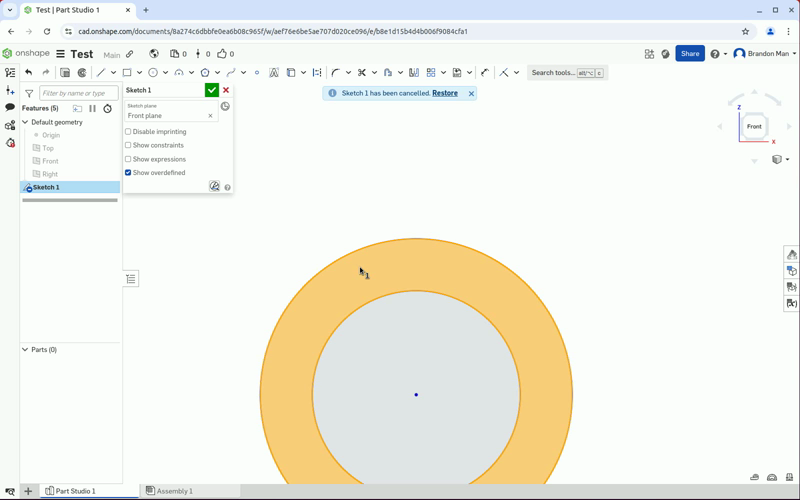
scroll(-6)
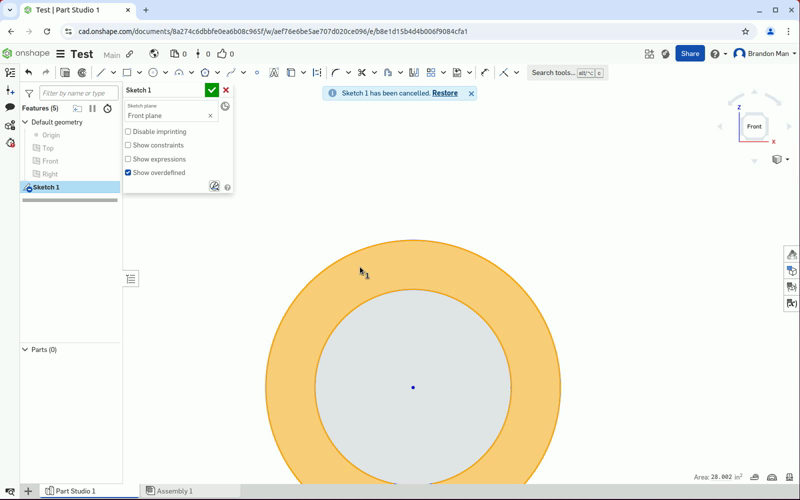
scroll(-6)
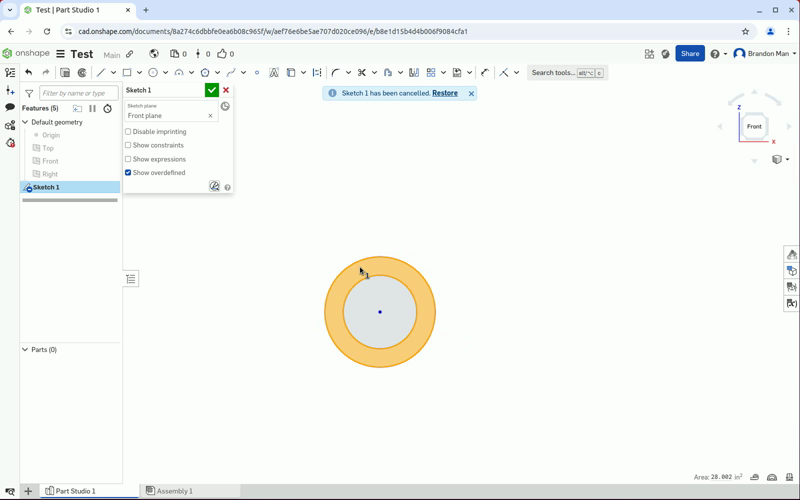
scroll(-6)
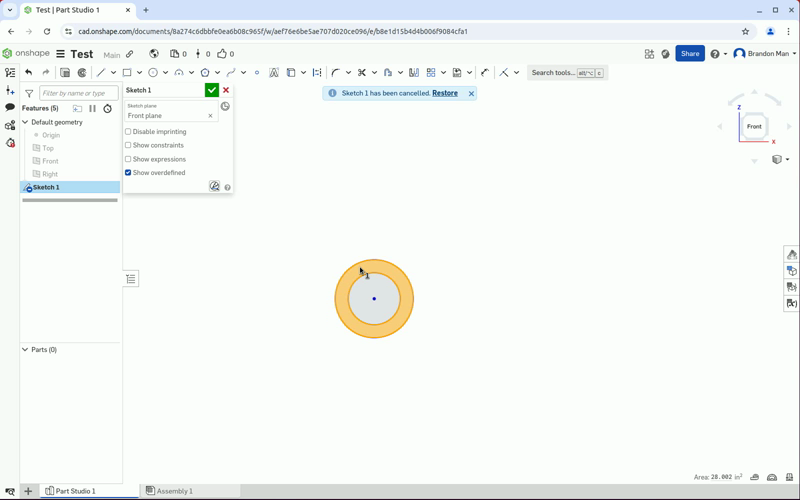
scroll(-6)
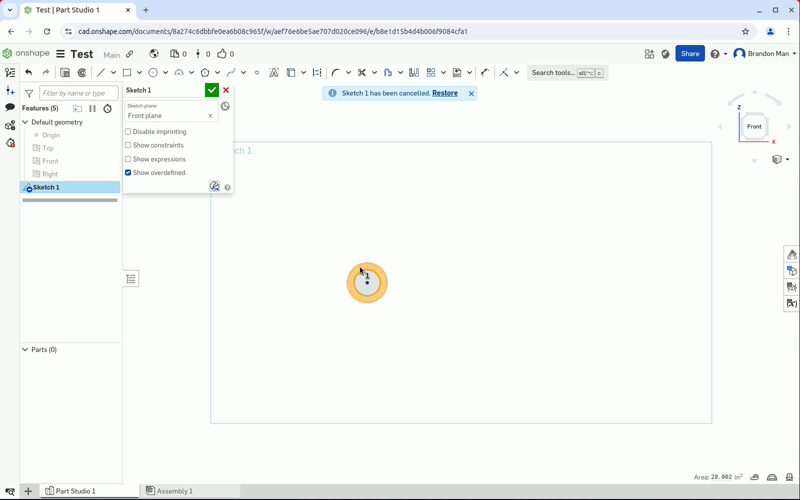
mouse_move(73, 352)
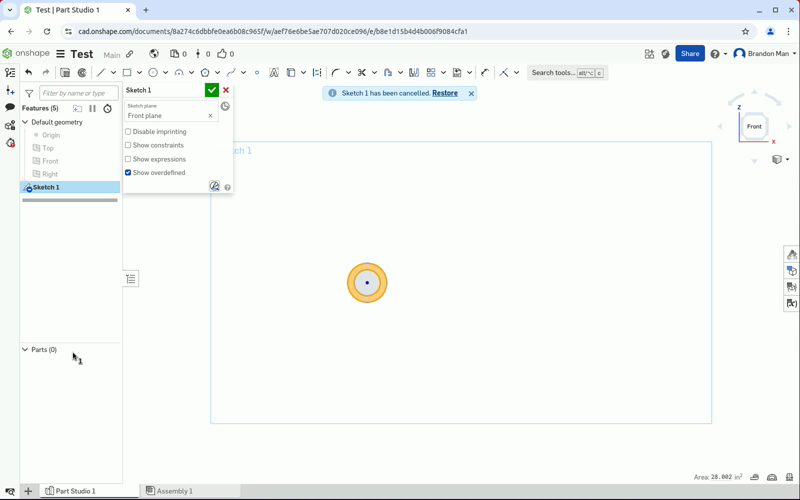
key(shift+y)
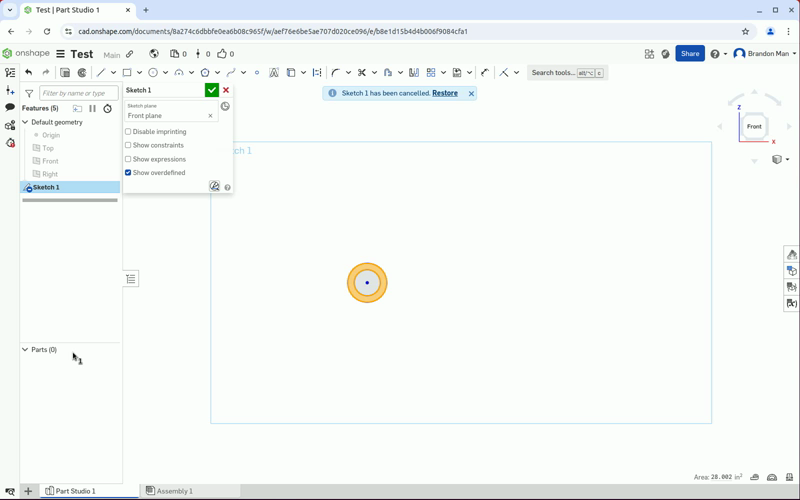
key(shift+e)
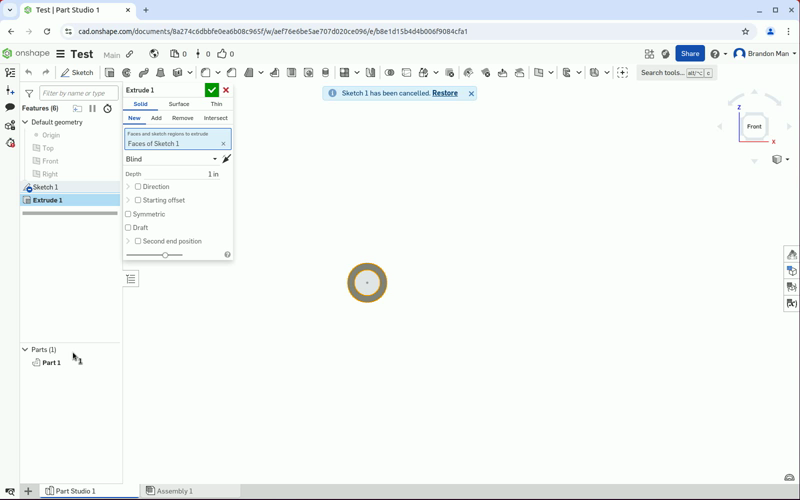
mouse_move(143, 106)
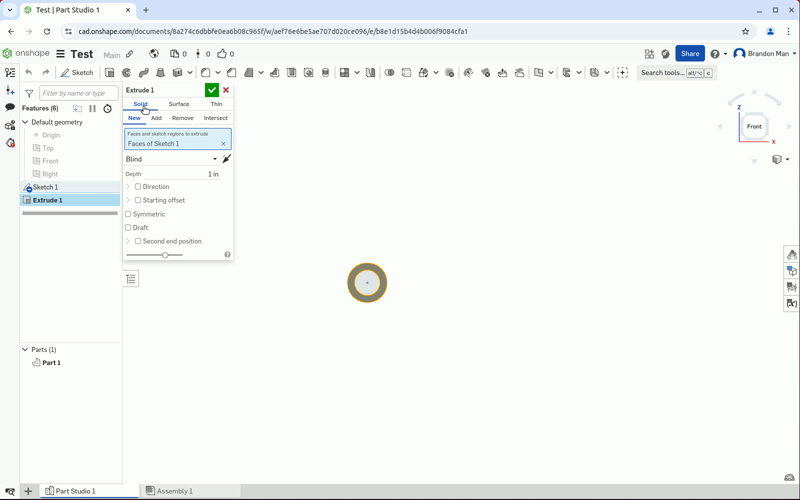
click(143, 106)
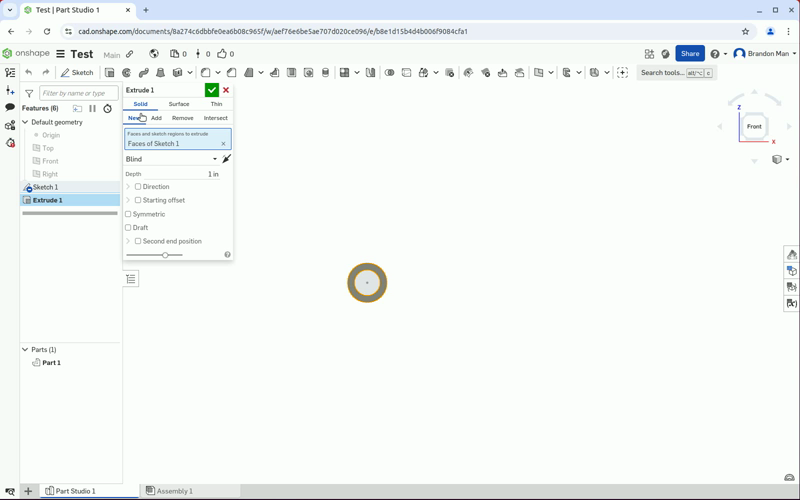
mouse_move(137, 120)
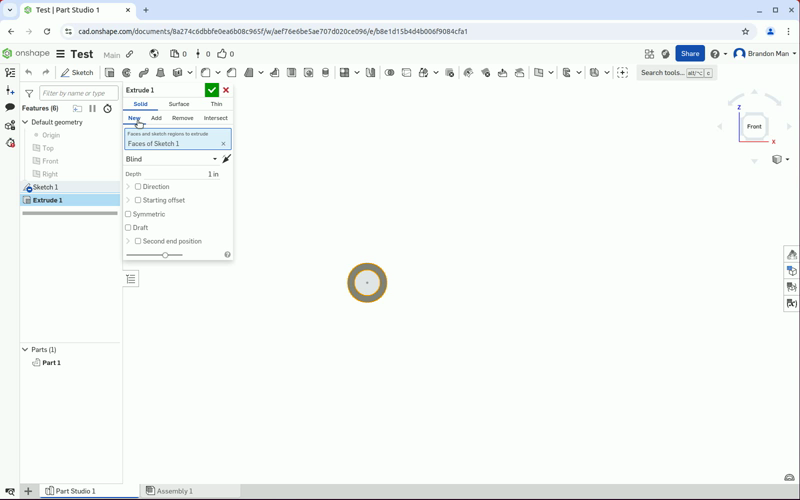
click(137, 120)
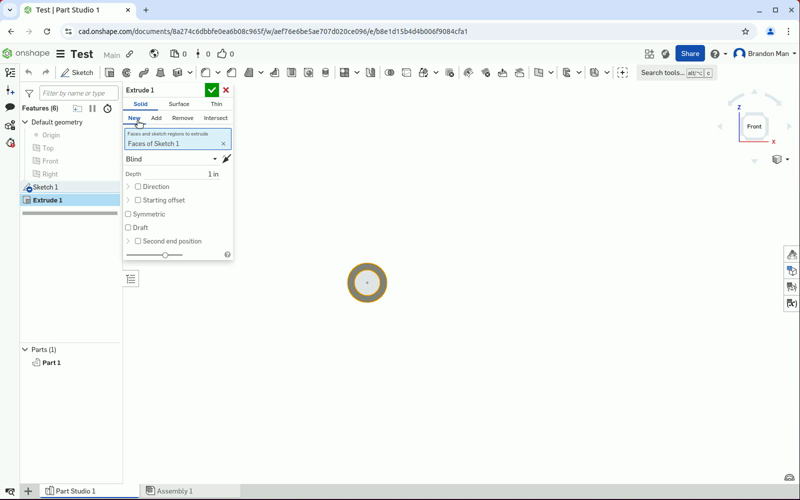
key(tab, 4)
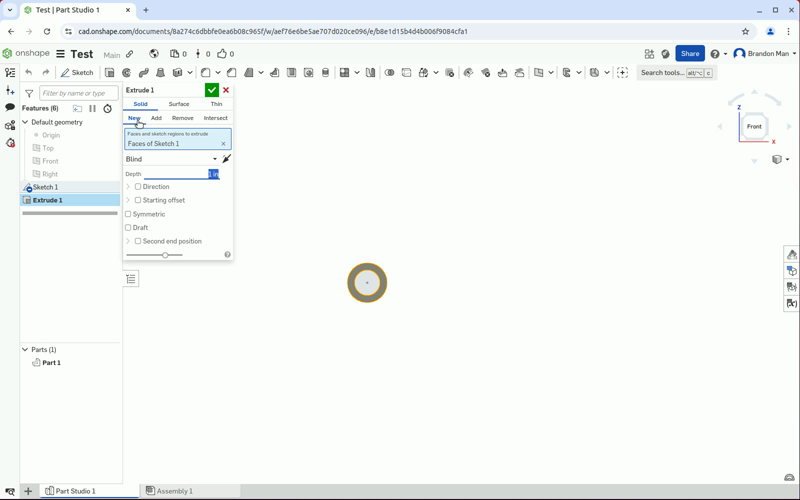
text(3.37)
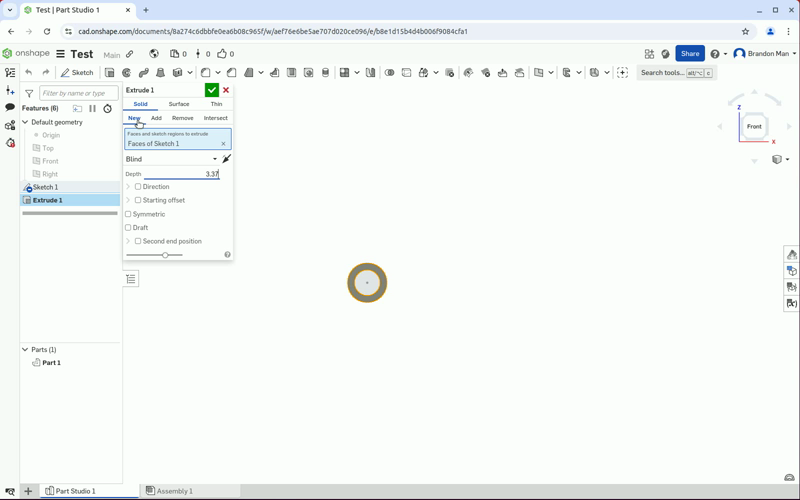
key(tab, 3)
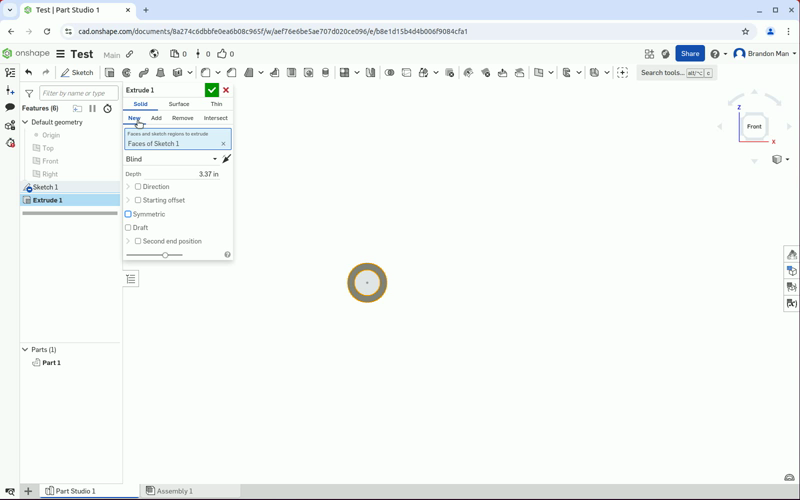
key(space)
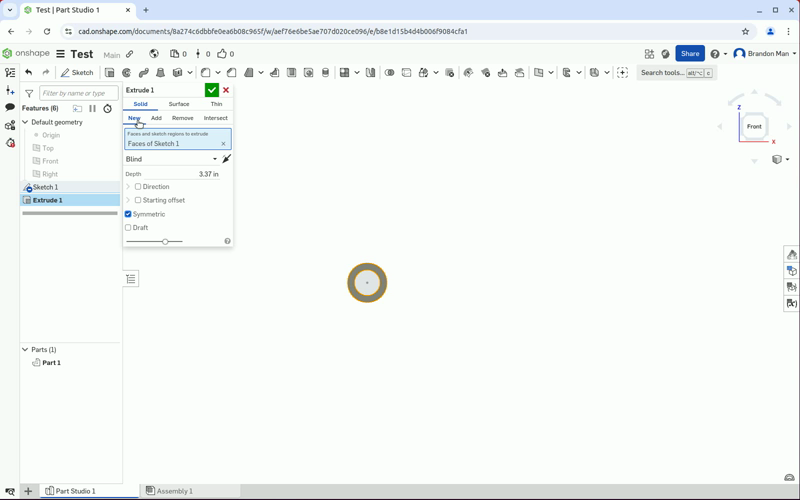
key(enter)
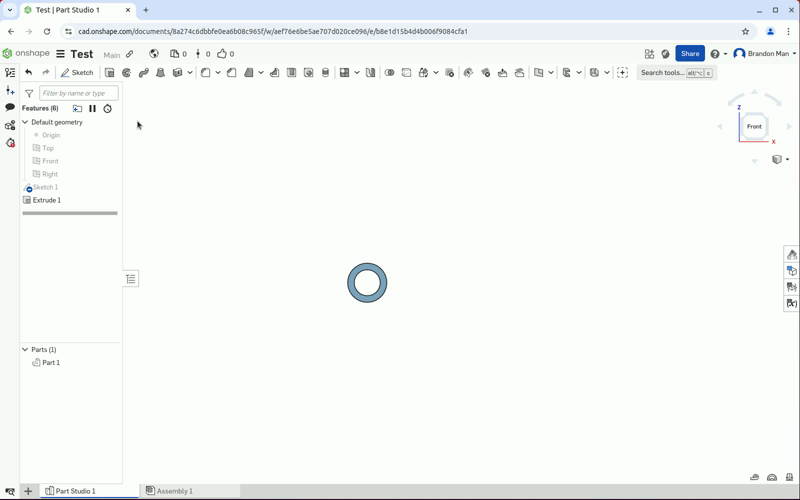
key(shift+h)
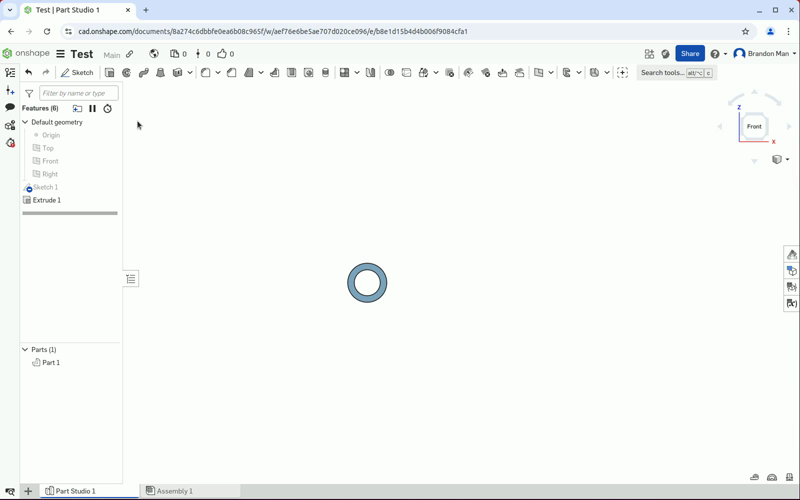
key(shift+h)
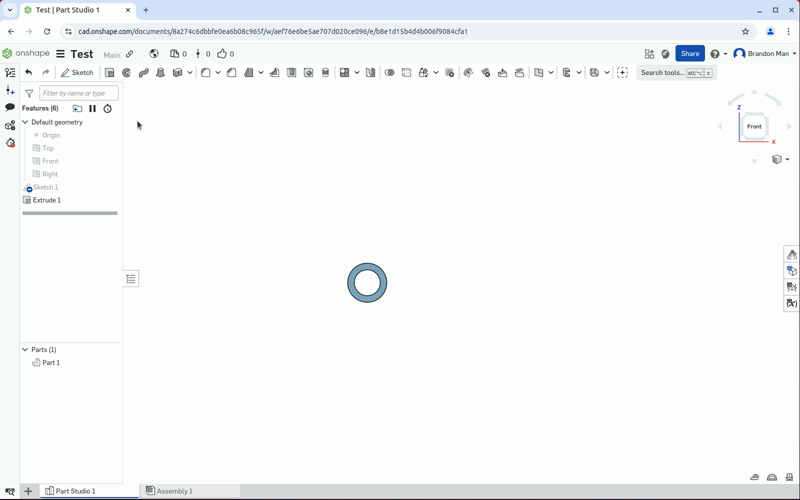
mouse_move(73, 189)
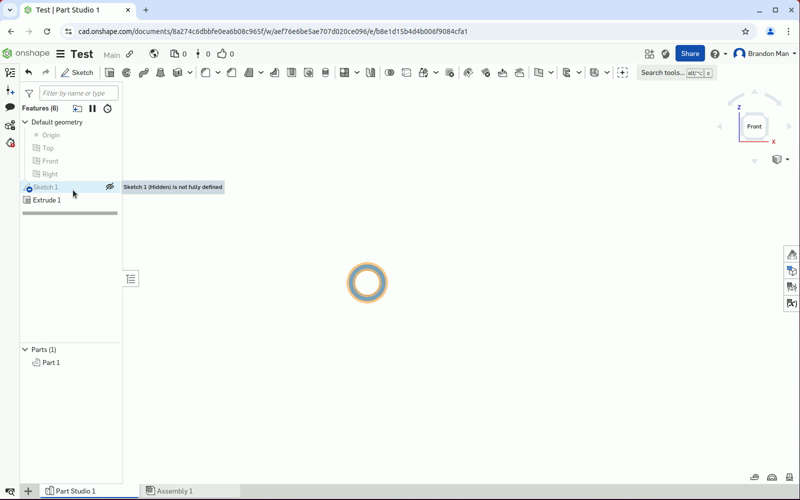
click(73, 189)
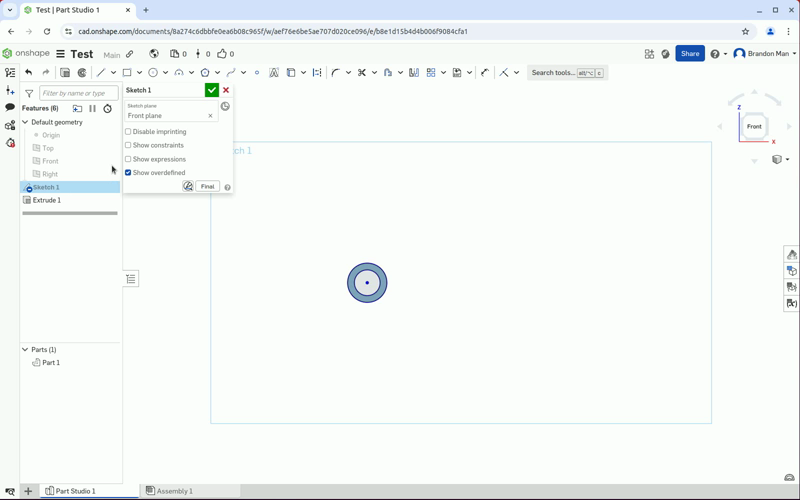
mouse_move(229, 92)
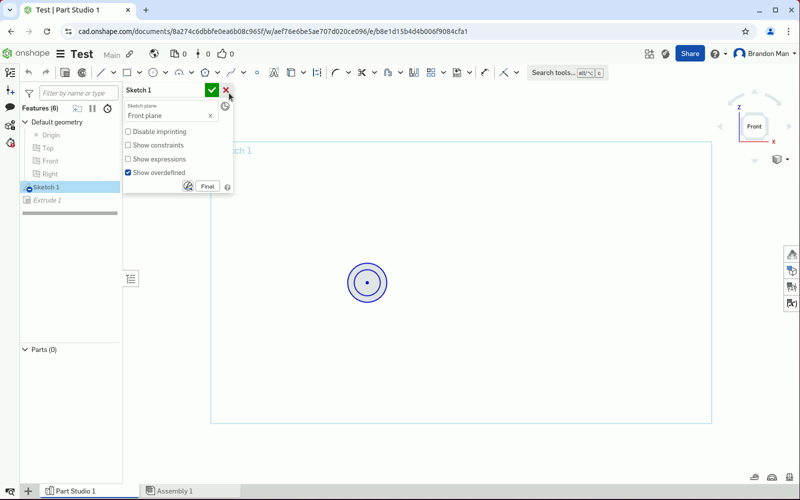
click(229, 92)
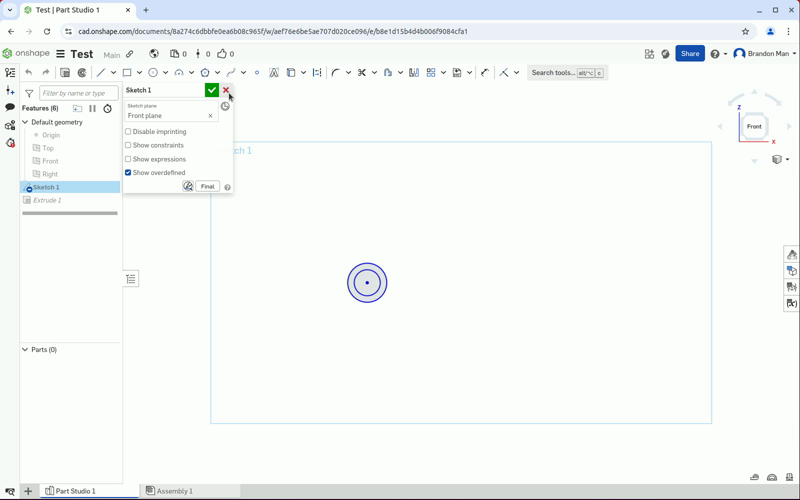
key(shift+s)
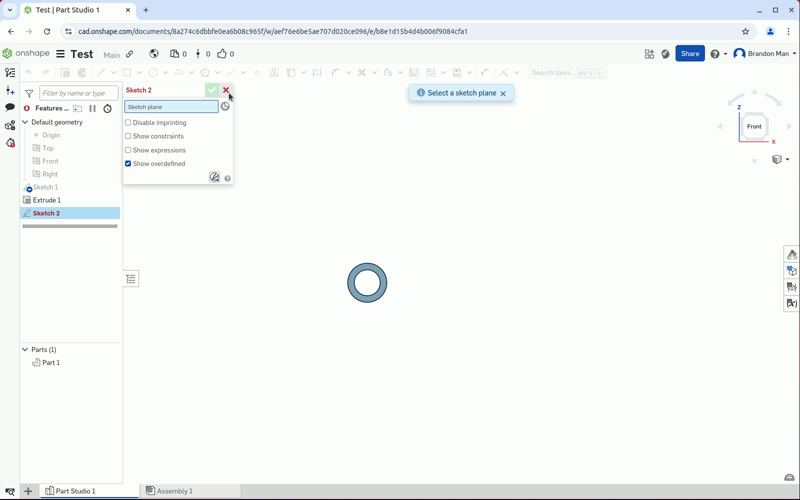
mouse_move(73, 163)
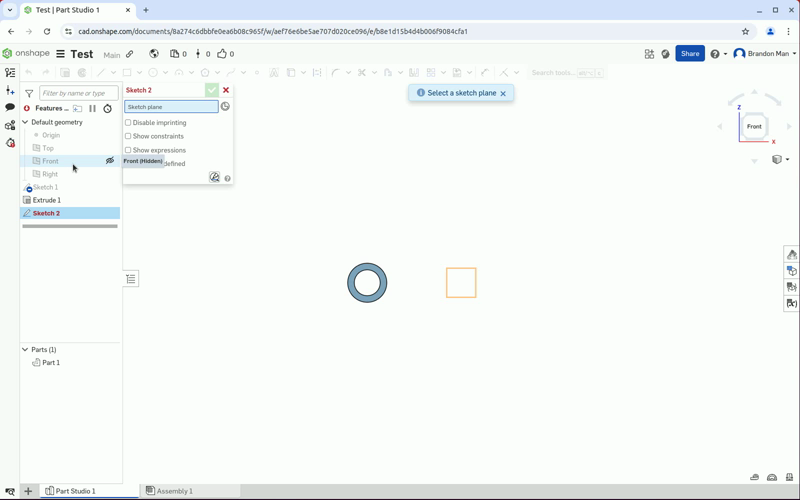
click(73, 163)
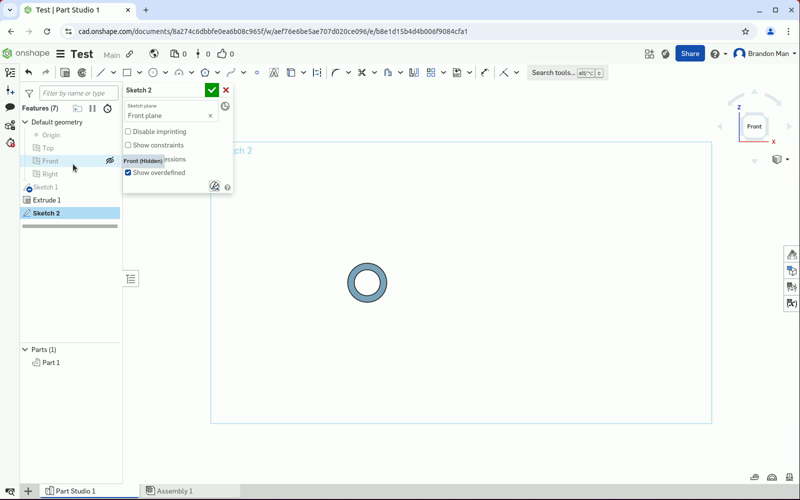
mouse_move(73, 352)
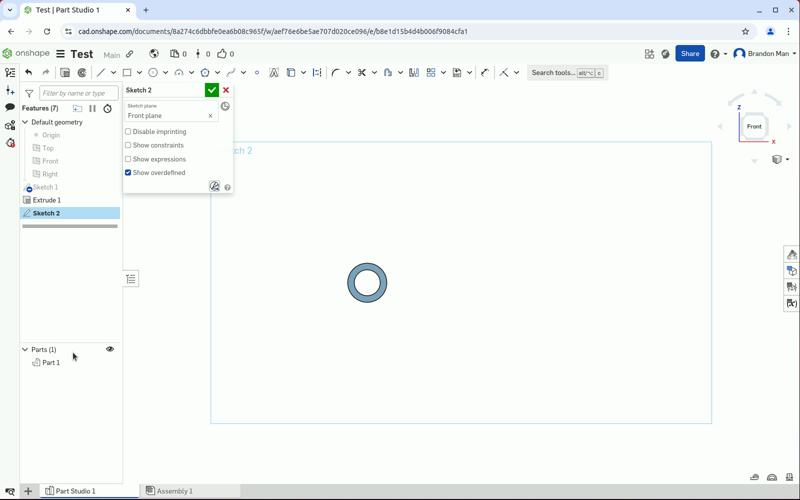
key(y)
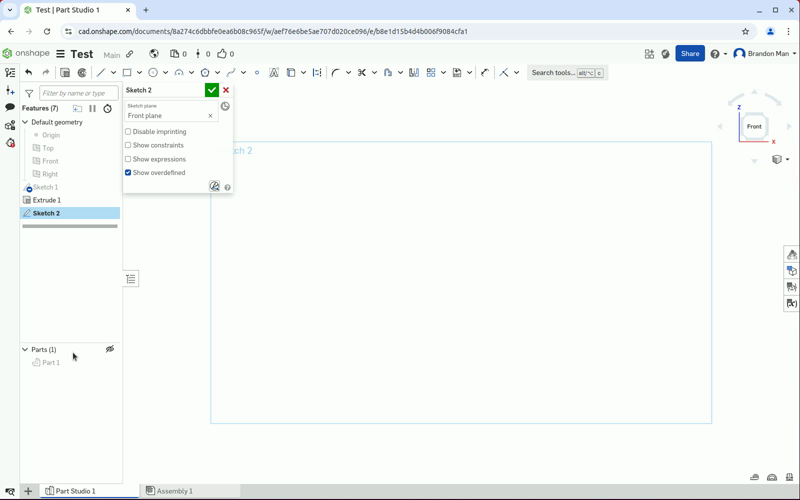
key(l)
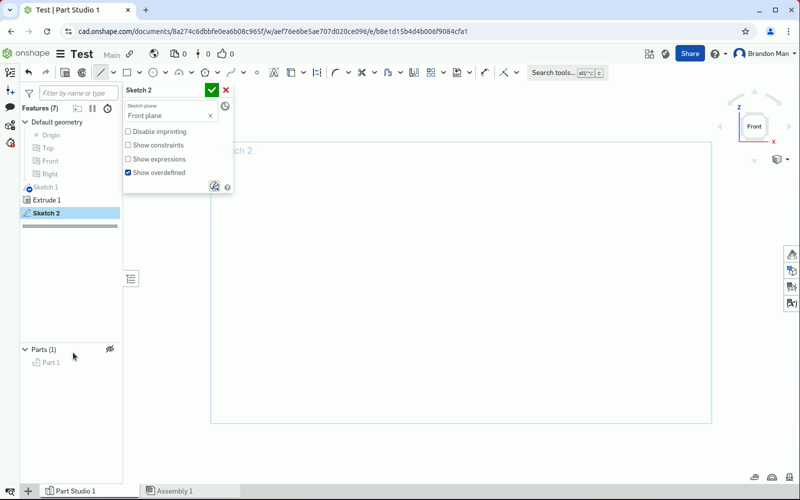
key_down(shift)
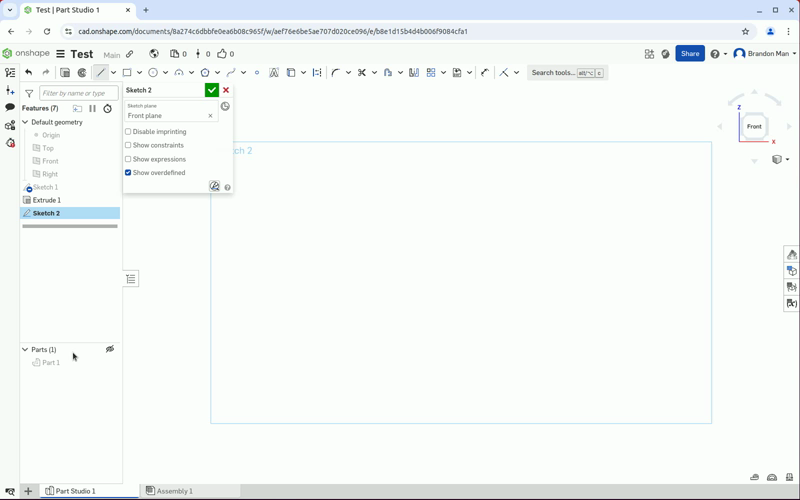
mouse_move(366, 301)
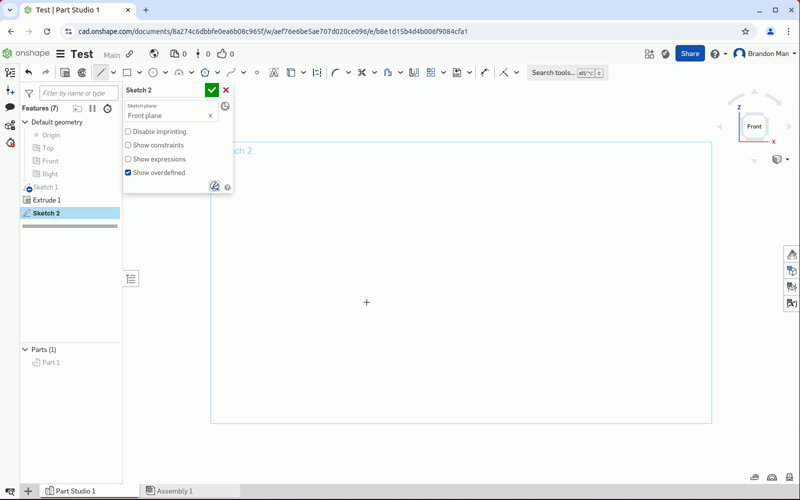
click(366, 301)
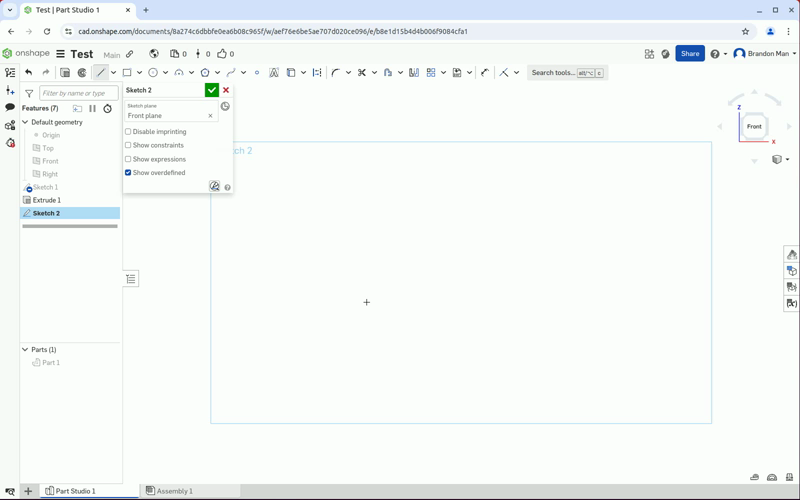
key_up(shift)
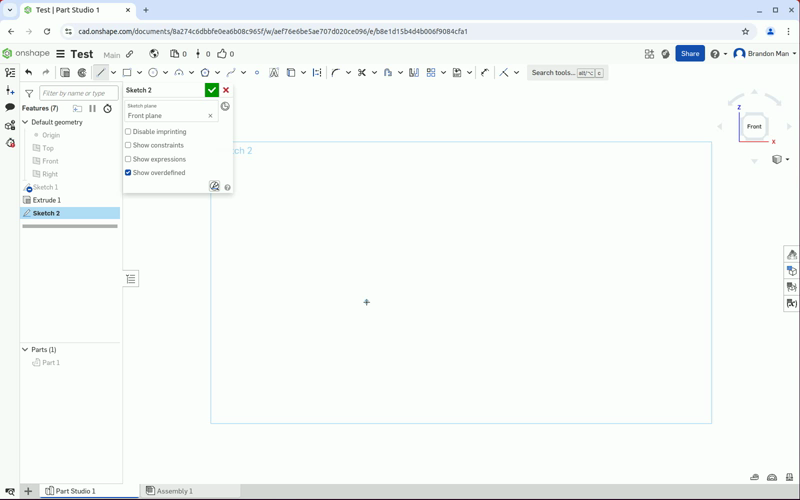
key_down(shift)
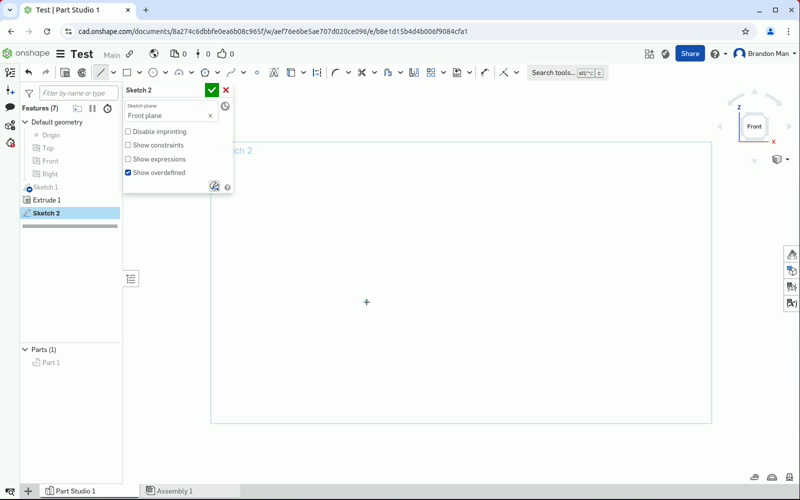
mouse_move(461, 301)
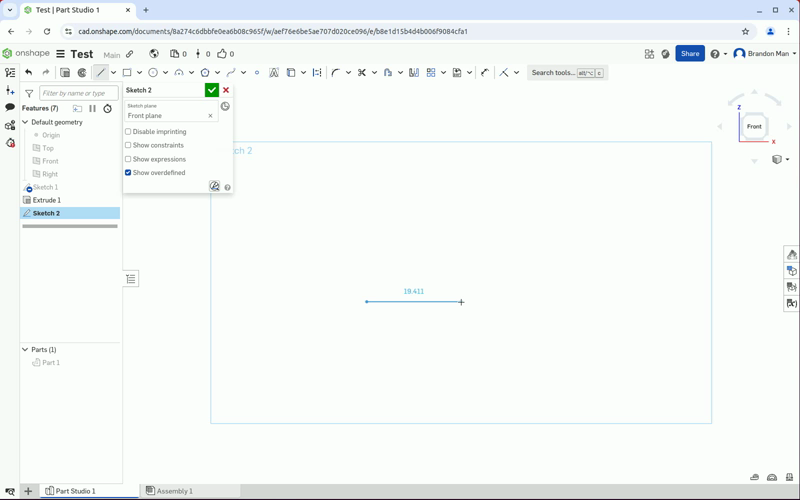
click(461, 301)
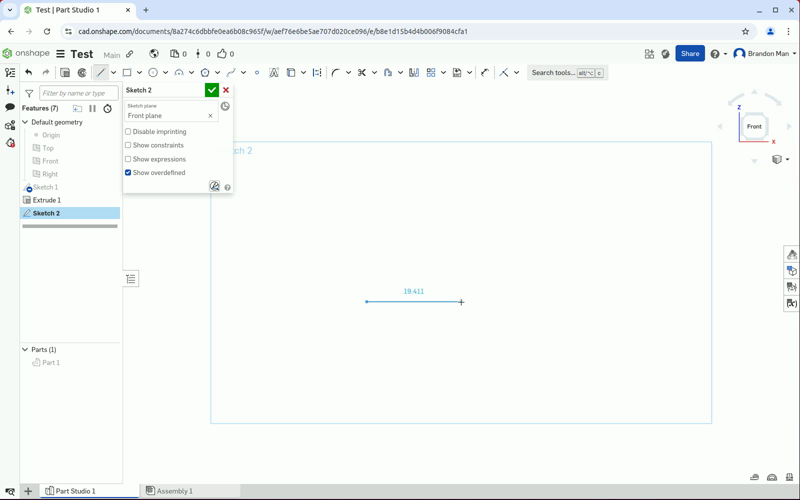
key_up(shift)
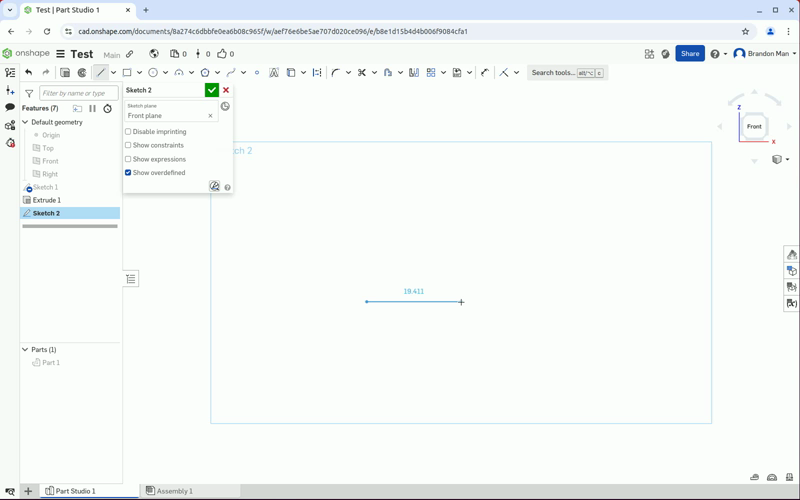
key_down(shift)
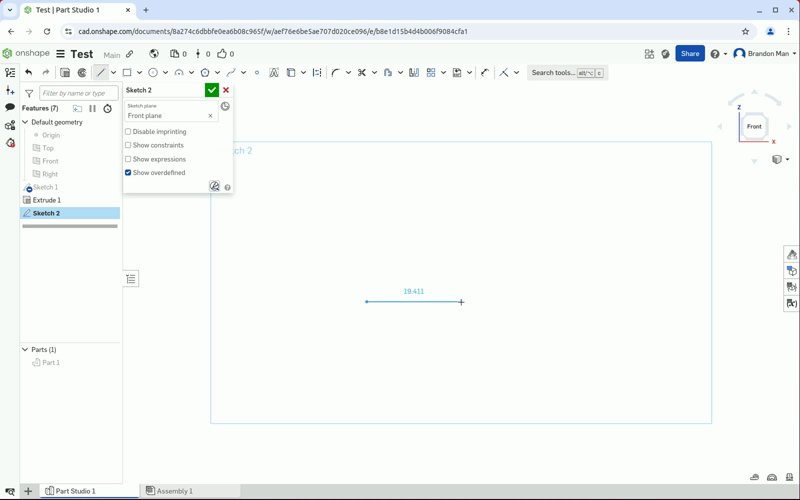
mouse_move(553, 301)
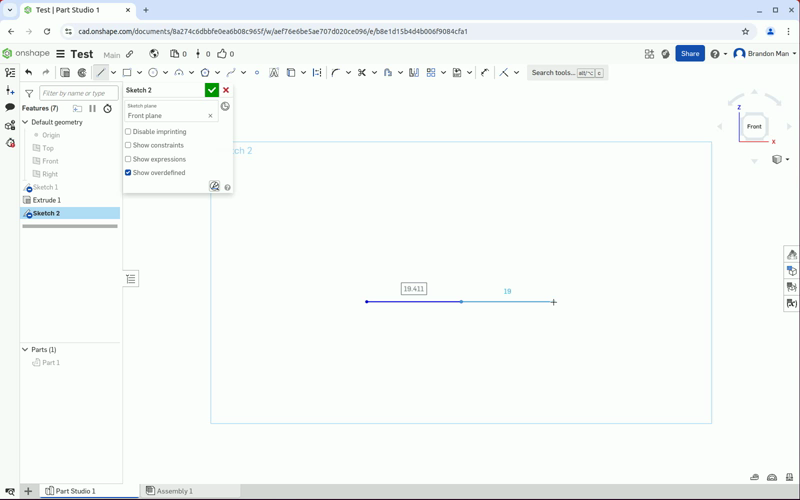
click(553, 301)
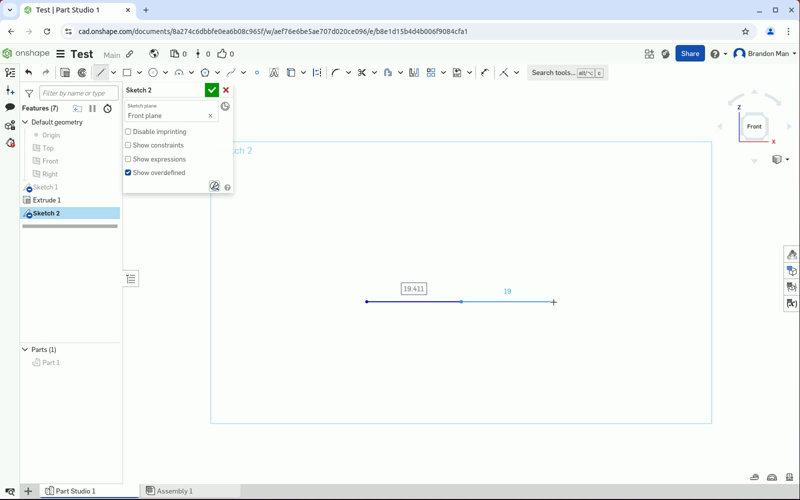
key_up(shift)
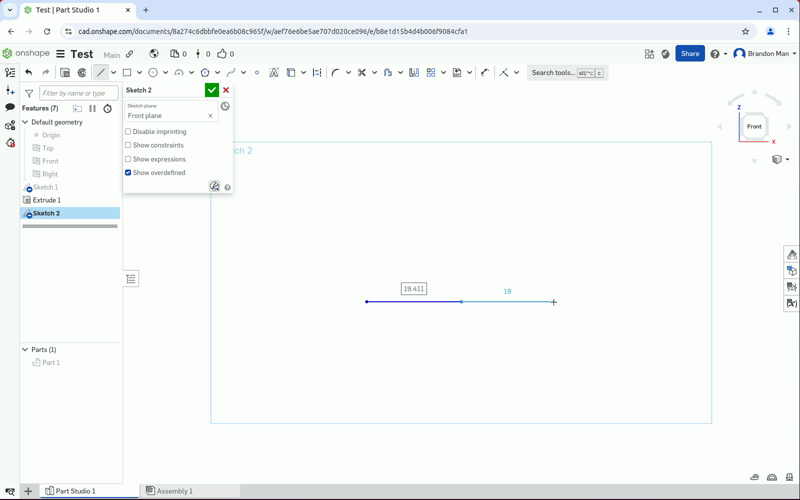
key(esc)
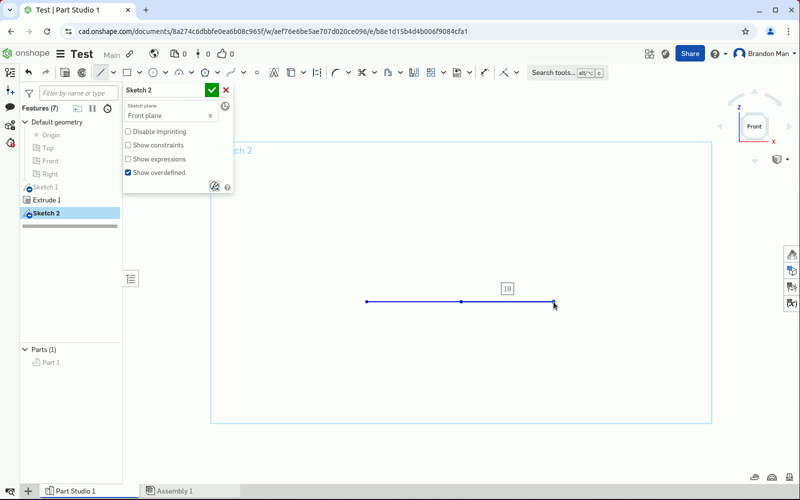
key(a)
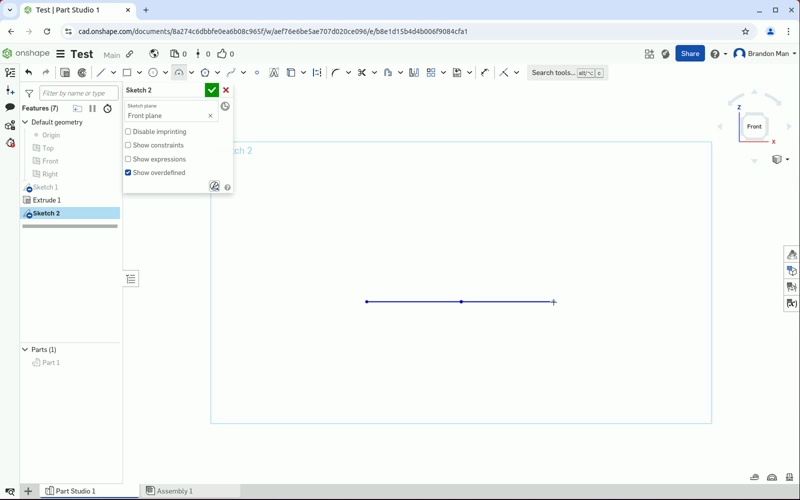
mouse_move(553, 301)
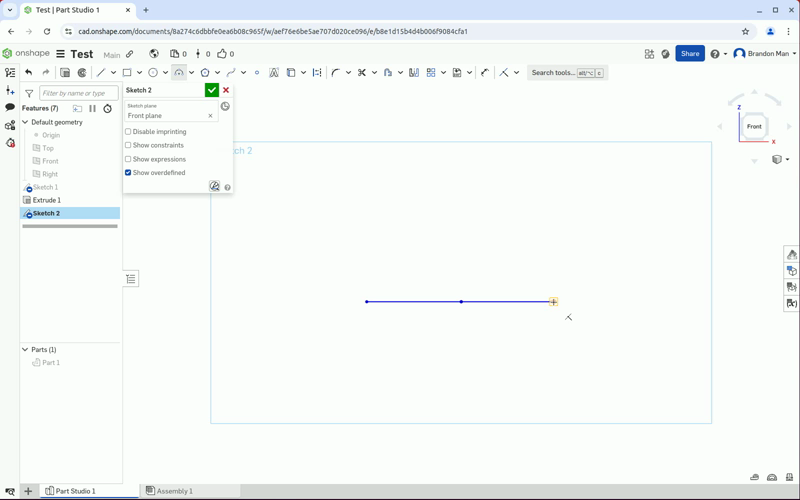
click(553, 301)
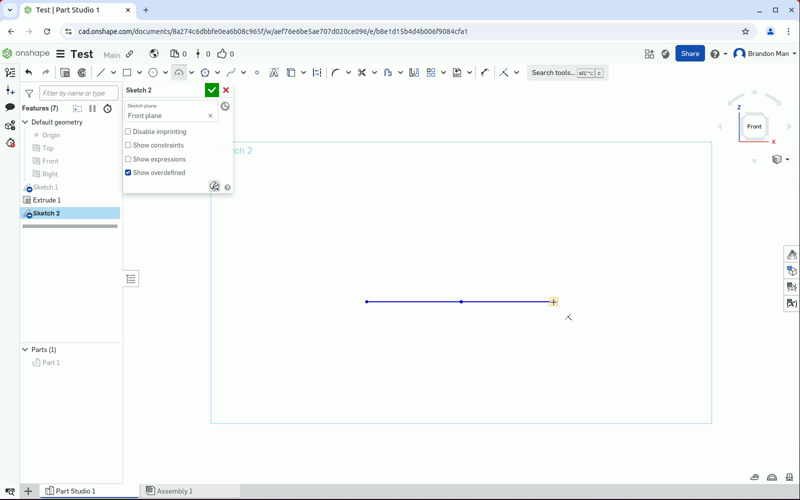
key_down(shift)
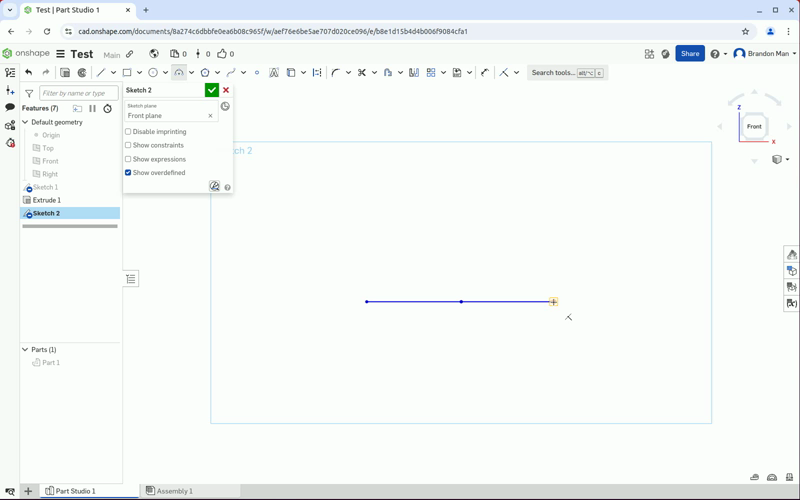
mouse_move(553, 264)
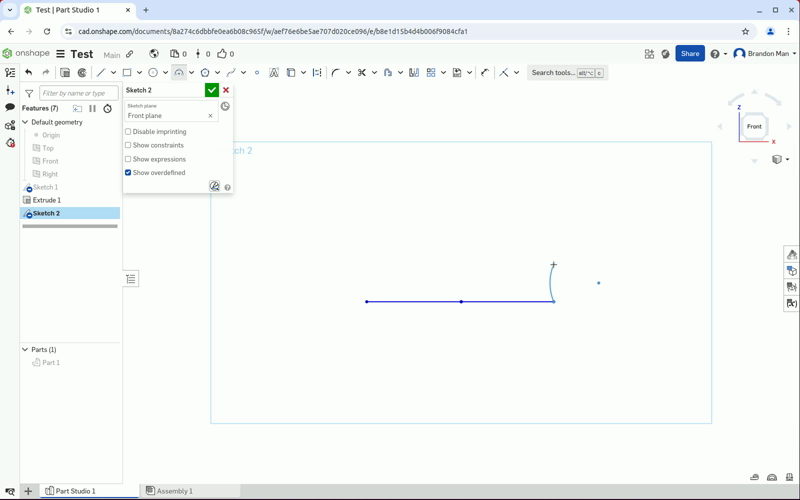
click(553, 264)
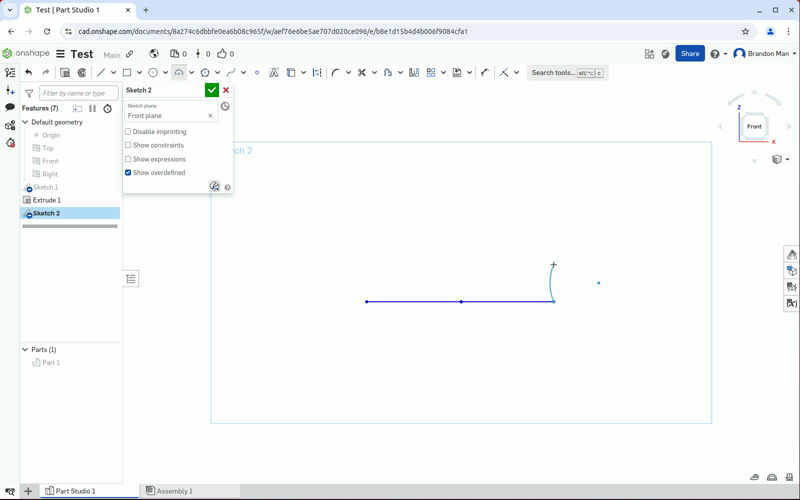
mouse_move(535, 282)
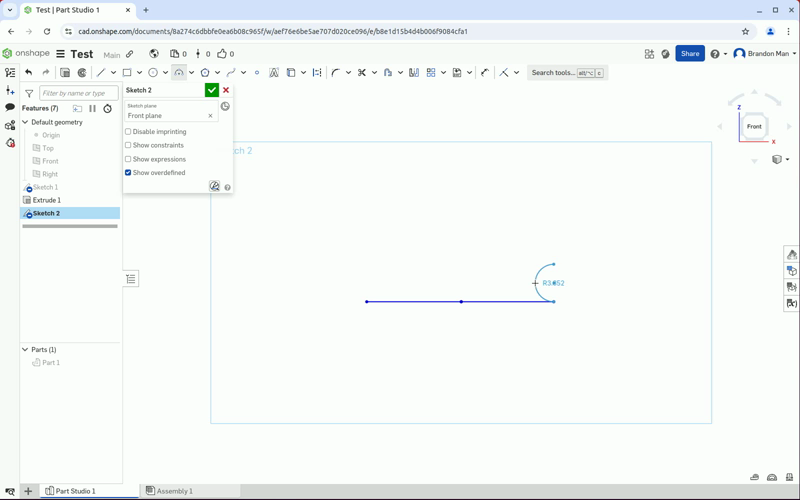
click(535, 282)
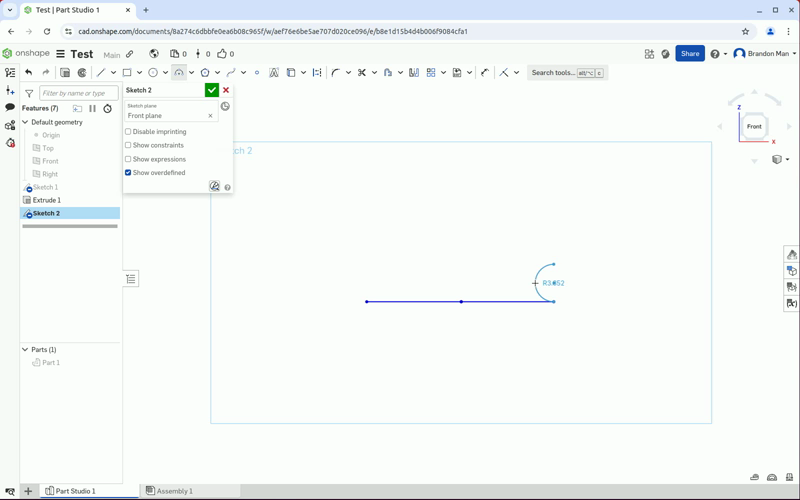
key_up(shift)
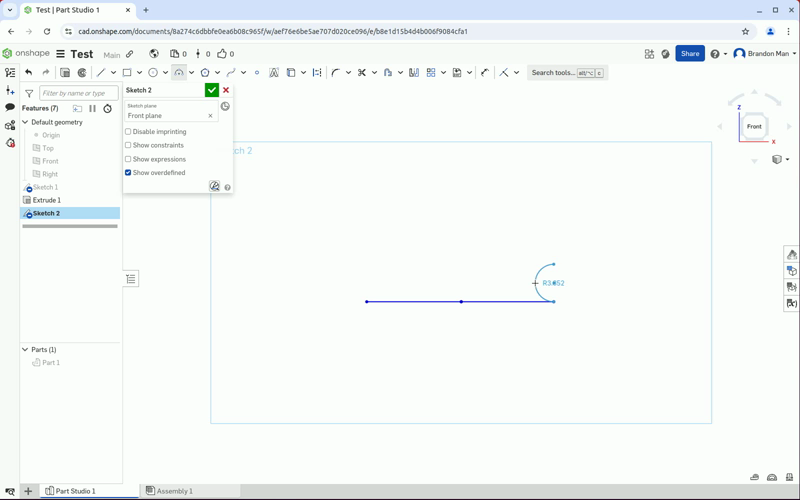
key(esc)
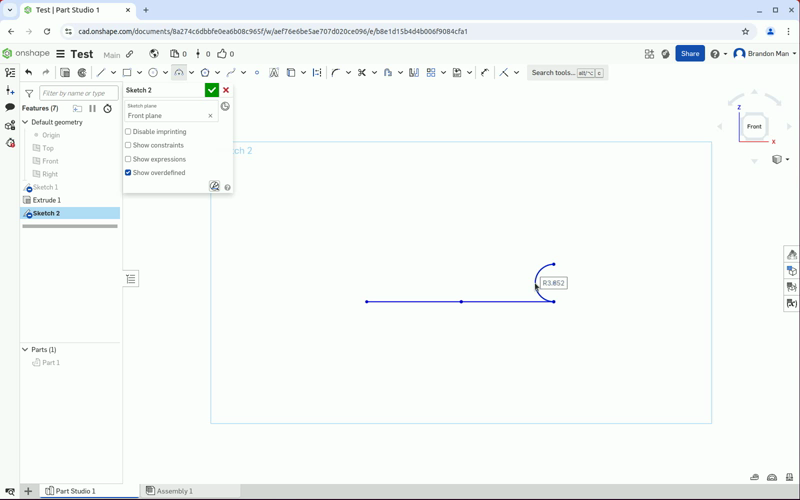
key(l)
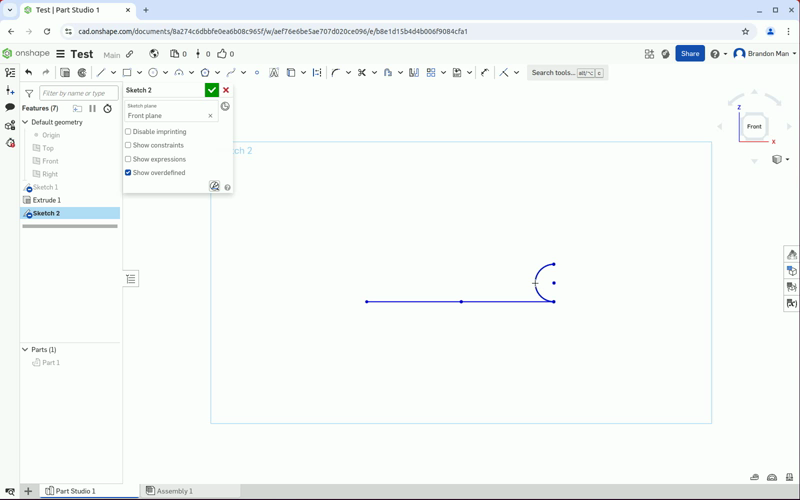
mouse_move(553, 264)
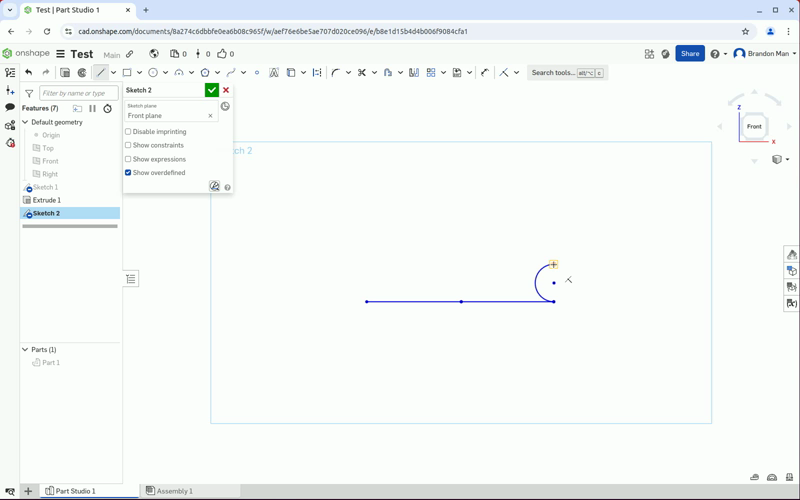
click(553, 264)
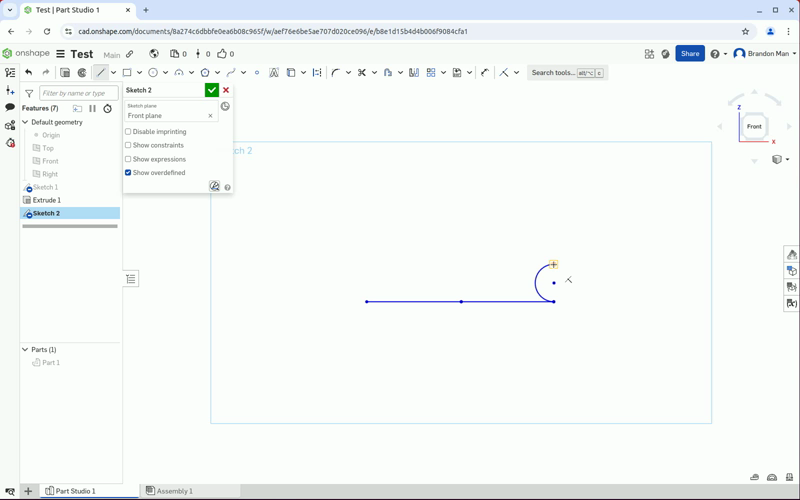
key_down(shift)
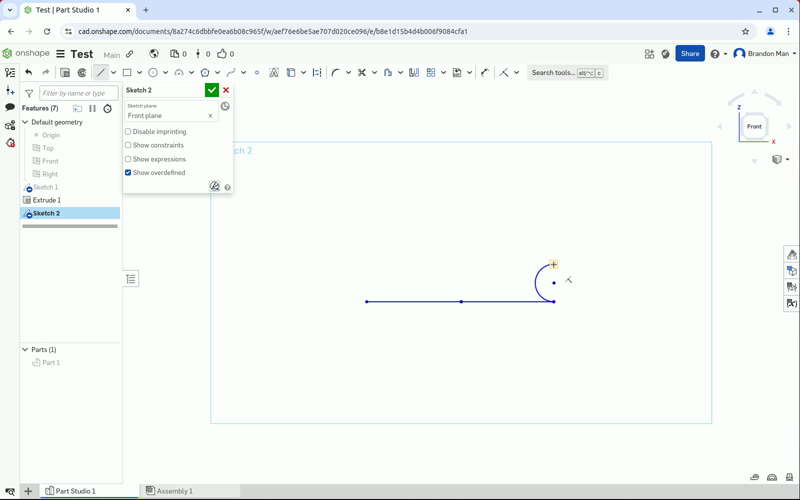
mouse_move(461, 264)
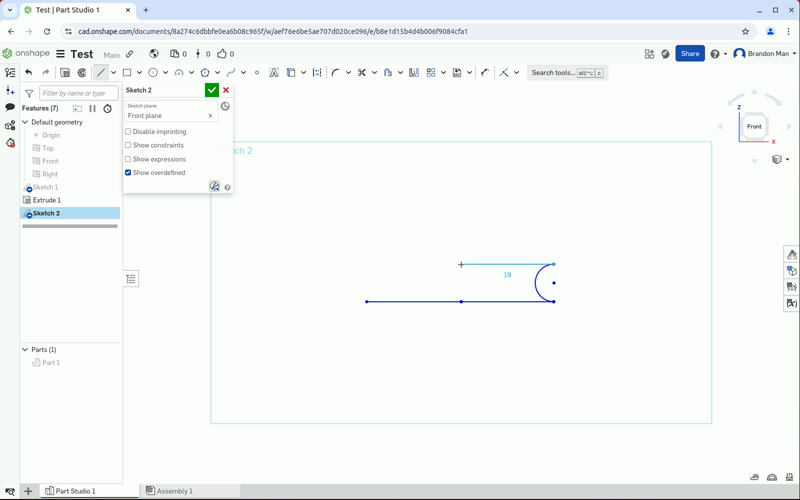
click(461, 264)
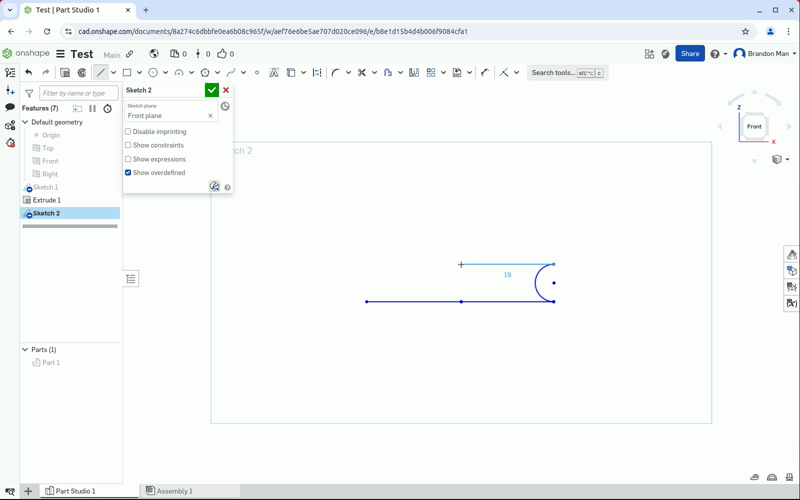
key_up(shift)
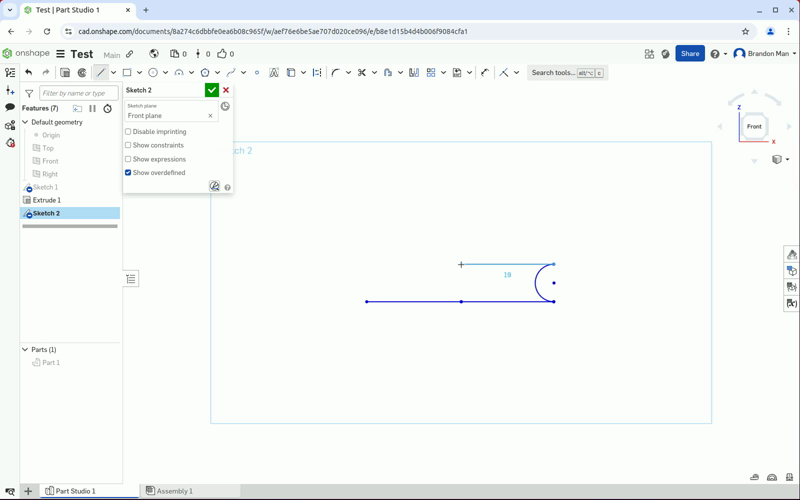
key_down(shift)
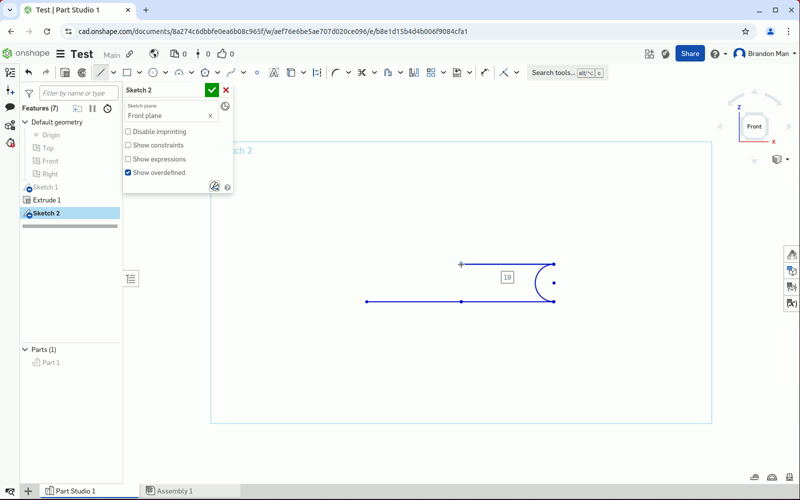
mouse_move(366, 264)
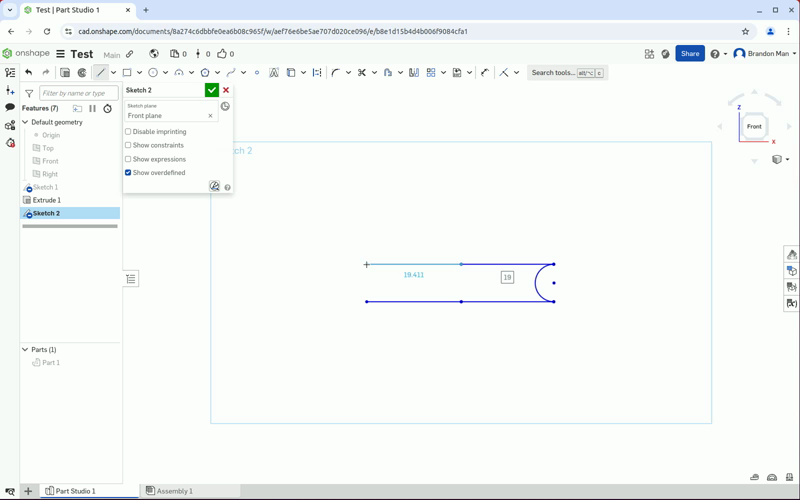
click(366, 264)
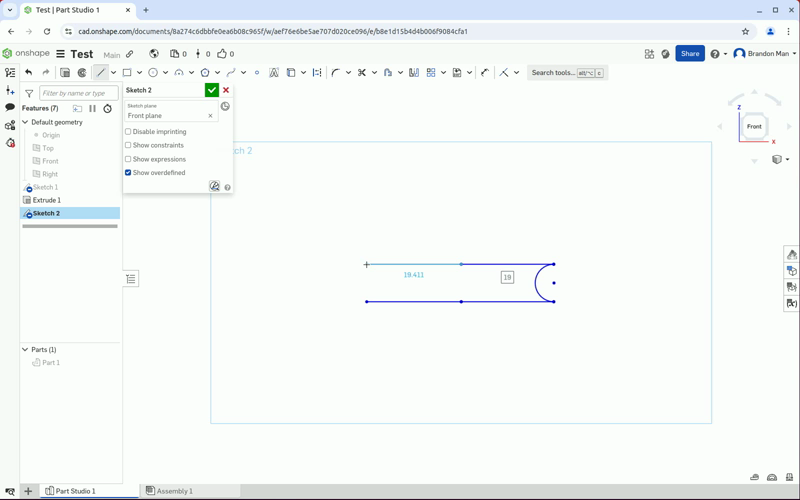
key_up(shift)
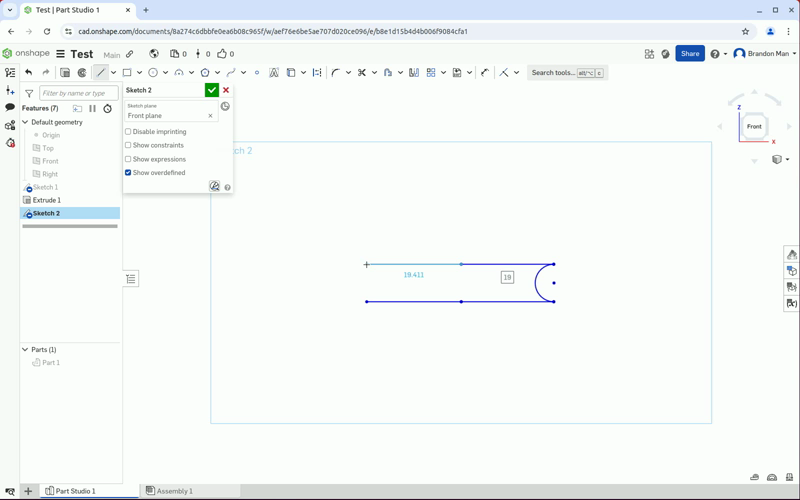
key(esc)
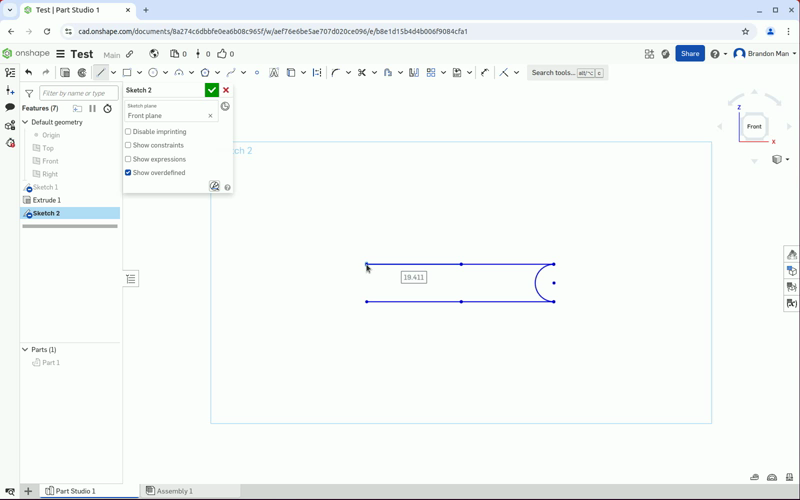
key(a)
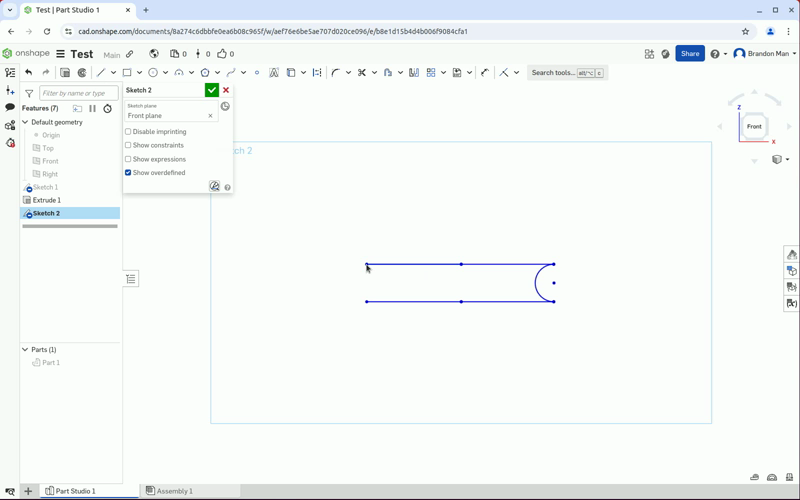
mouse_move(366, 264)
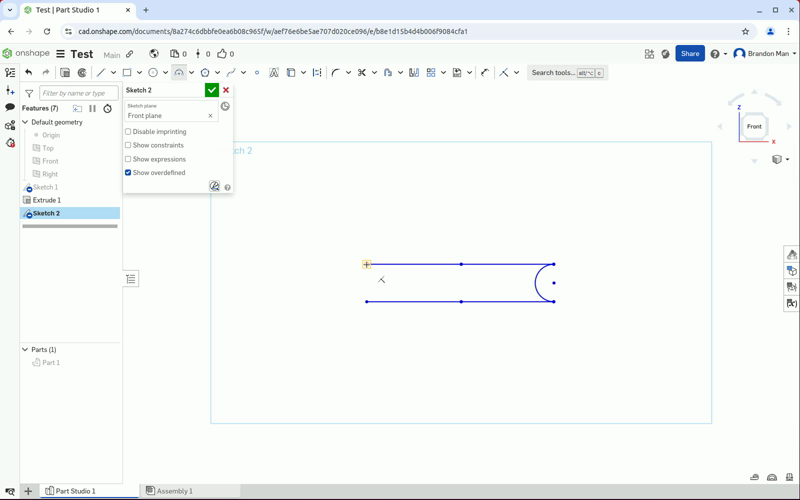
click(366, 264)
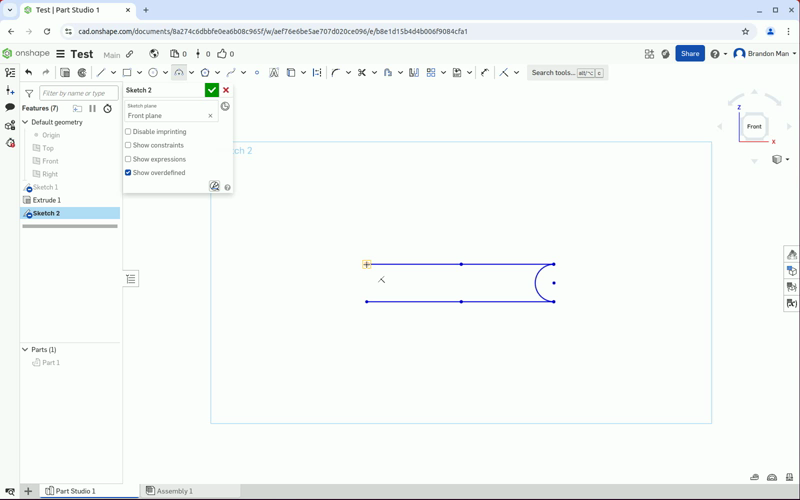
mouse_move(366, 301)
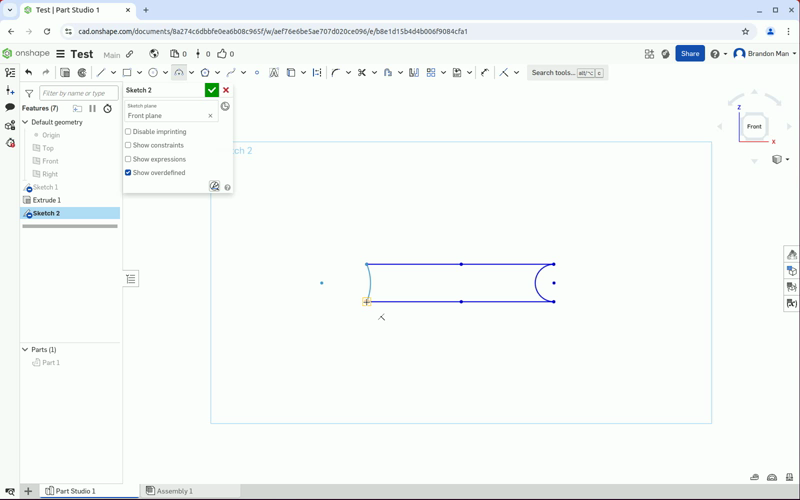
click(366, 301)
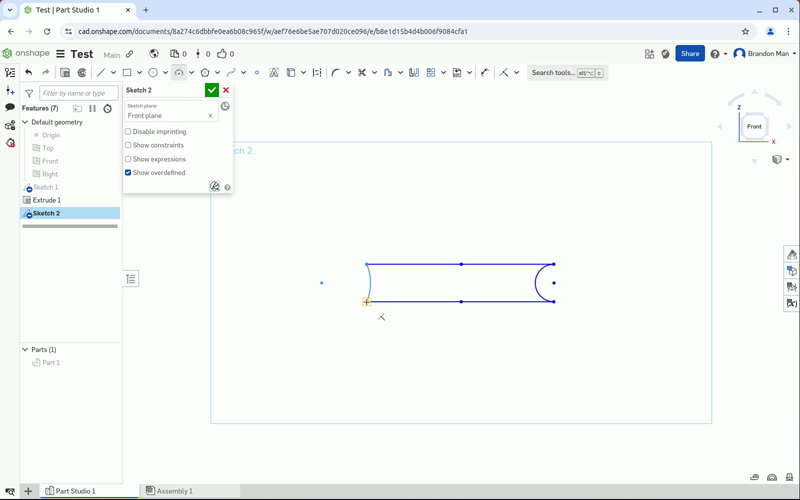
key_down(shift)
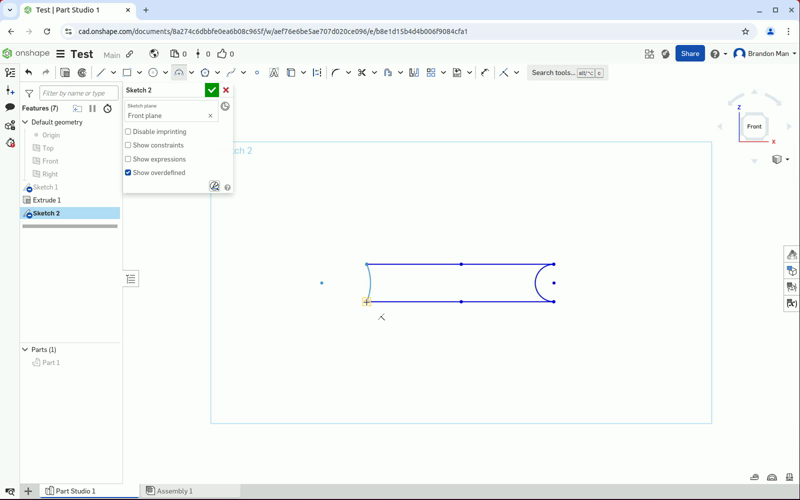
mouse_move(385, 282)
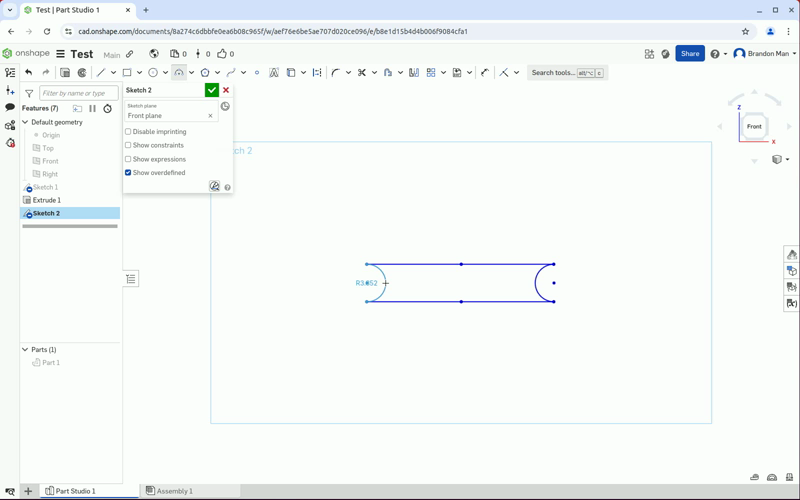
click(385, 282)
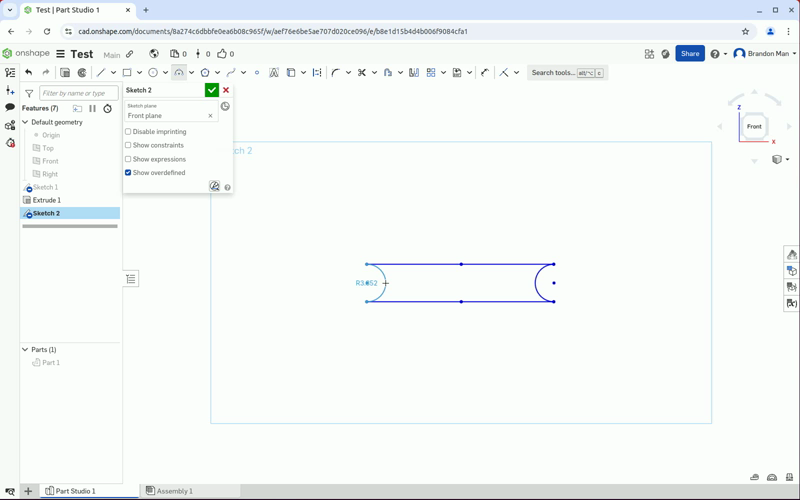
key_up(shift)
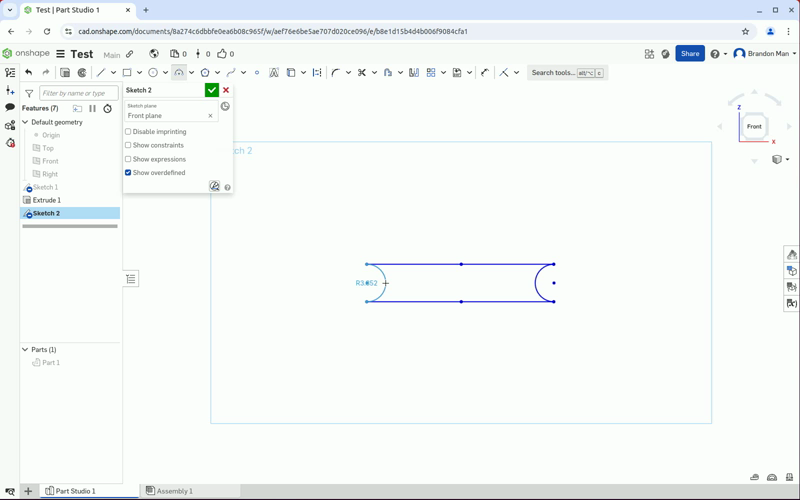
key(esc)
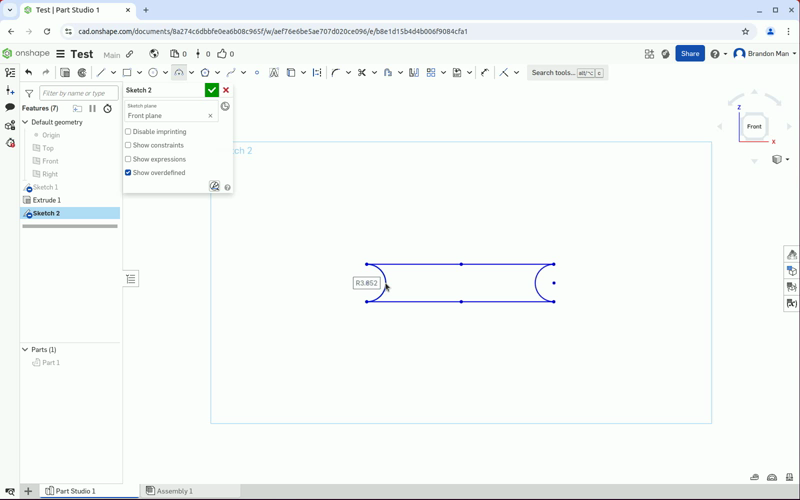
mouse_move(521, 292)
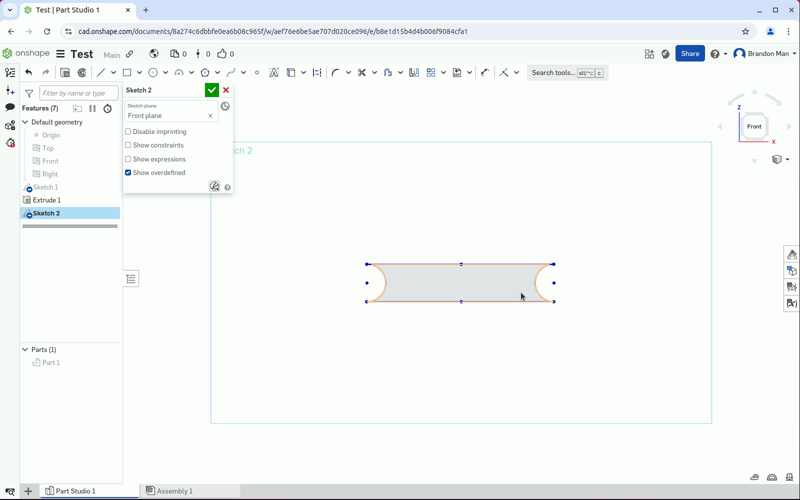
scroll(6)
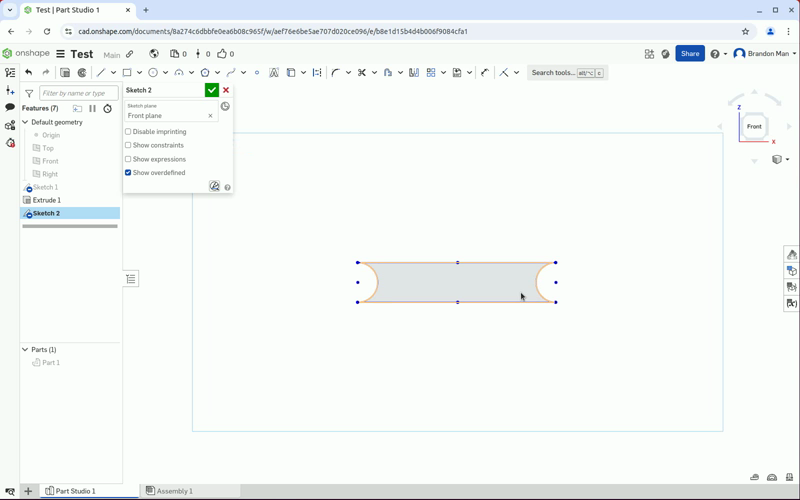
scroll(6)
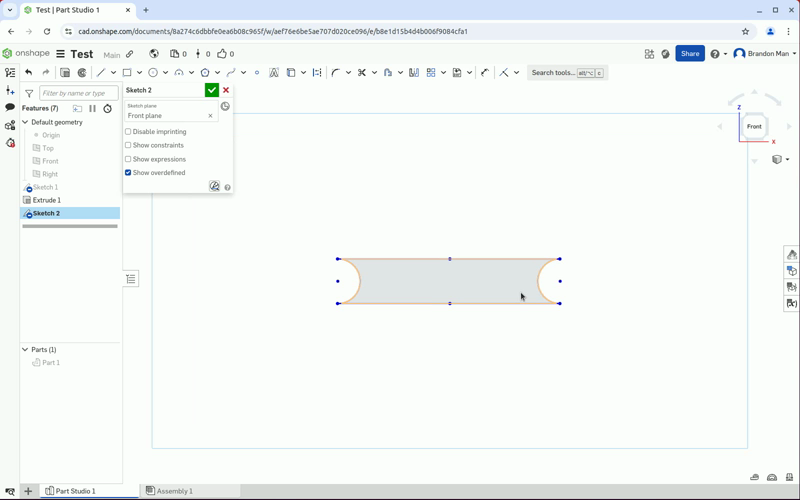
scroll(6)
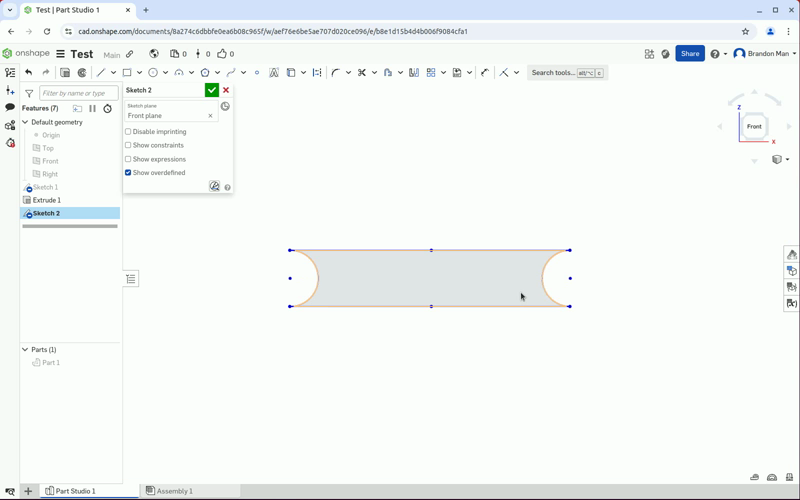
scroll(6)
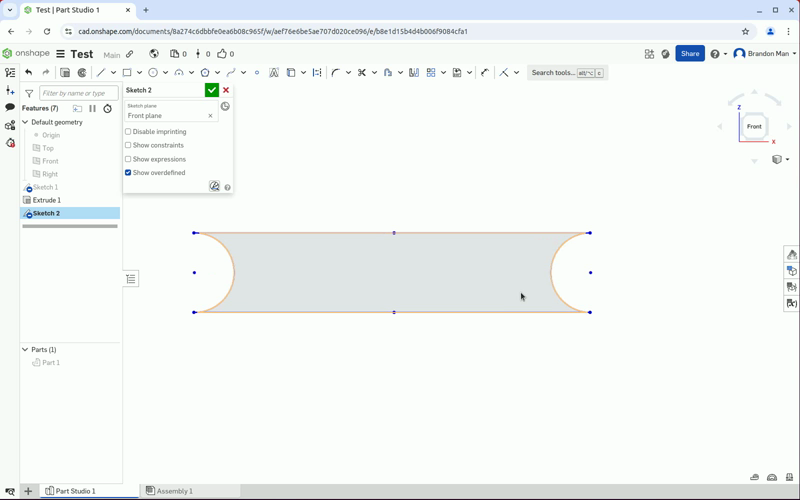
scroll(6)
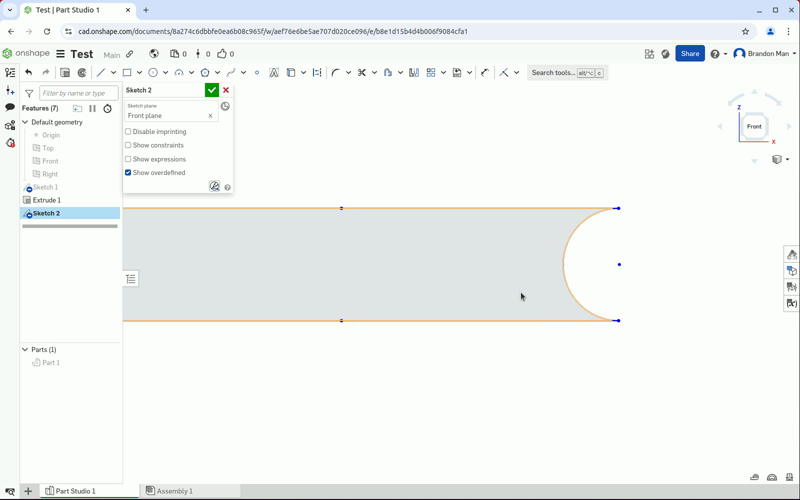
scroll(6)
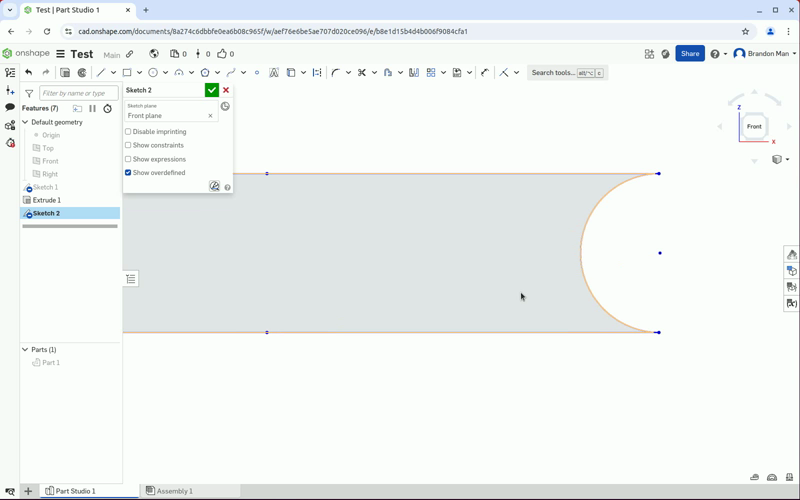
scroll(6)
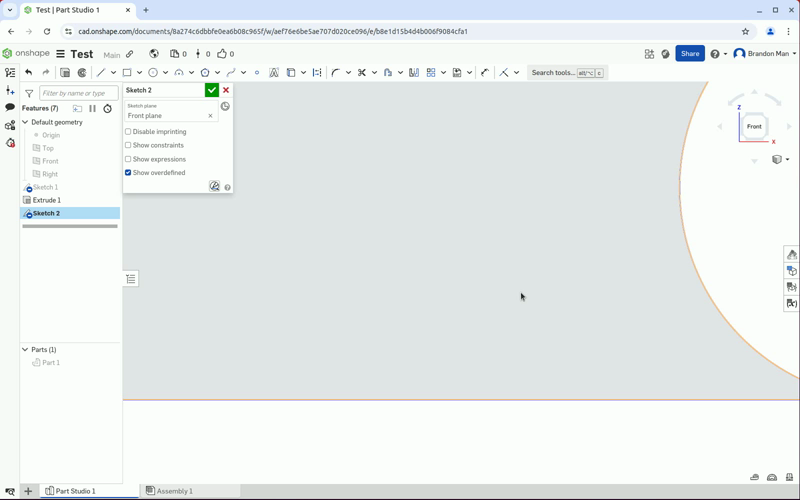
click(521, 292)
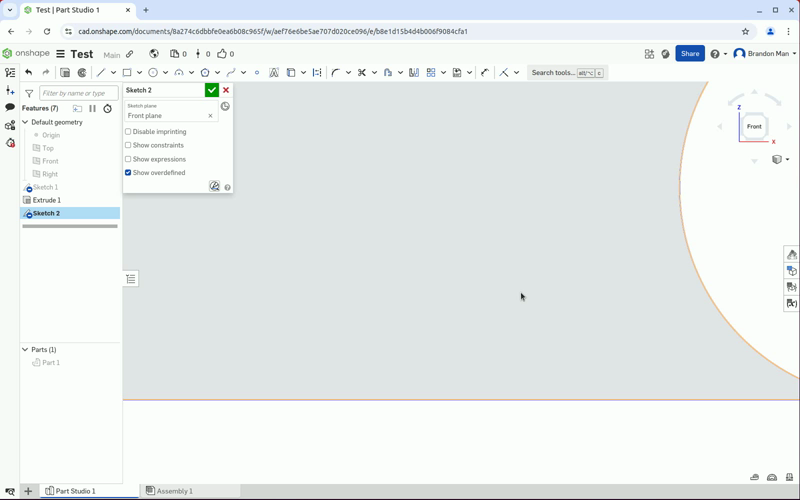
scroll(-6)
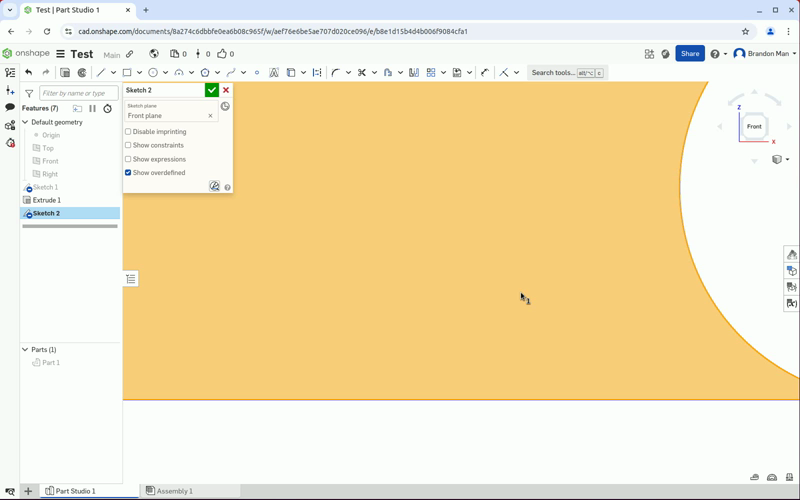
scroll(-6)
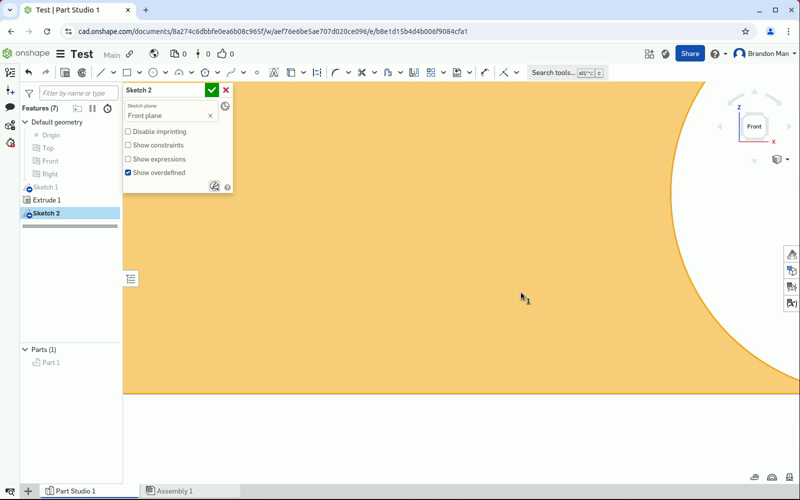
scroll(-6)
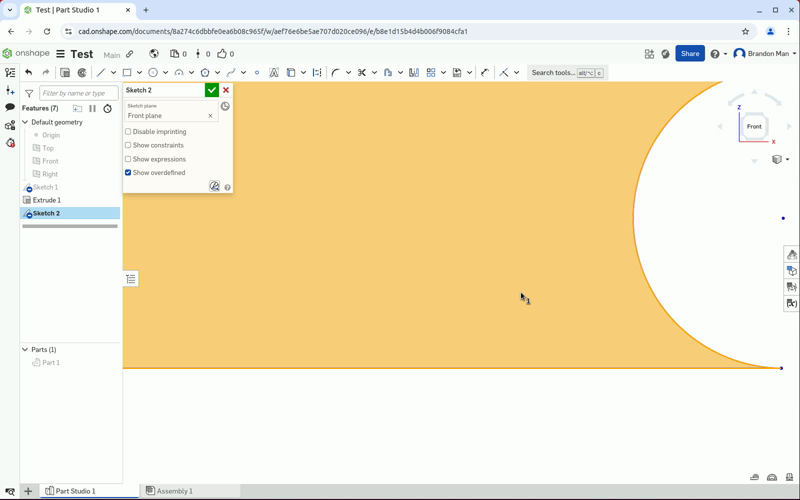
scroll(-6)
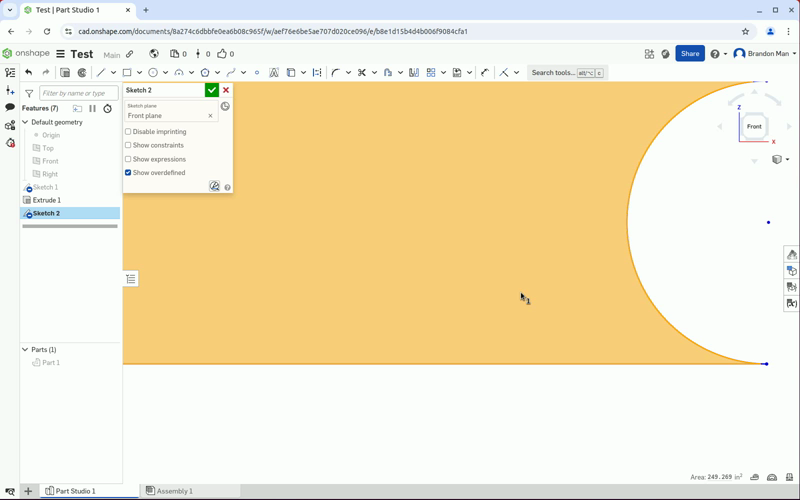
scroll(-6)
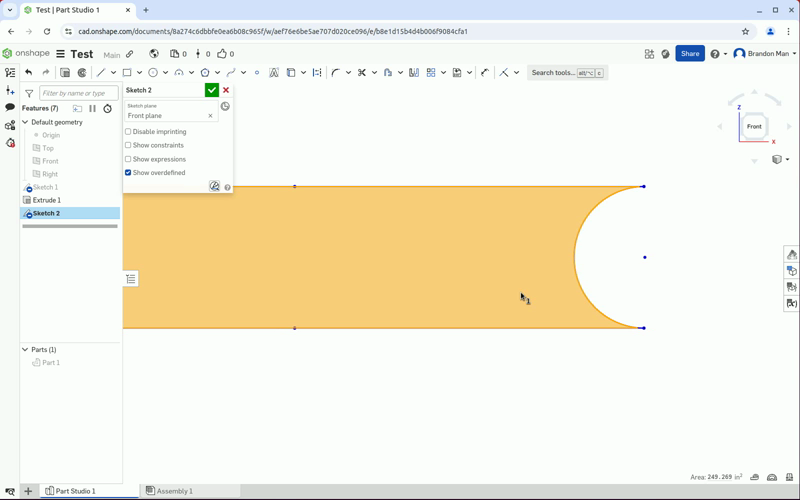
scroll(-6)
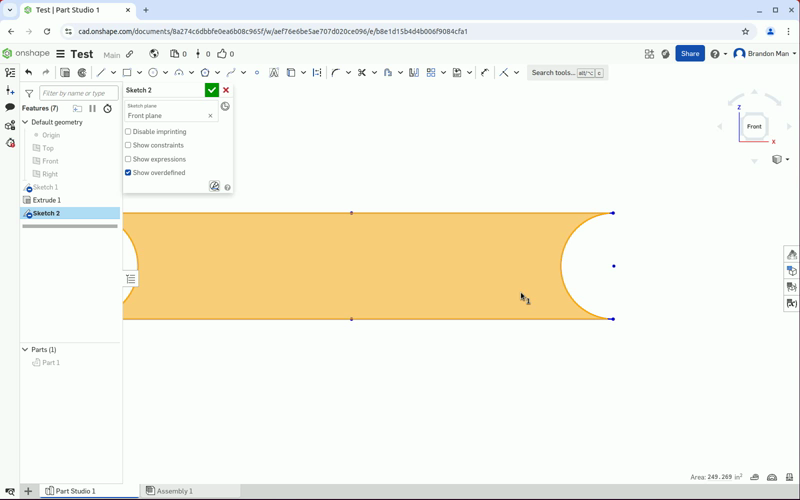
scroll(-6)
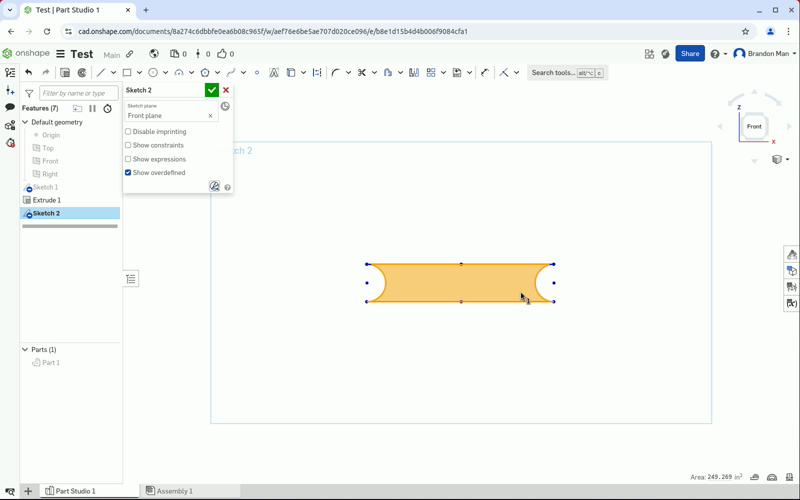
mouse_move(73, 352)
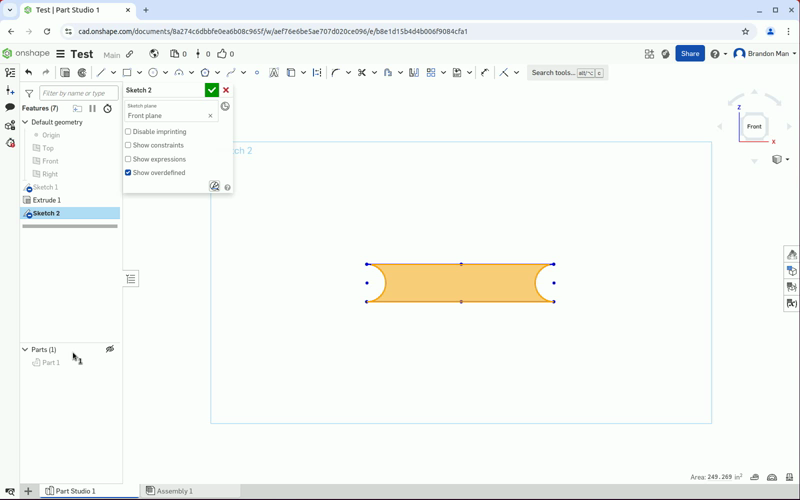
key(shift+y)
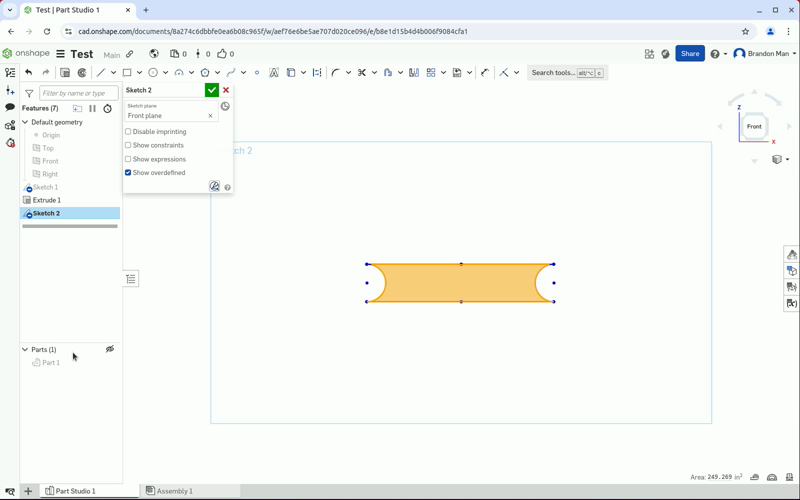
key(shift+e)
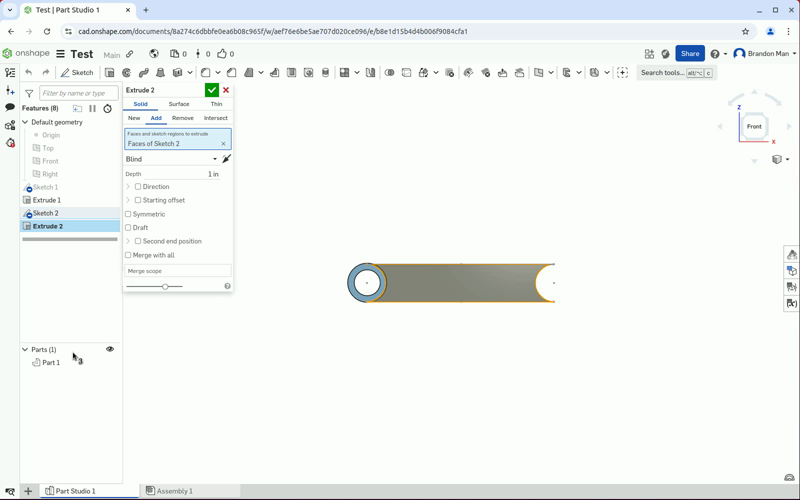
mouse_move(143, 106)
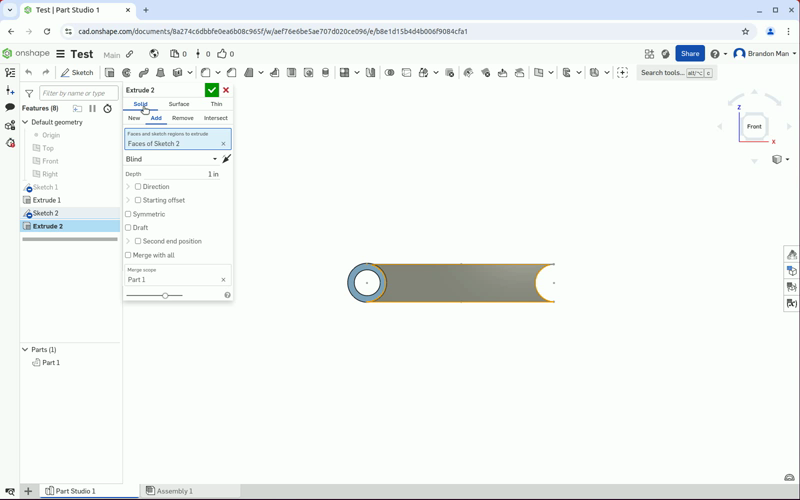
click(143, 106)
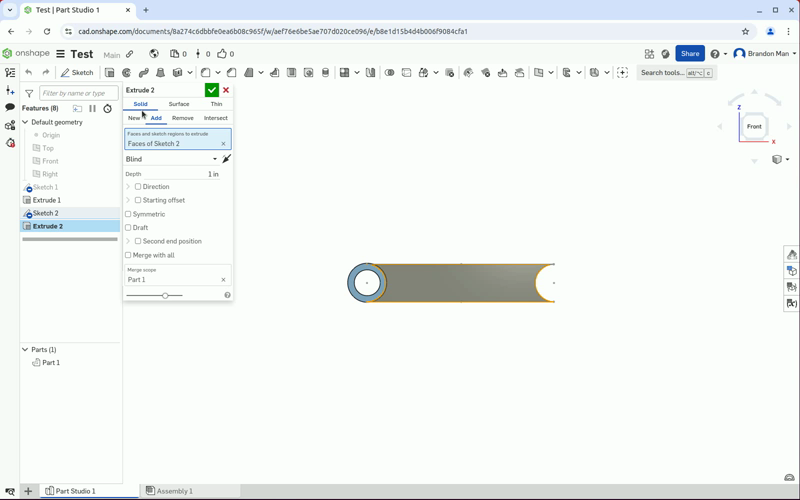
mouse_move(137, 120)
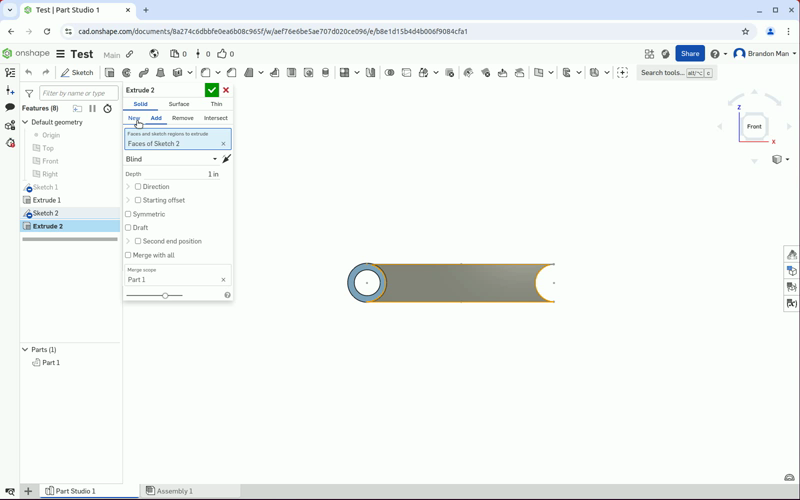
click(137, 120)
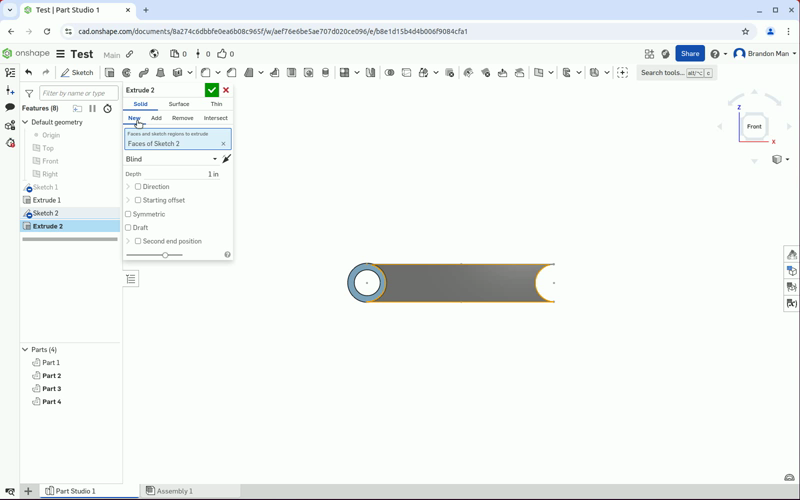
key(tab, 4)
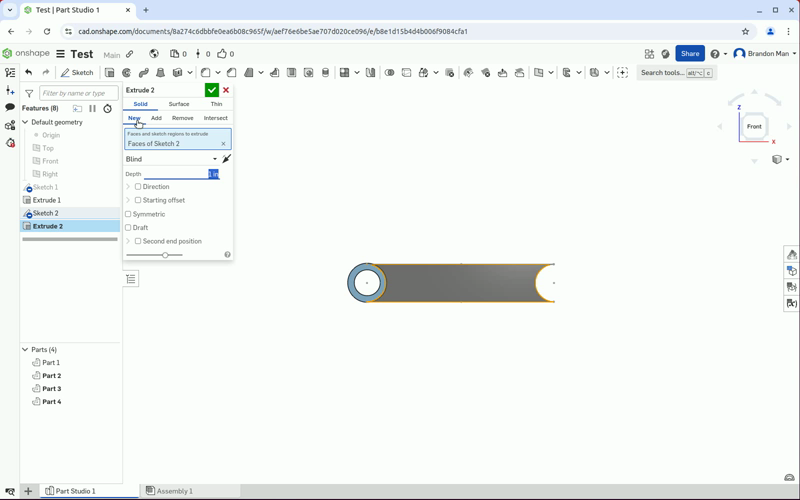
text(3.37)
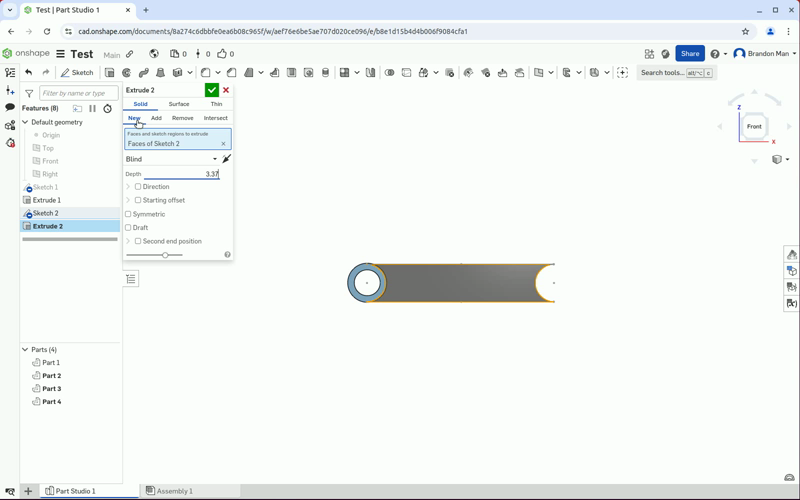
key(tab, 3)
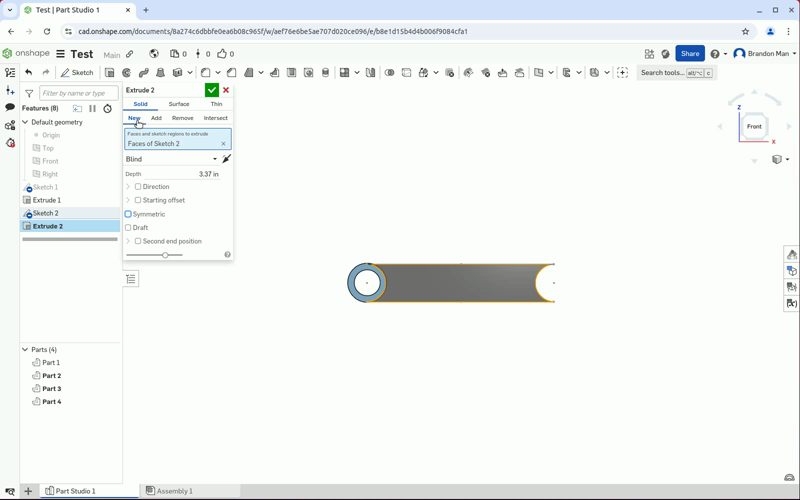
key(space)
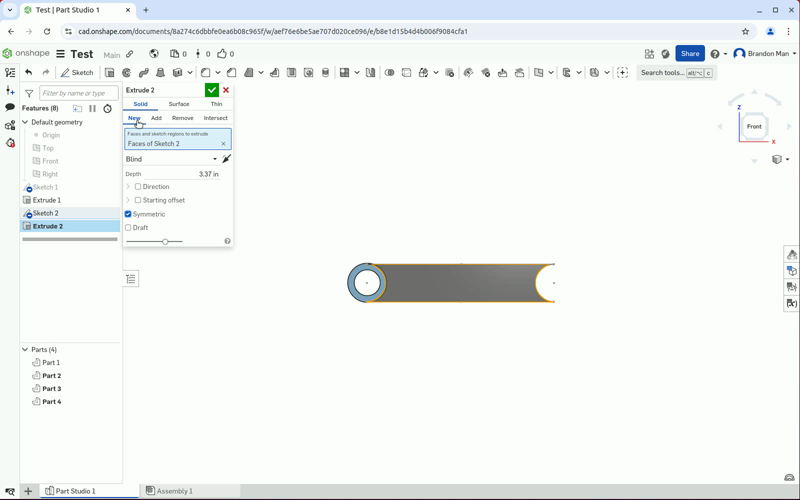
key(enter)
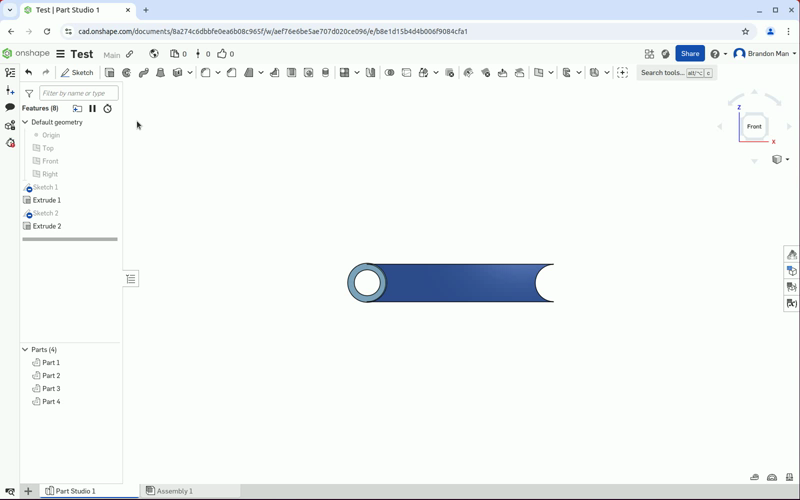
key(shift+h)
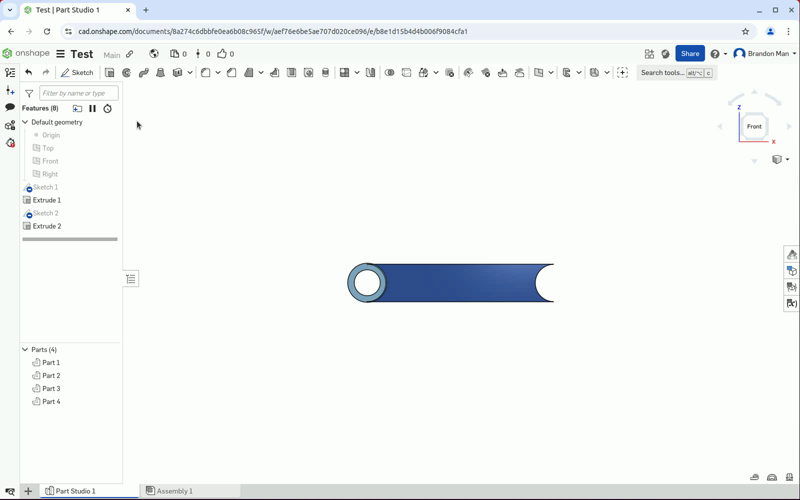
key(shift+h)
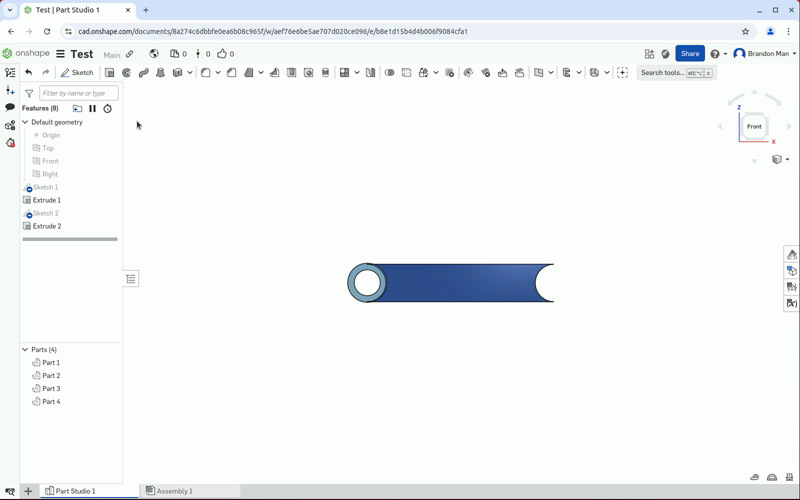
mouse_move(73, 189)
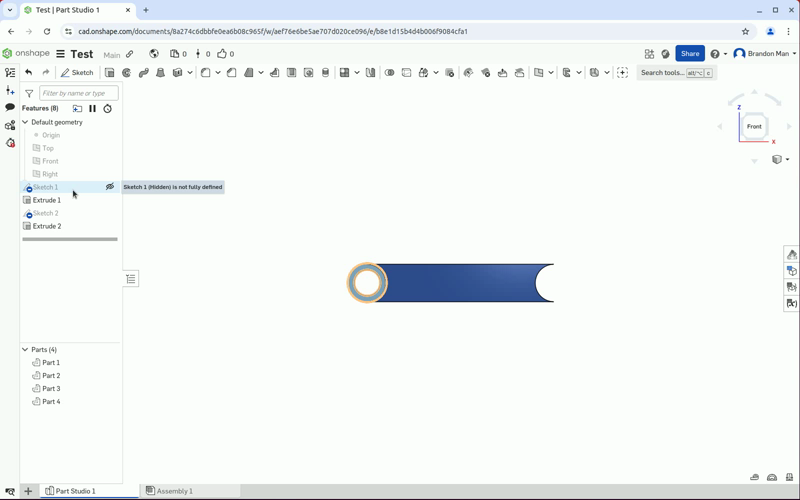
click(73, 189)
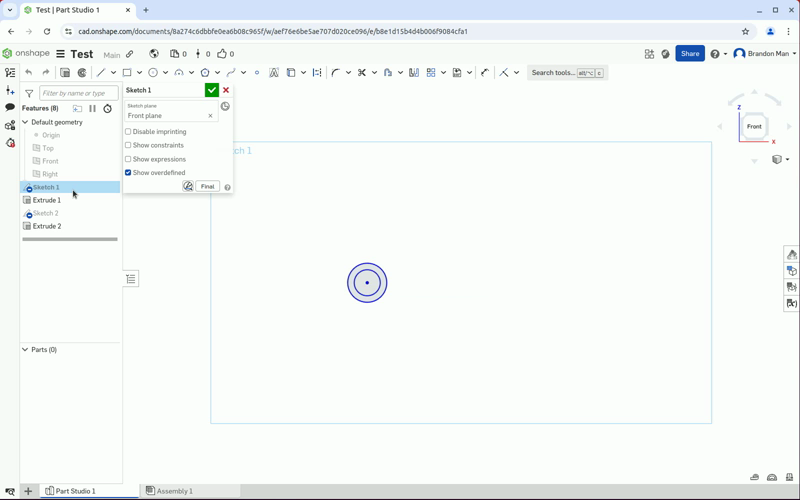
mouse_move(229, 92)
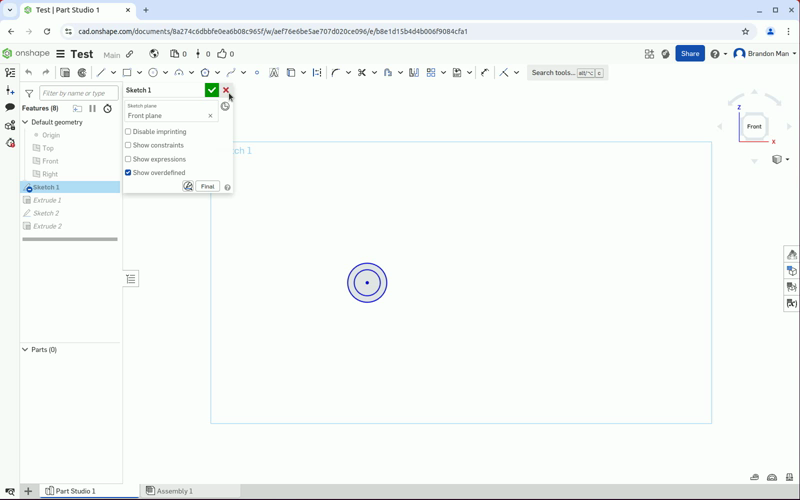
click(229, 92)
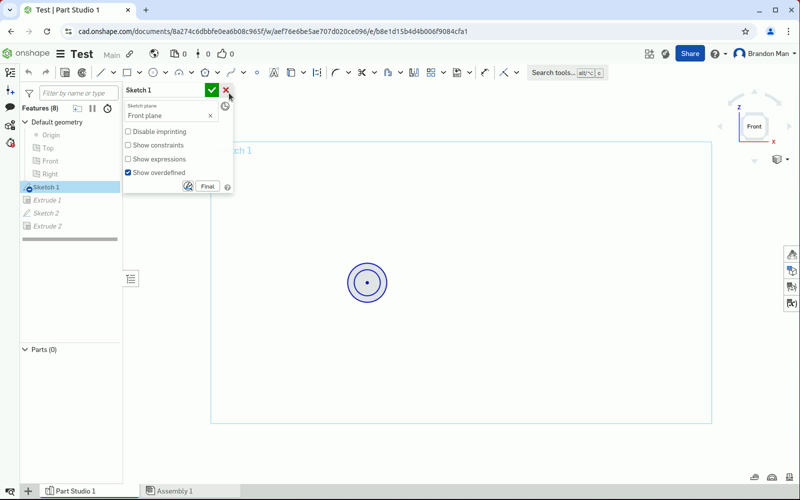
key(shift+s)
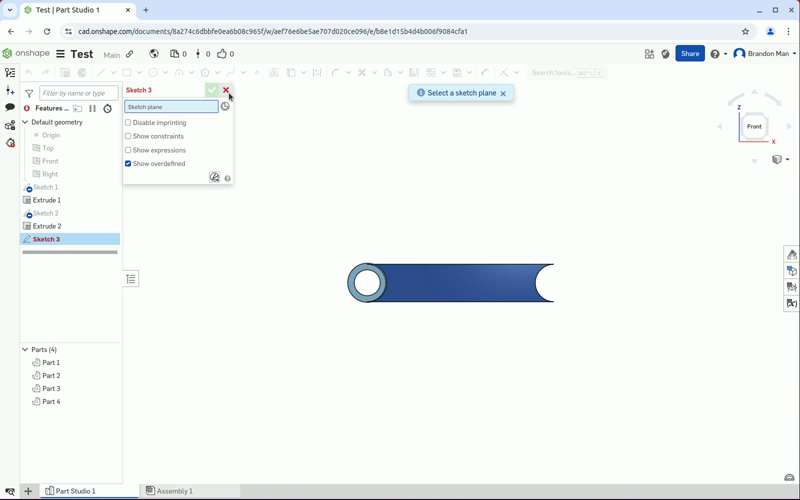
mouse_move(73, 163)
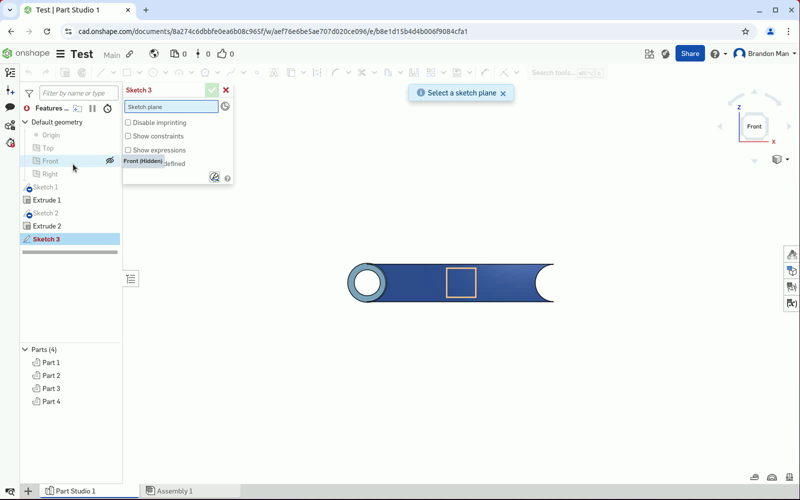
click(73, 163)
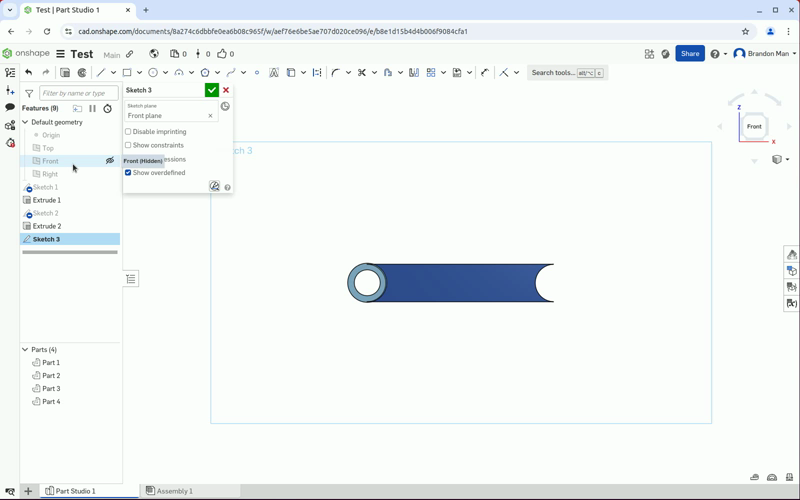
mouse_move(73, 352)
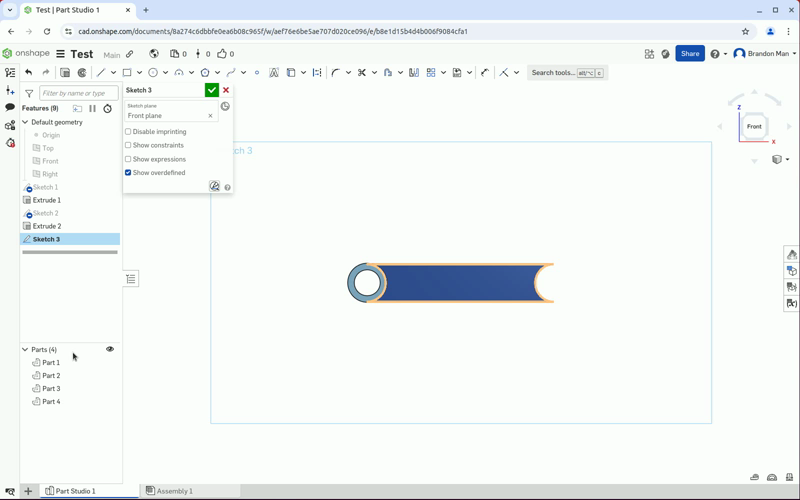
key(y)
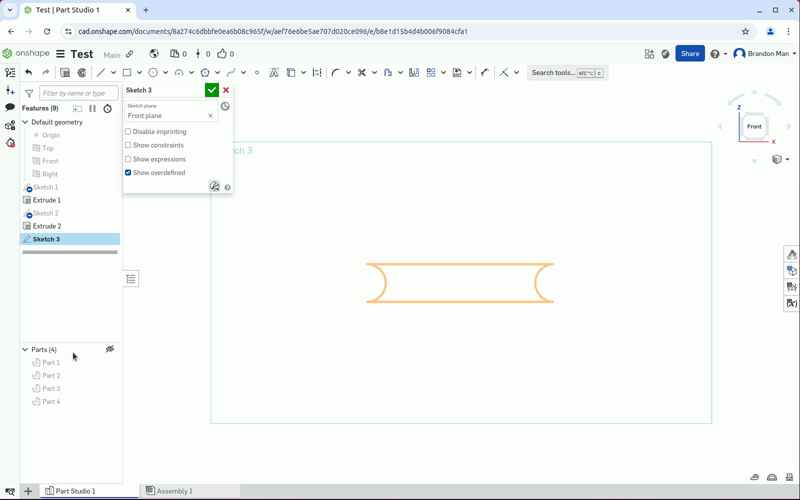
key(c)
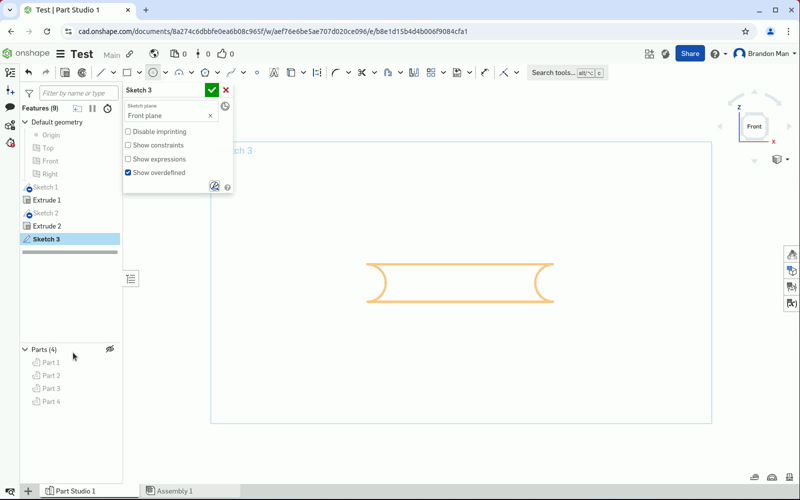
key_down(shift)
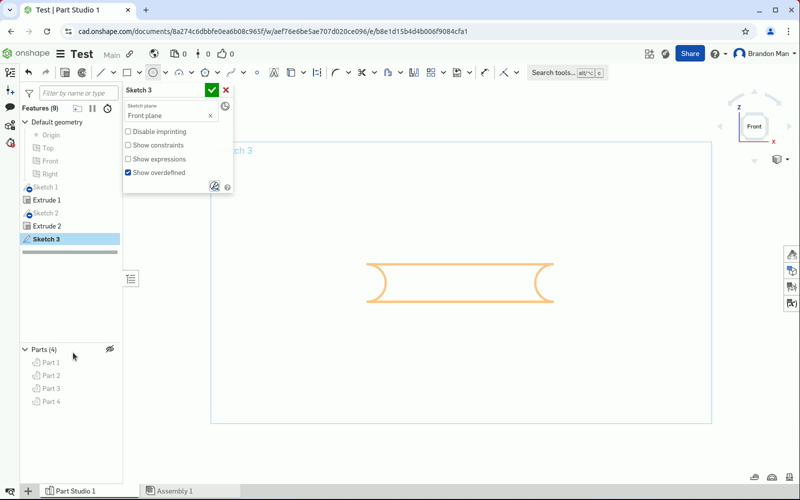
mouse_move(555, 282)
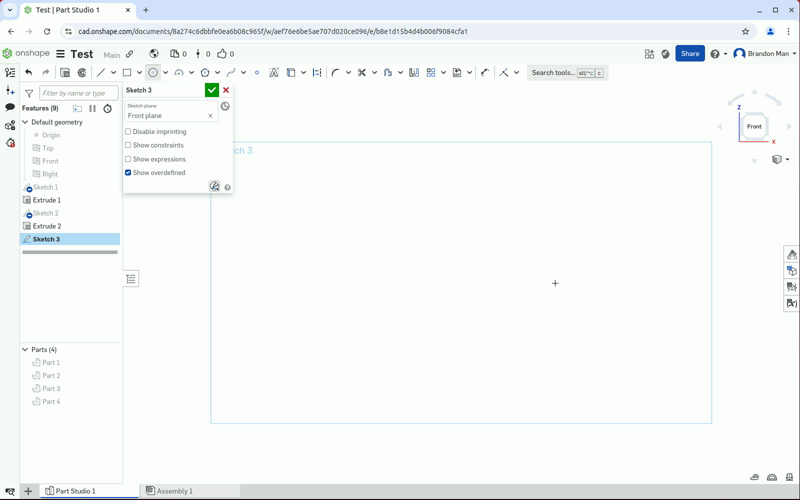
click(555, 282)
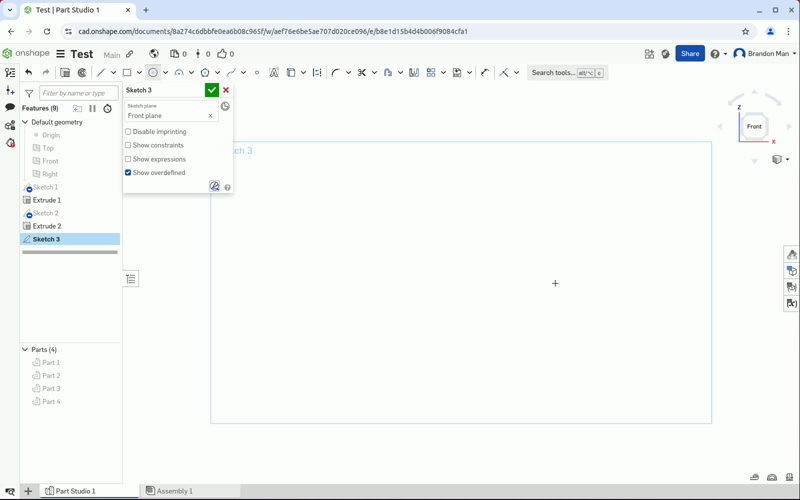
key_up(shift)
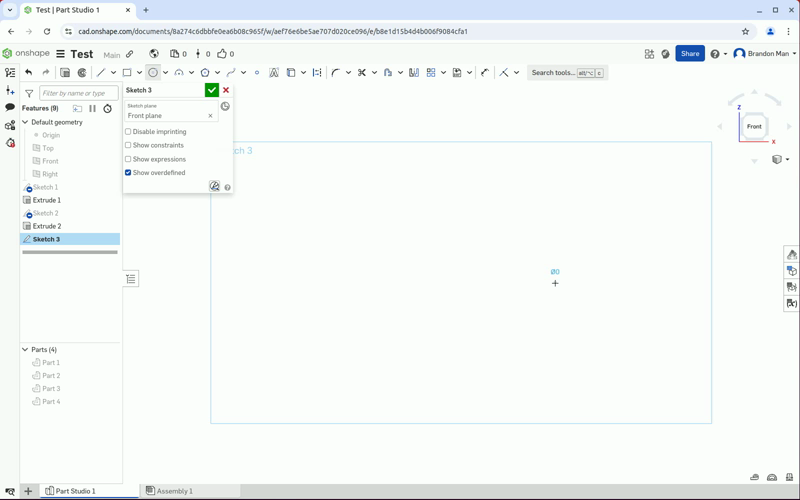
mouse_move(574, 282)
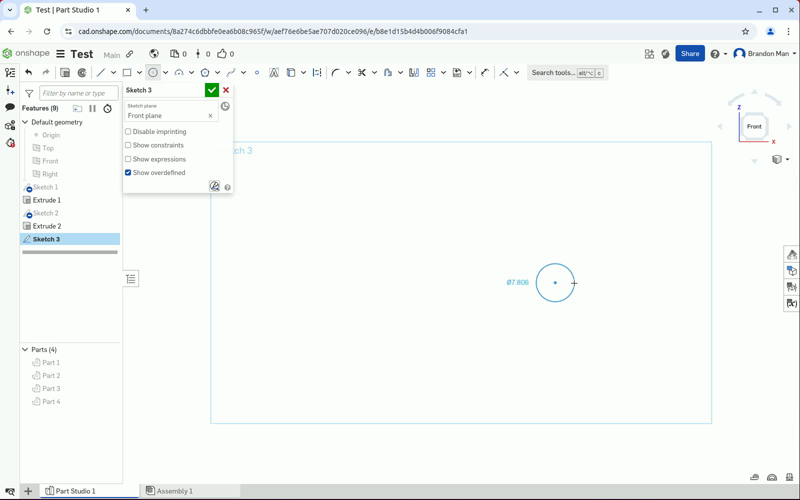
click(574, 282)
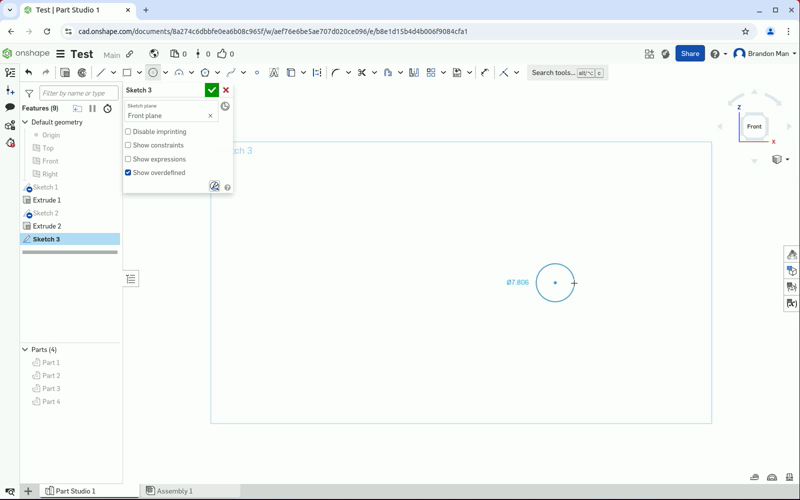
key(esc)
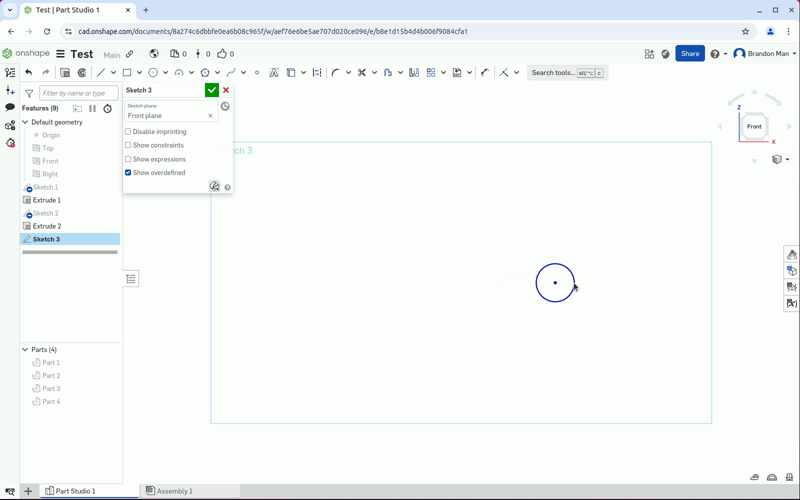
key(c)
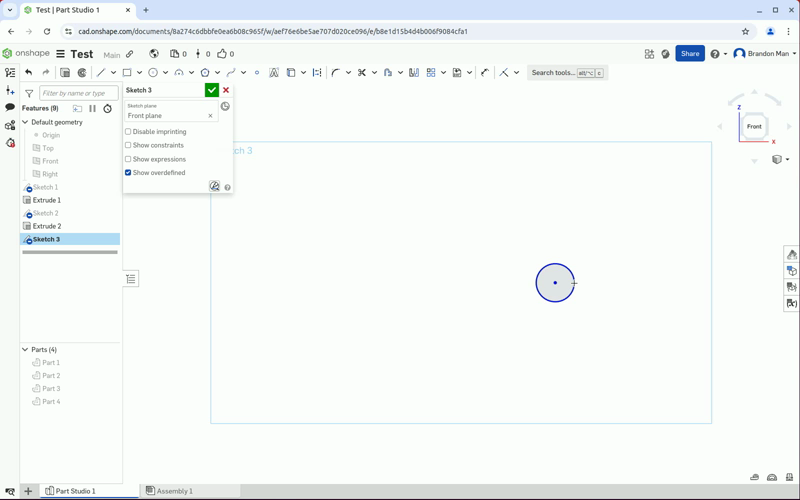
key_down(shift)
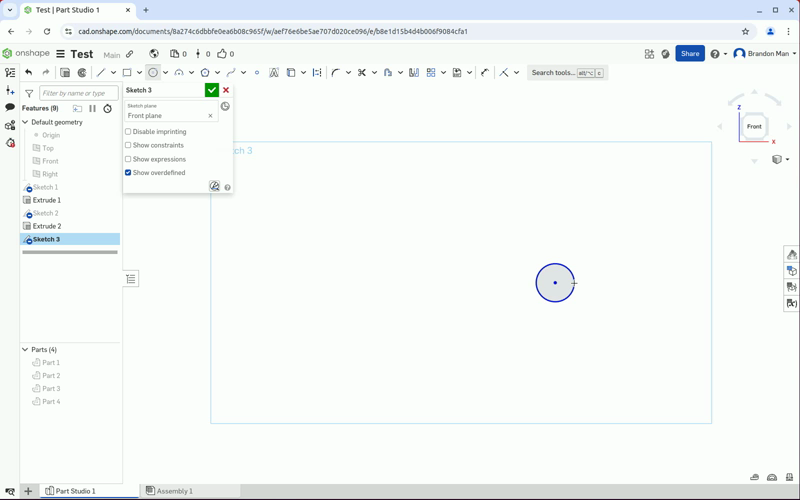
mouse_move(555, 282)
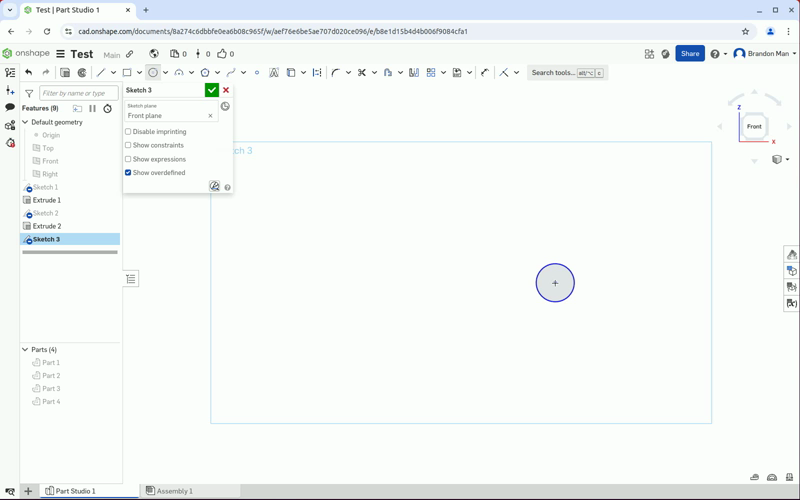
click(555, 282)
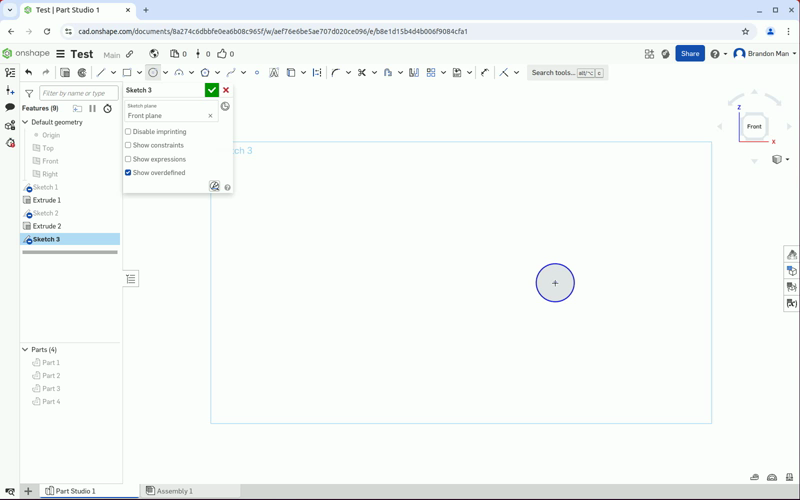
key_up(shift)
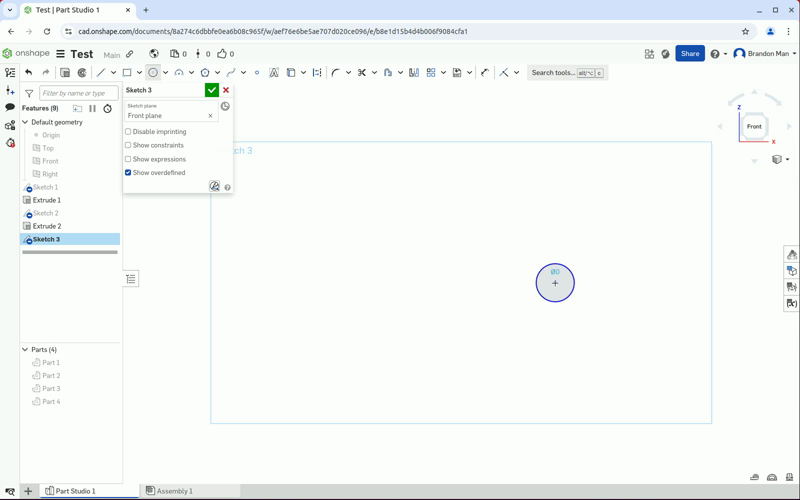
mouse_move(567, 282)
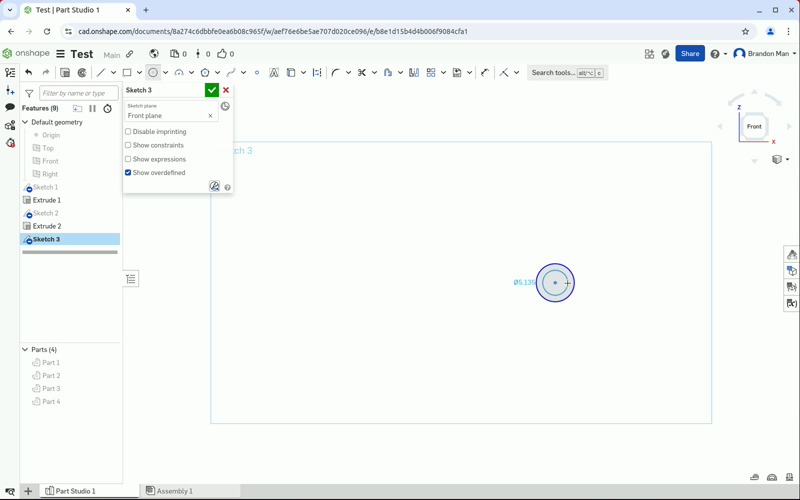
click(567, 282)
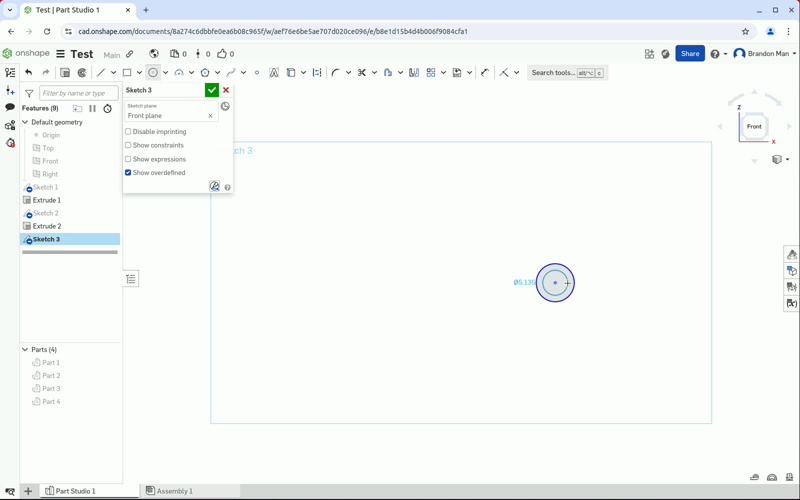
key(esc)
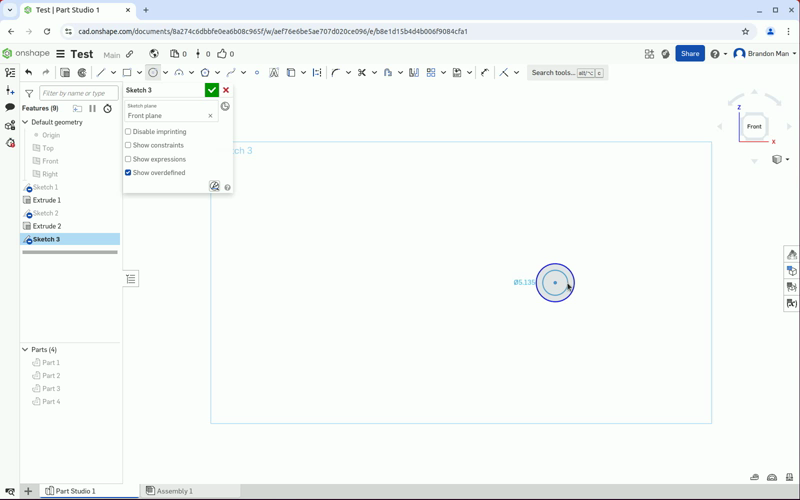
mouse_move(569, 284)
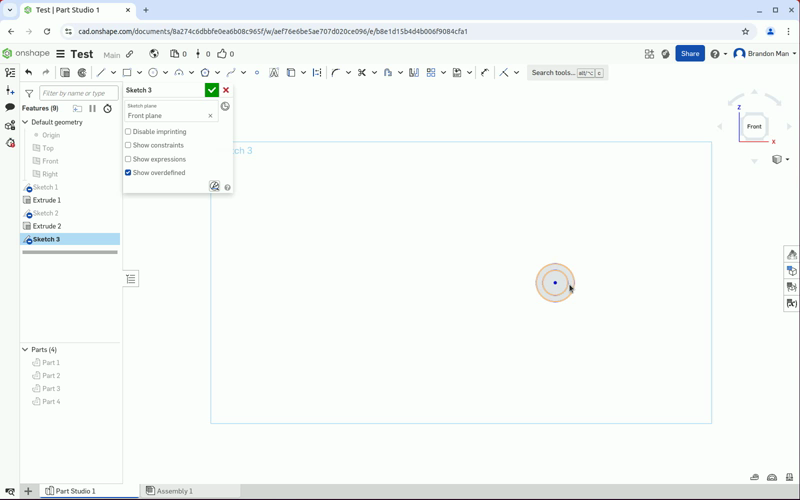
scroll(6)
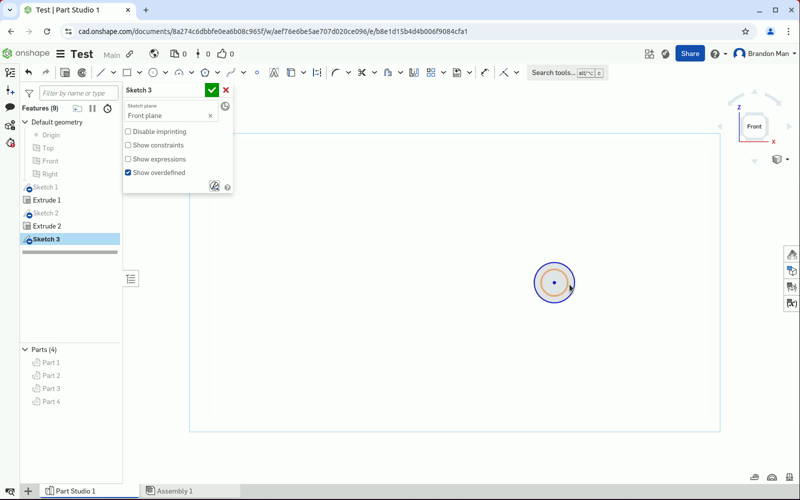
scroll(6)
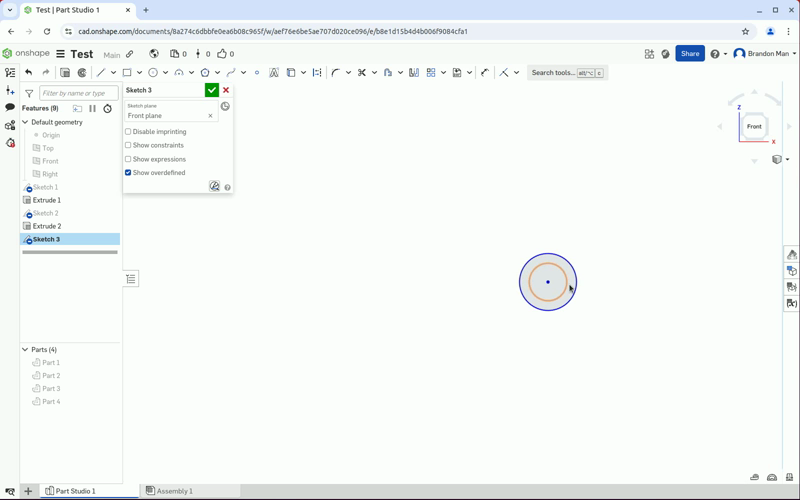
scroll(6)
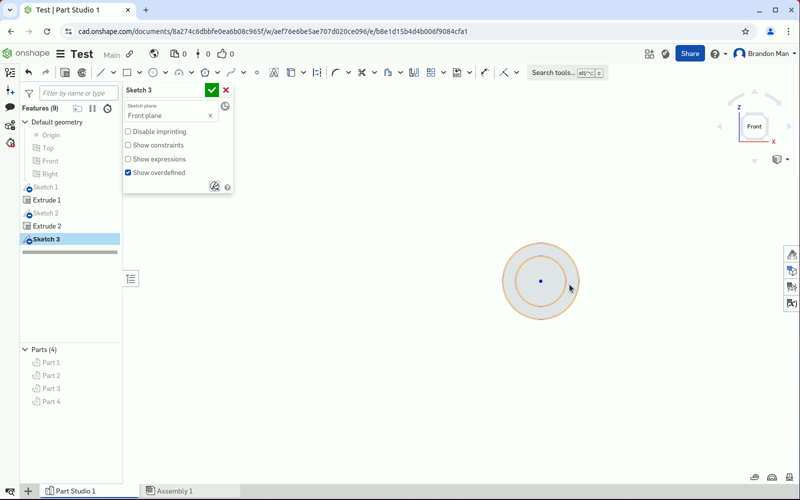
scroll(6)
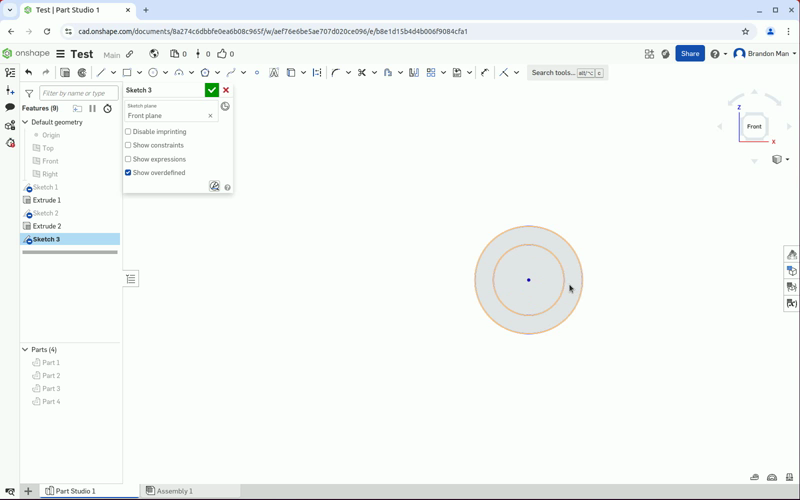
scroll(6)
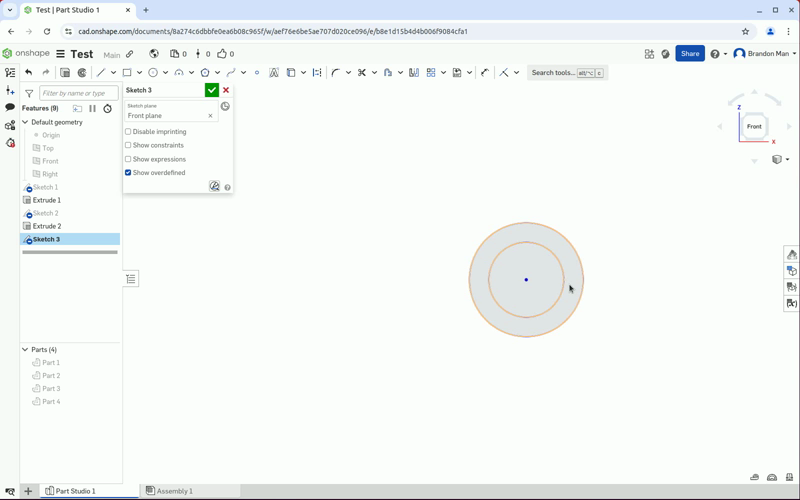
scroll(6)
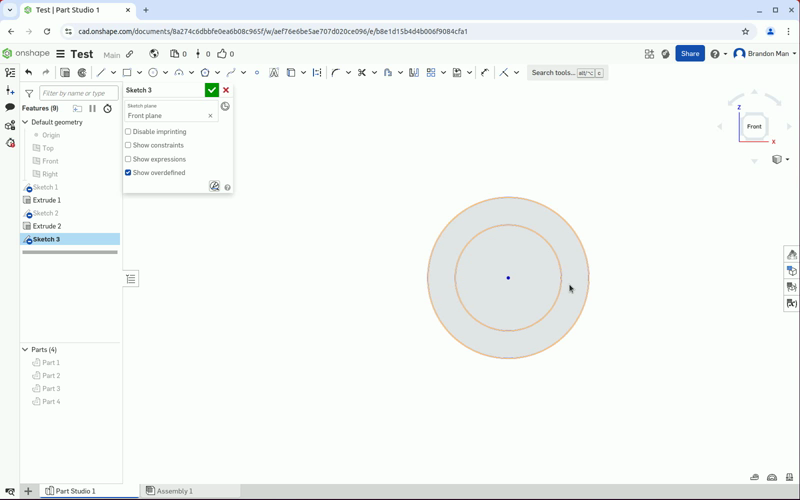
scroll(6)
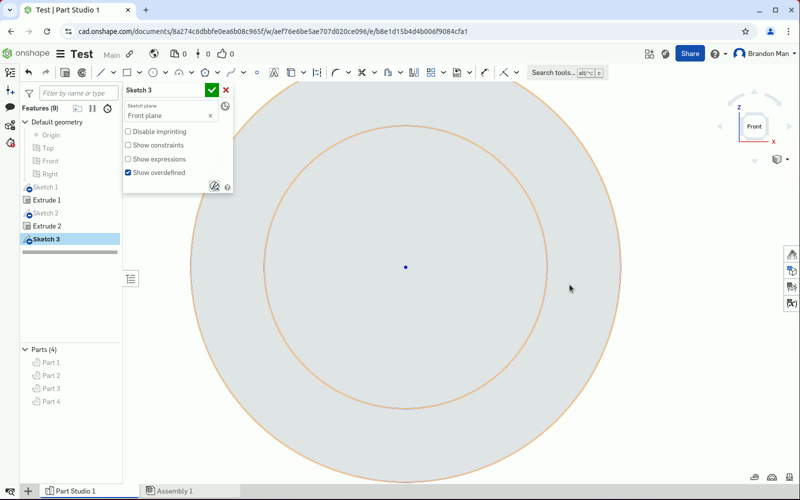
click(569, 284)
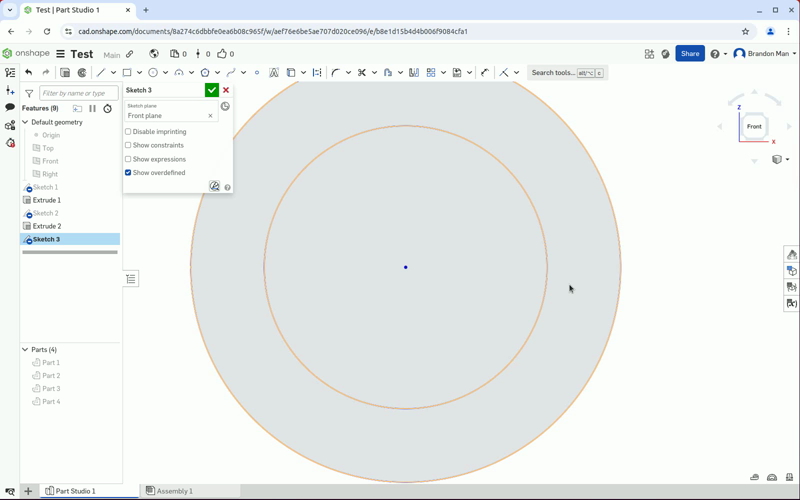
scroll(-6)
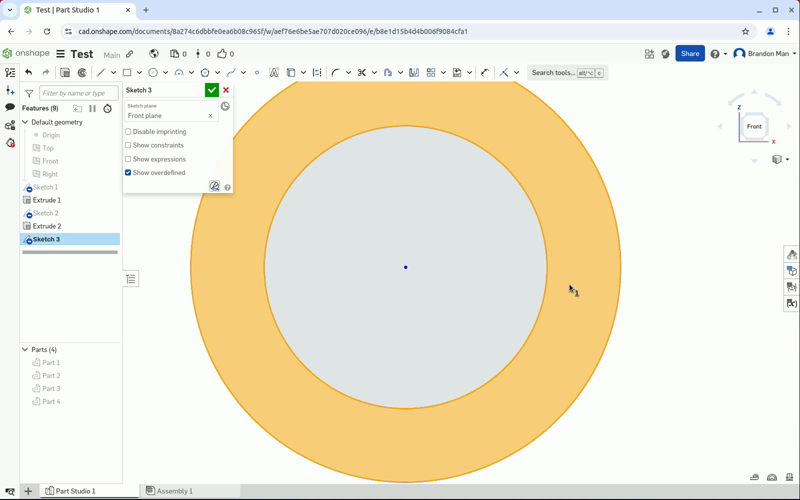
scroll(-6)
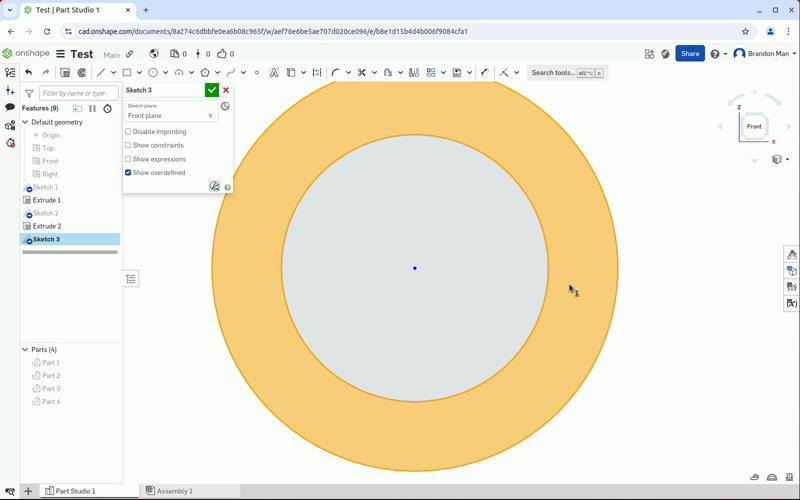
scroll(-6)
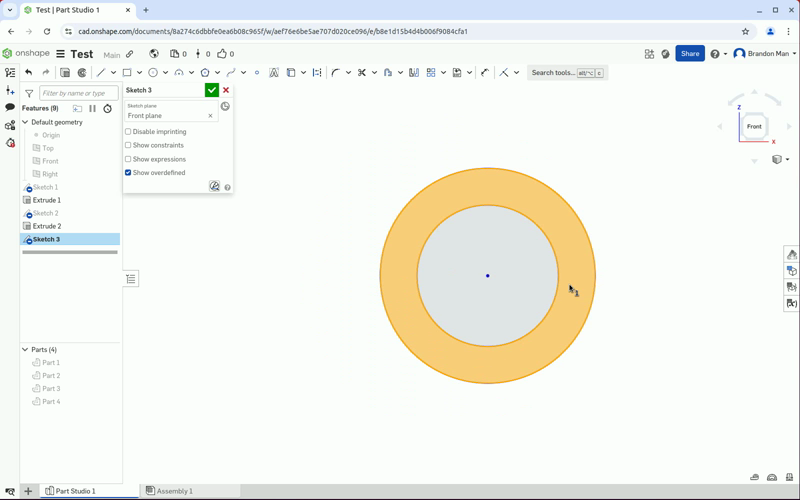
scroll(-6)
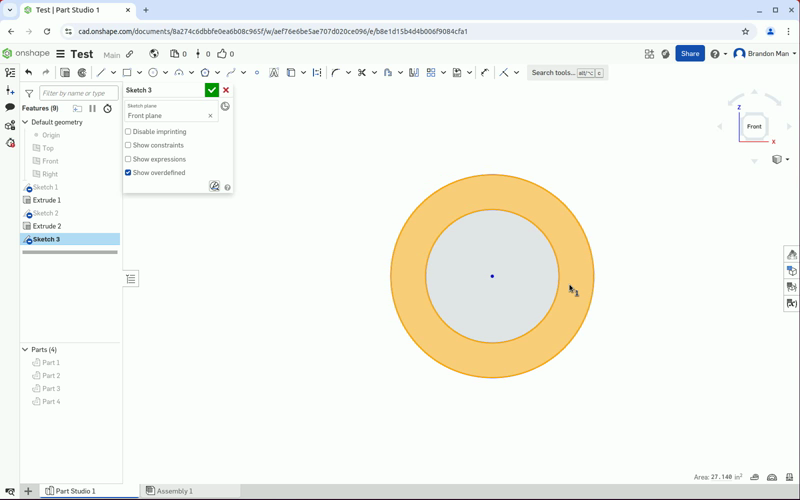
scroll(-6)
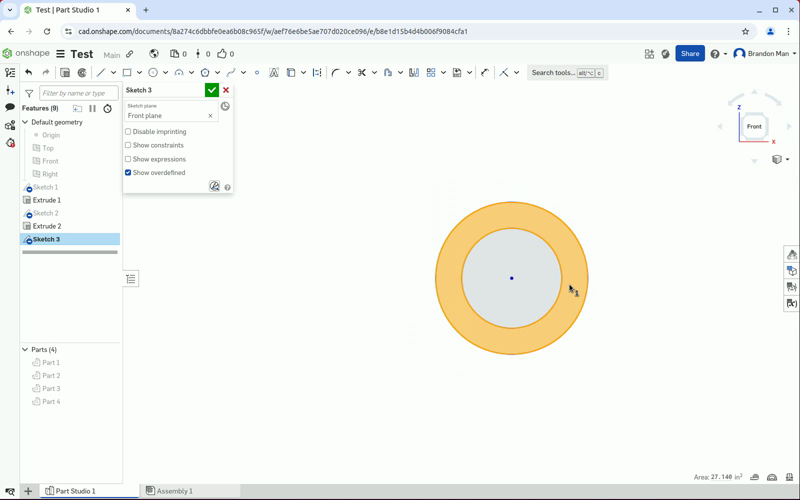
scroll(-6)
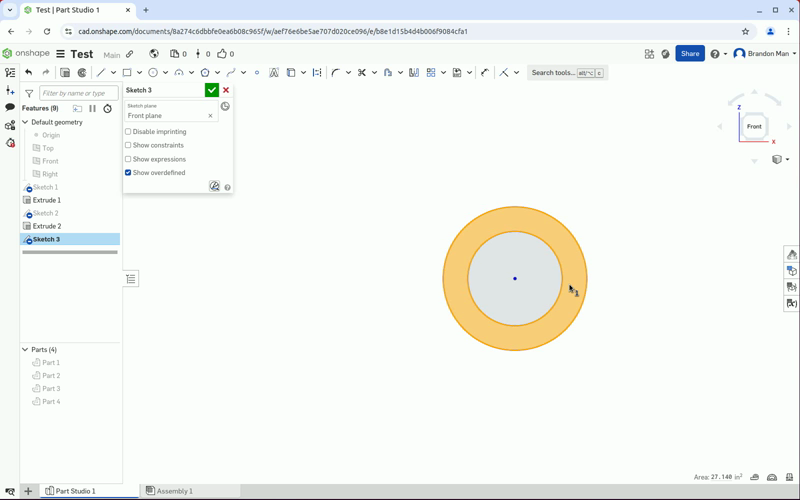
scroll(-6)
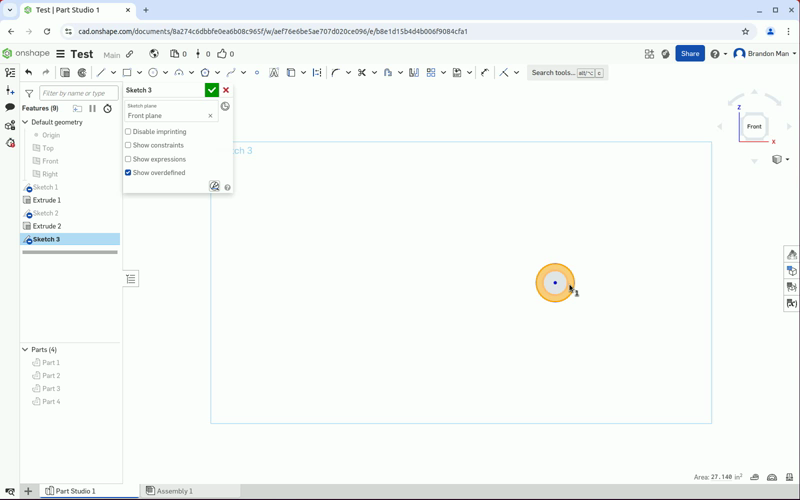
mouse_move(73, 352)
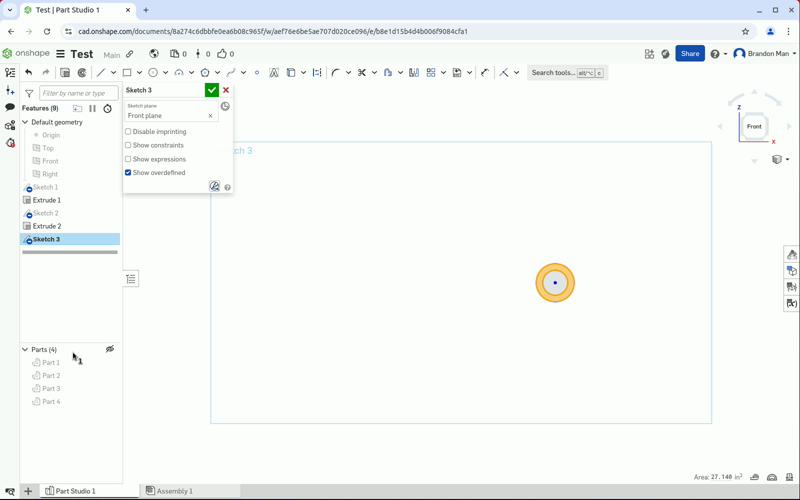
key(shift+y)
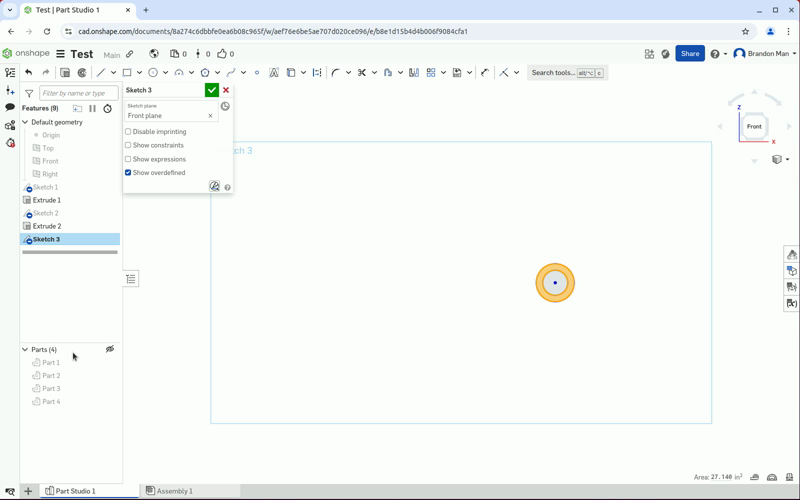
key(shift+e)
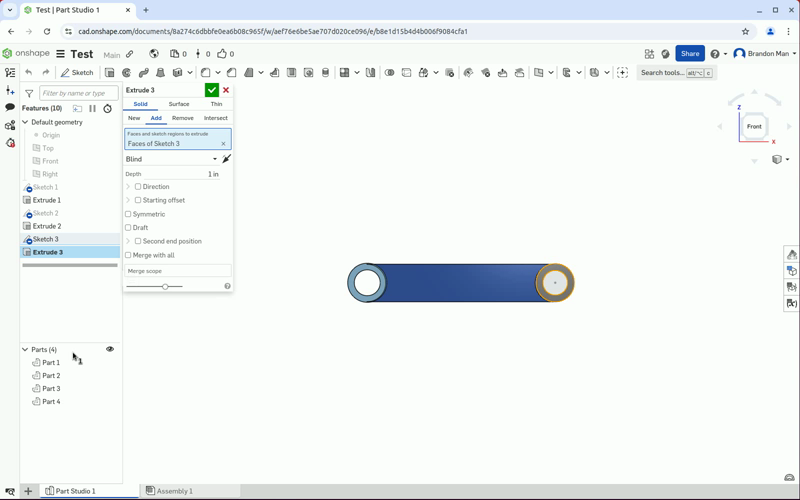
mouse_move(143, 106)
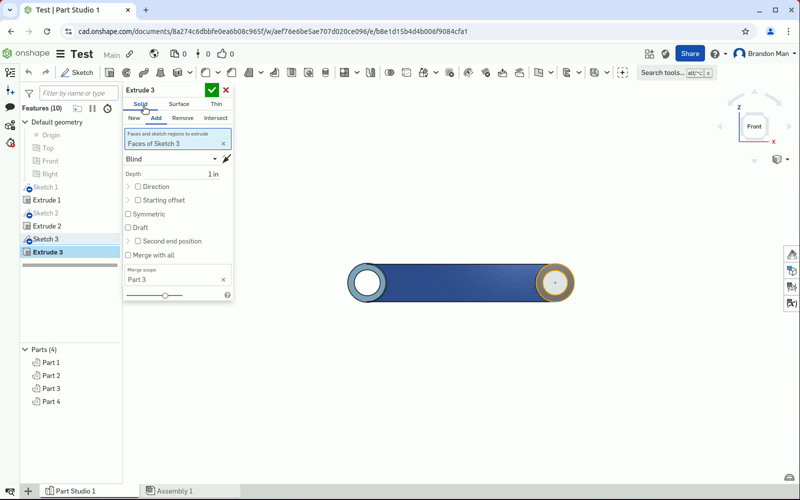
click(143, 106)
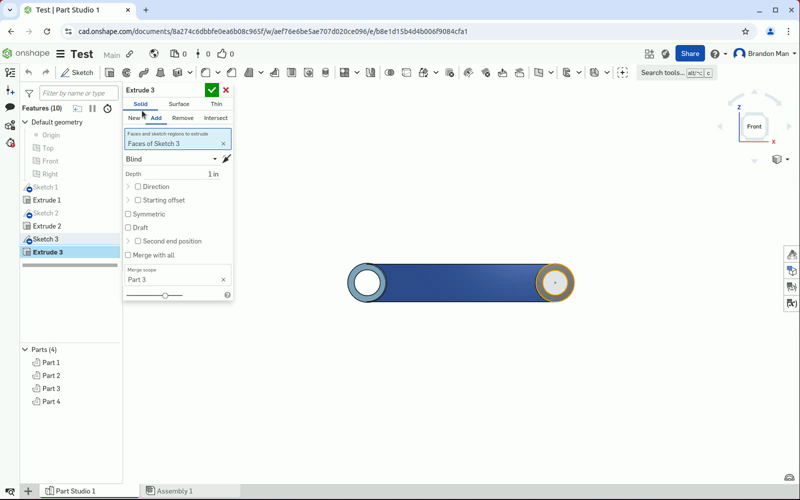
mouse_move(137, 120)
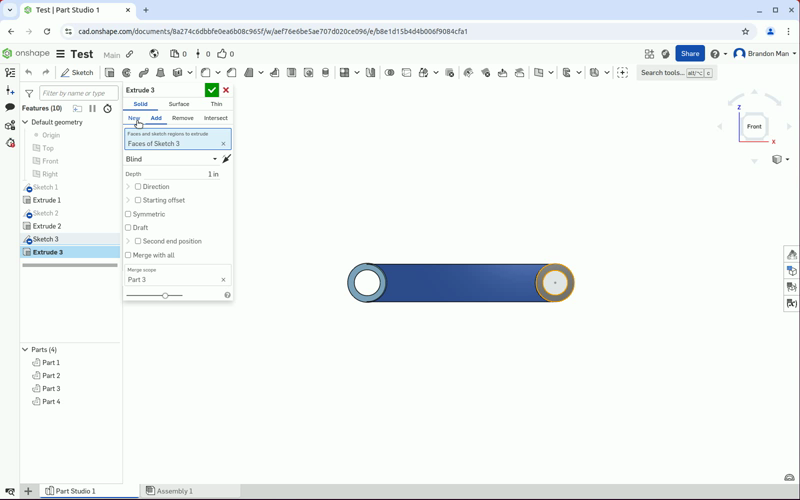
click(137, 120)
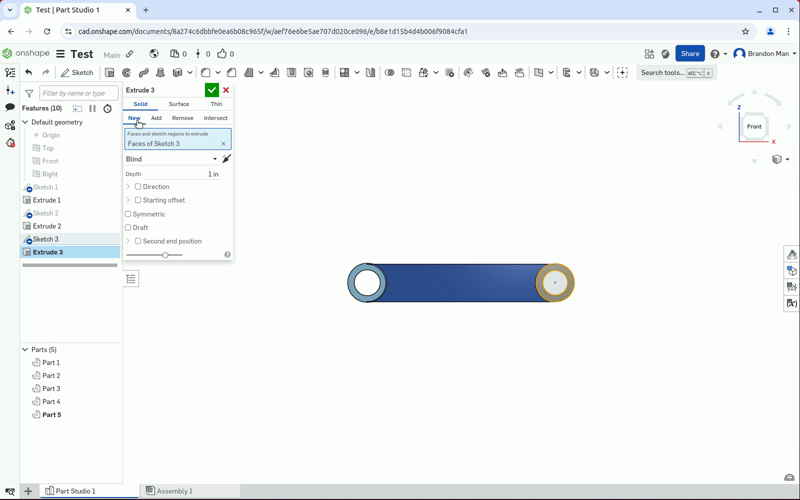
key(tab, 4)
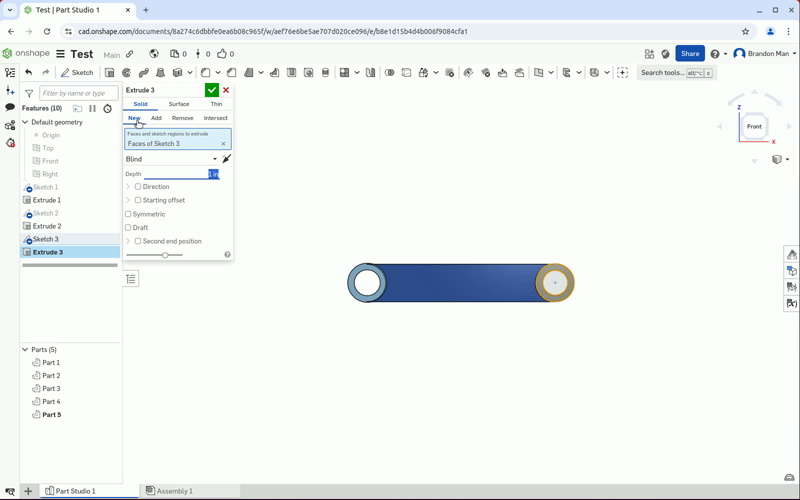
text(3.37)
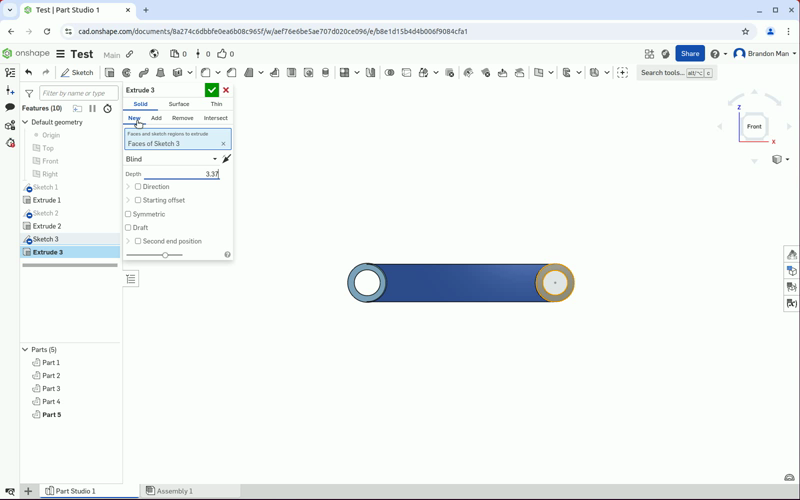
key(tab, 3)
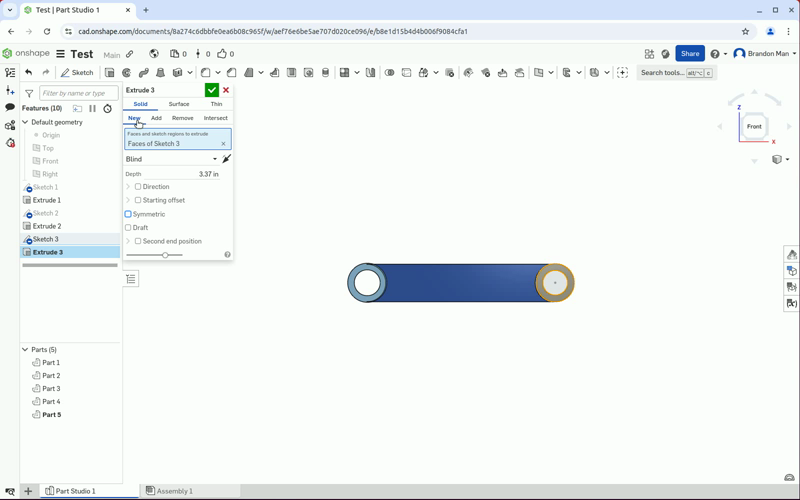
key(space)
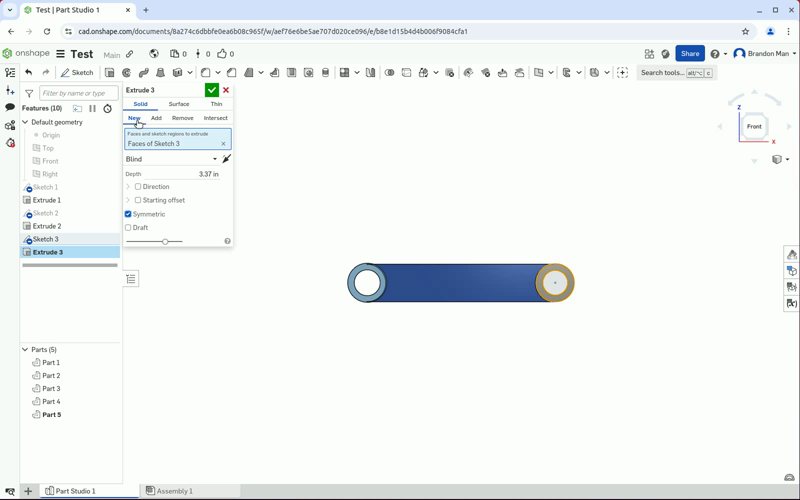
key(enter)
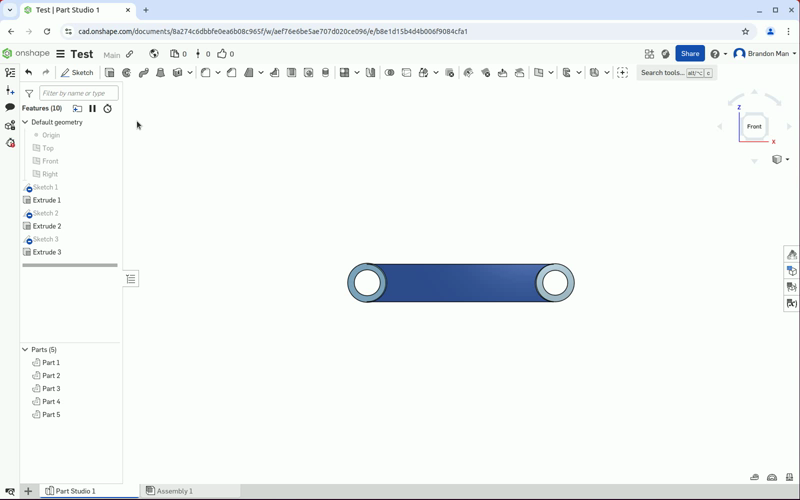
key(shift+h)
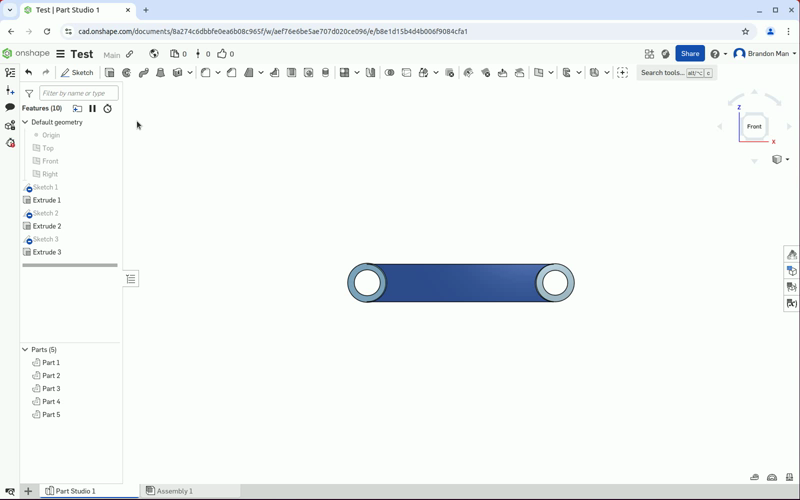
key(shift+h)
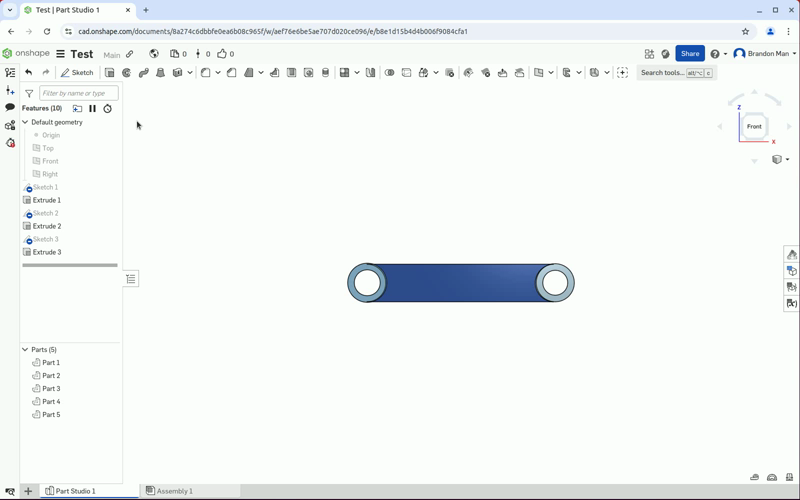
mouse_move(73, 189)
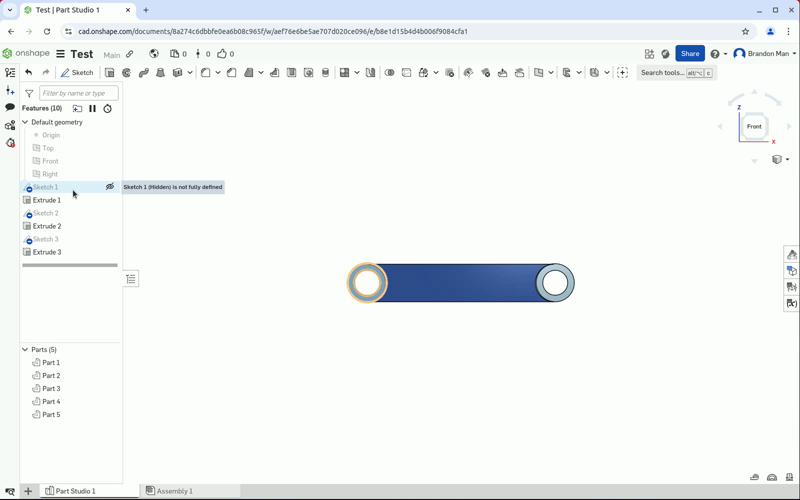
click(73, 189)
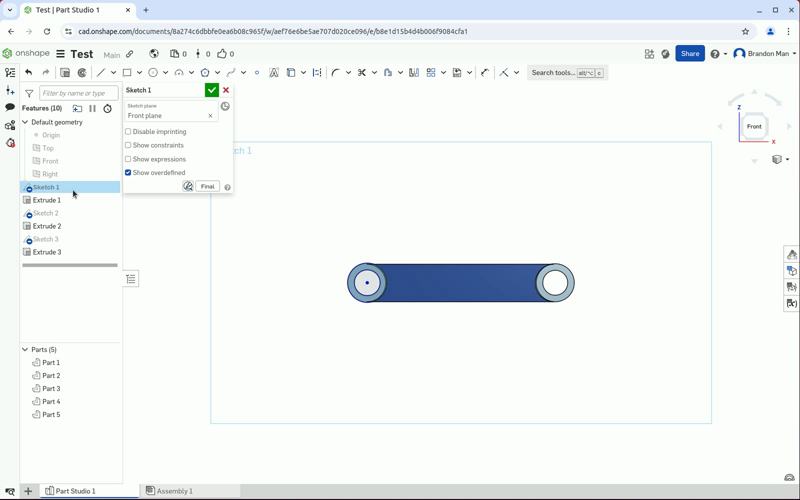
mouse_move(229, 92)
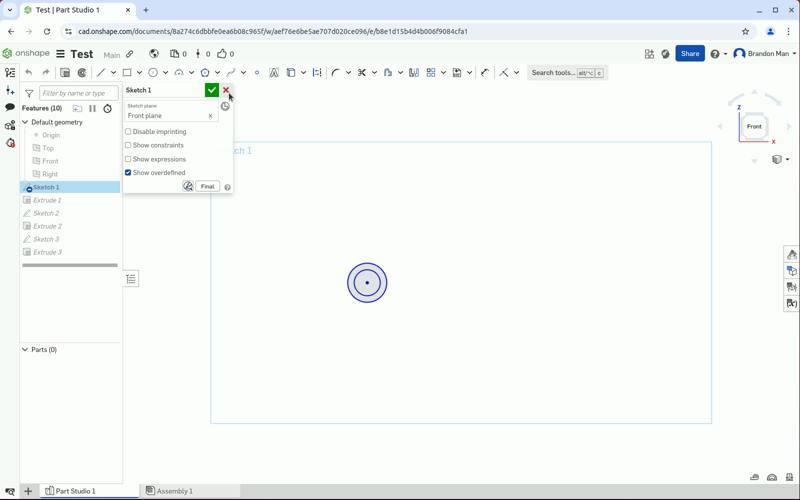
click(229, 92)
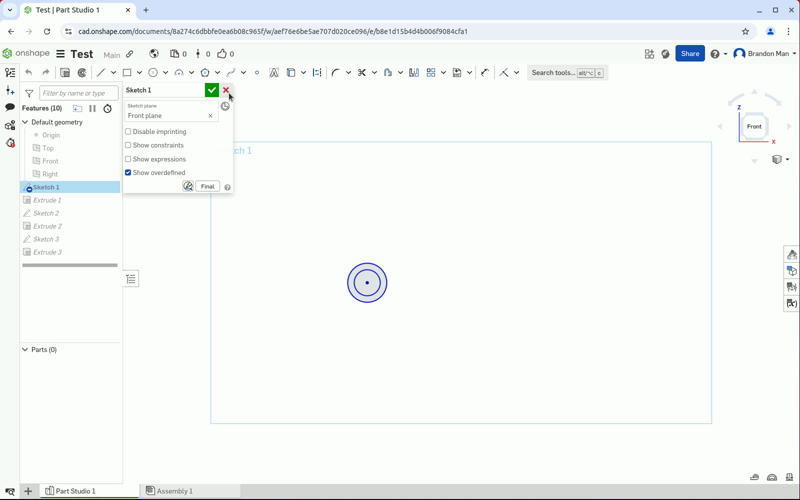
key(shift+s)
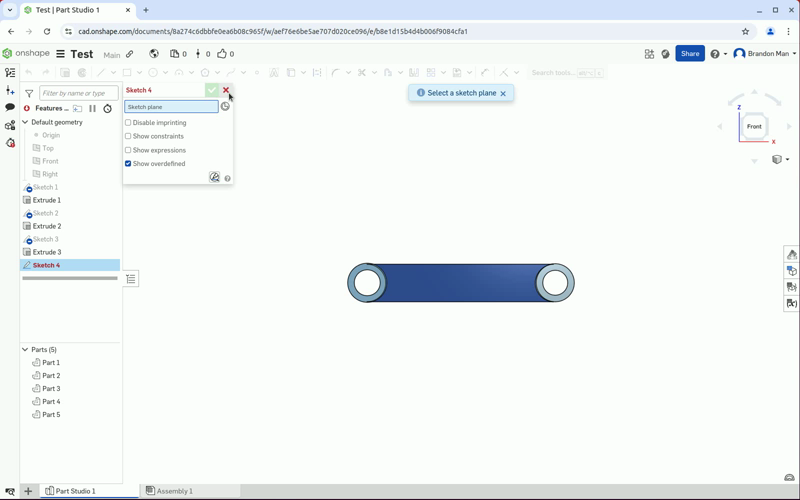
mouse_move(73, 163)
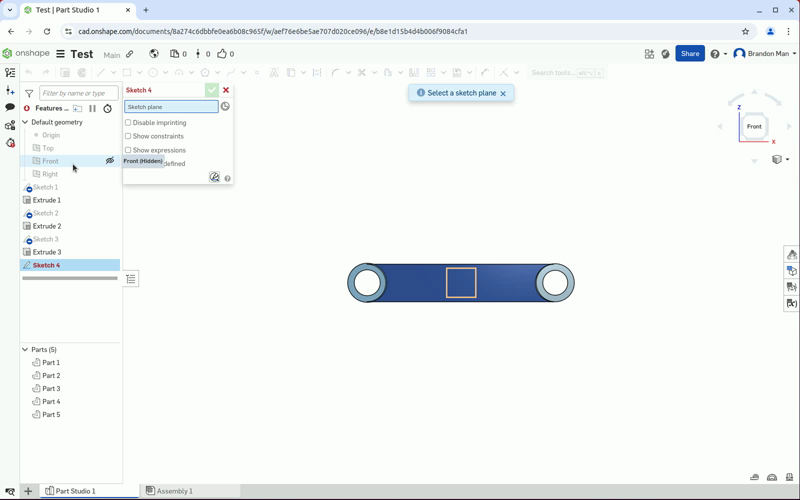
click(73, 163)
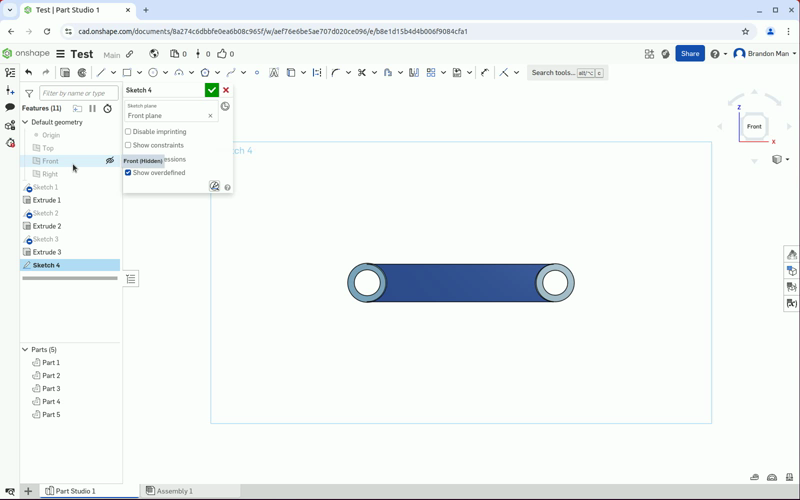
mouse_move(73, 352)
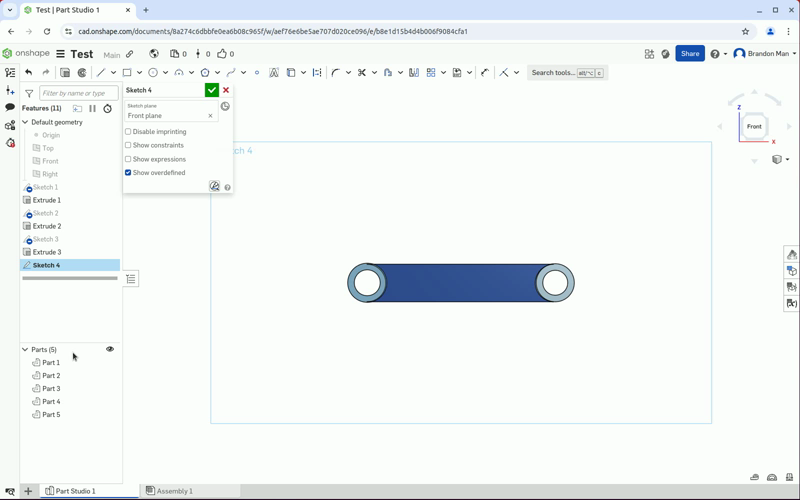
key(y)
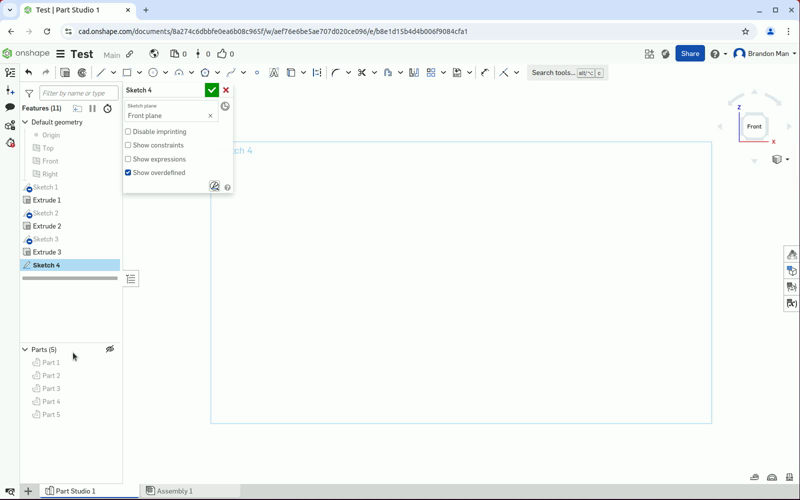
key(c)
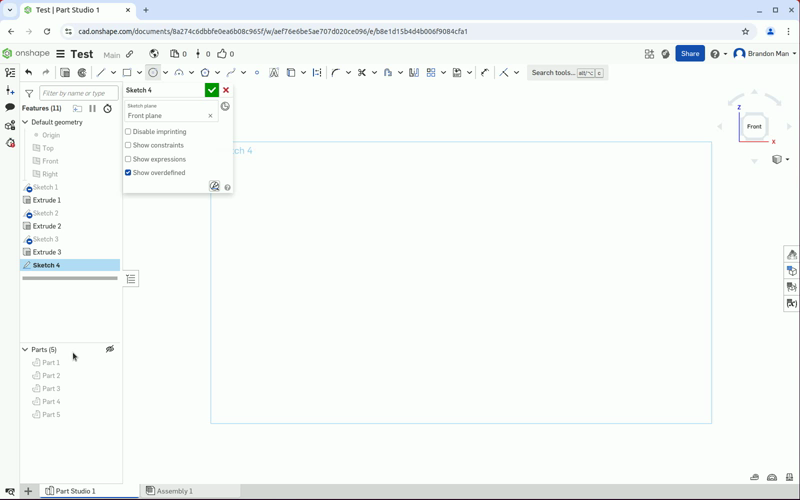
key_down(shift)
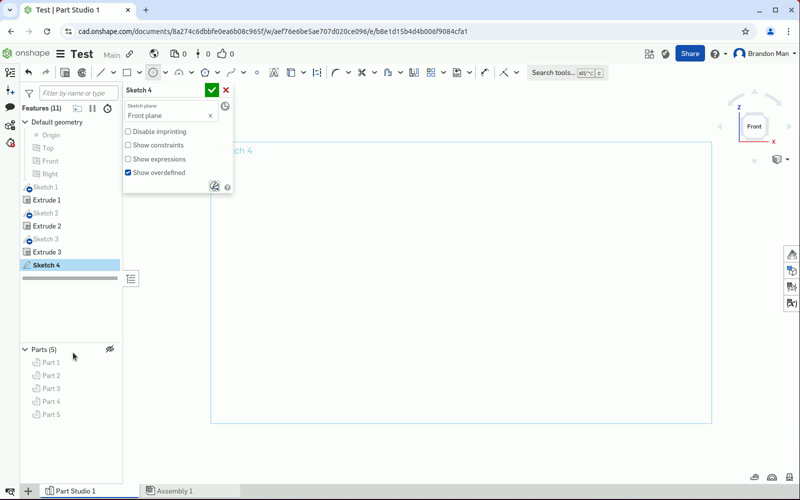
mouse_move(368, 282)
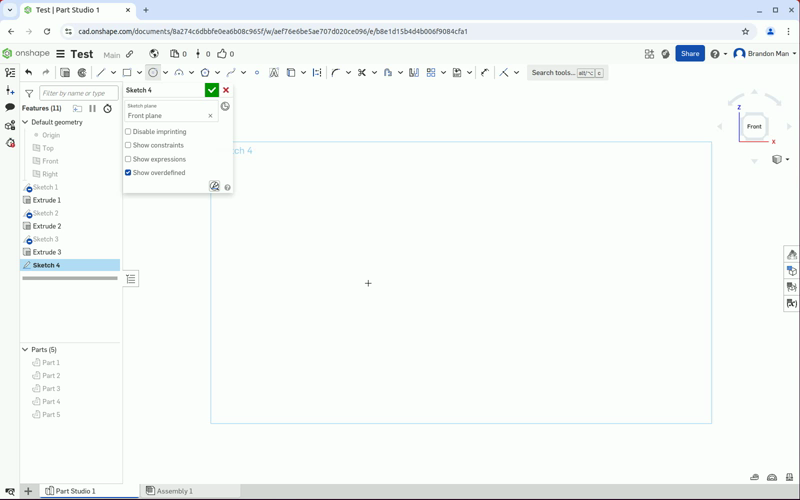
click(368, 282)
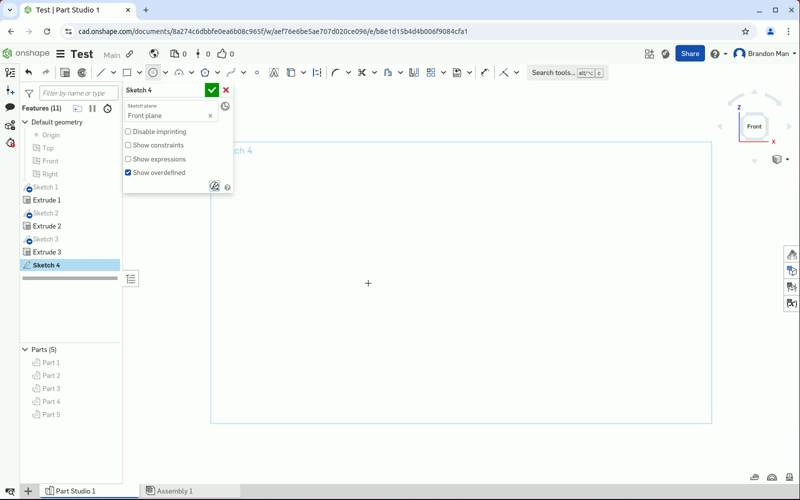
key_up(shift)
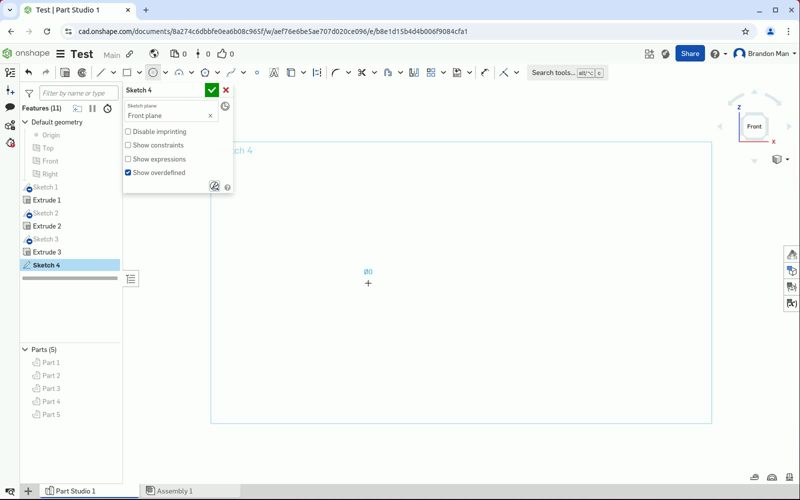
mouse_move(374, 282)
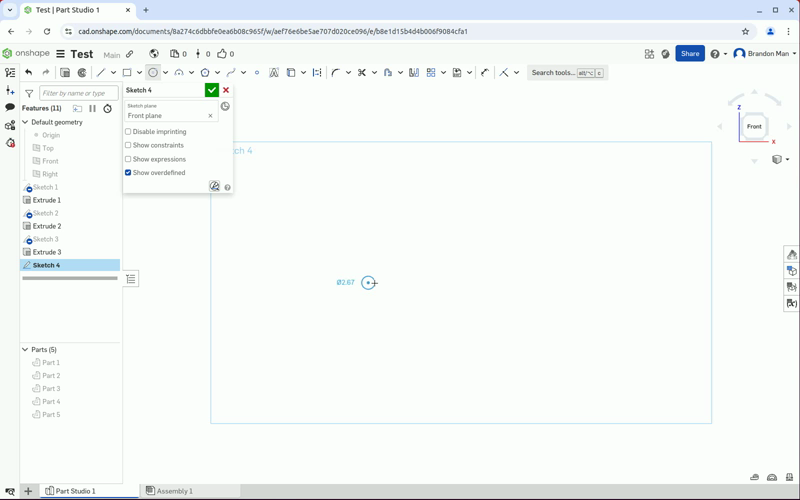
click(374, 282)
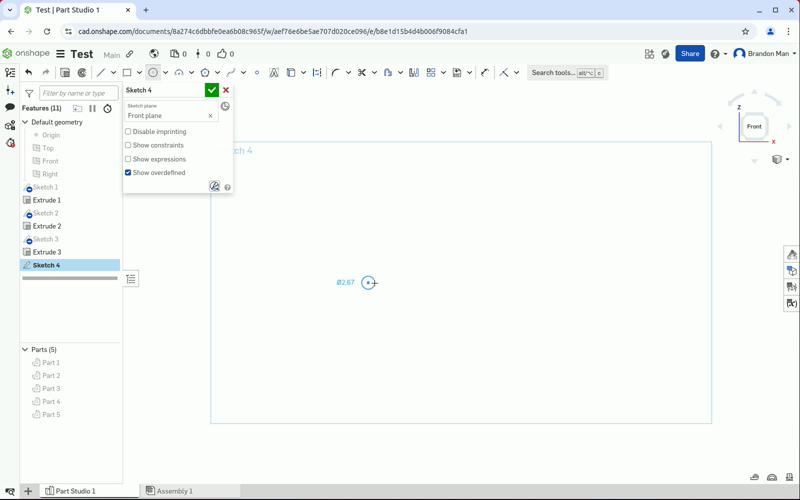
key(esc)
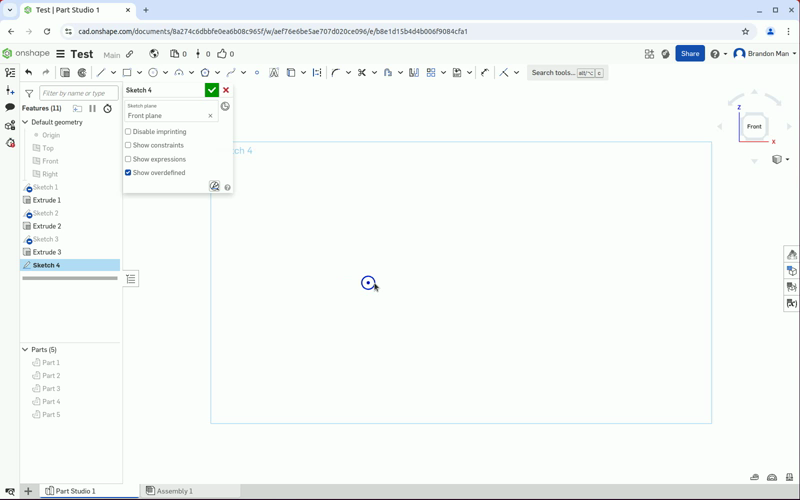
mouse_move(364, 283)
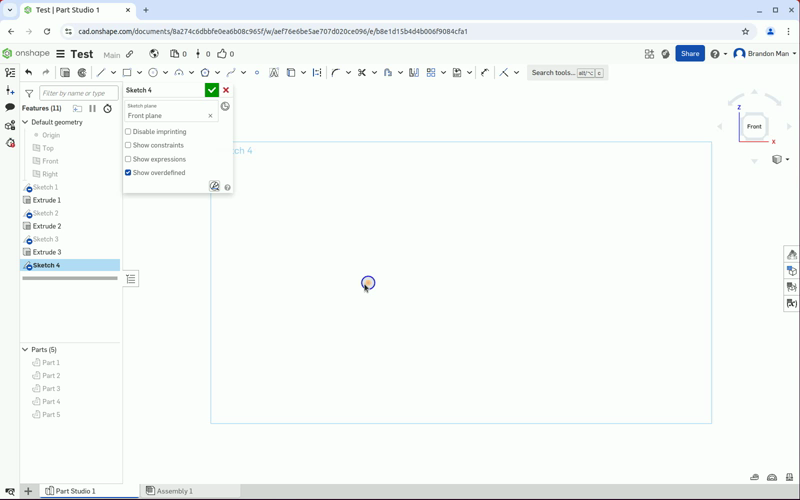
scroll(6)
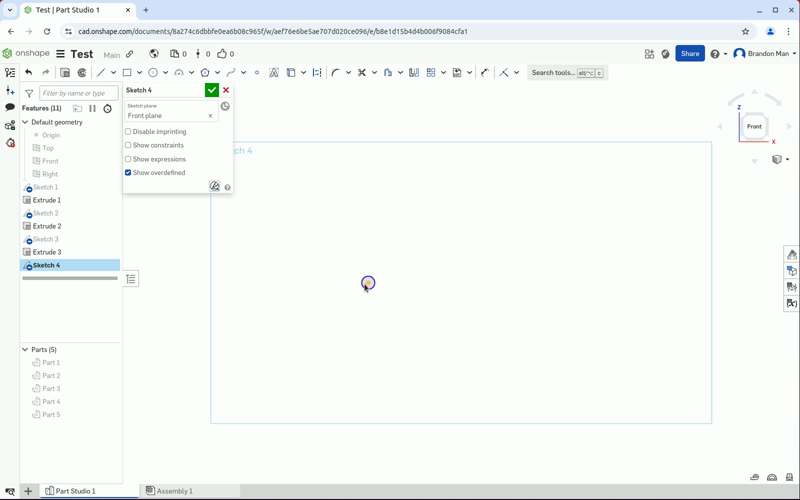
scroll(6)
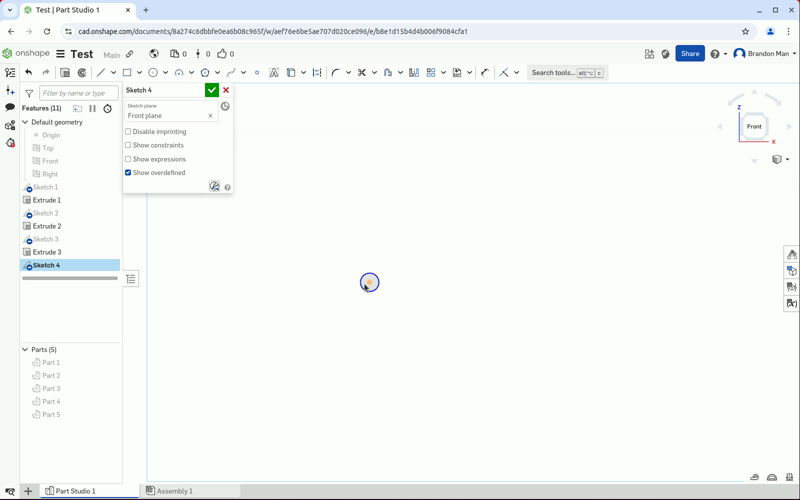
scroll(6)
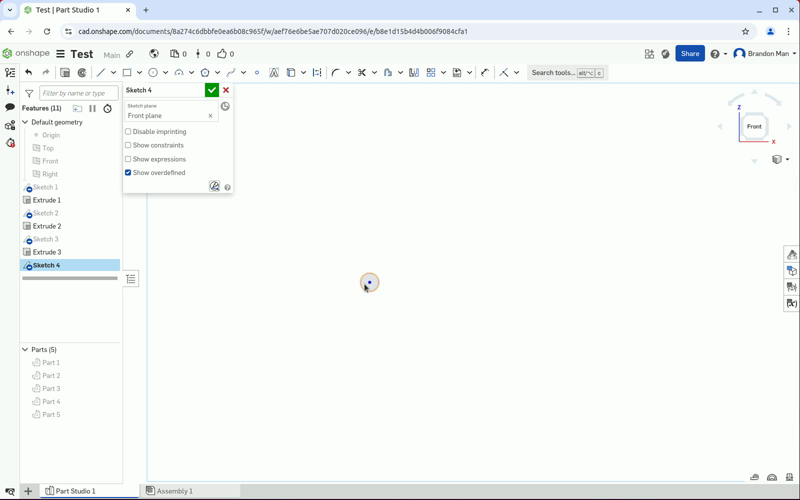
scroll(6)
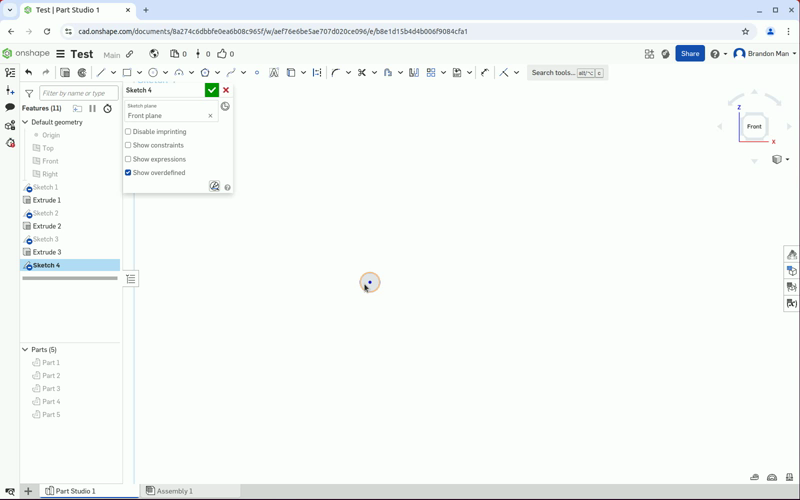
scroll(6)
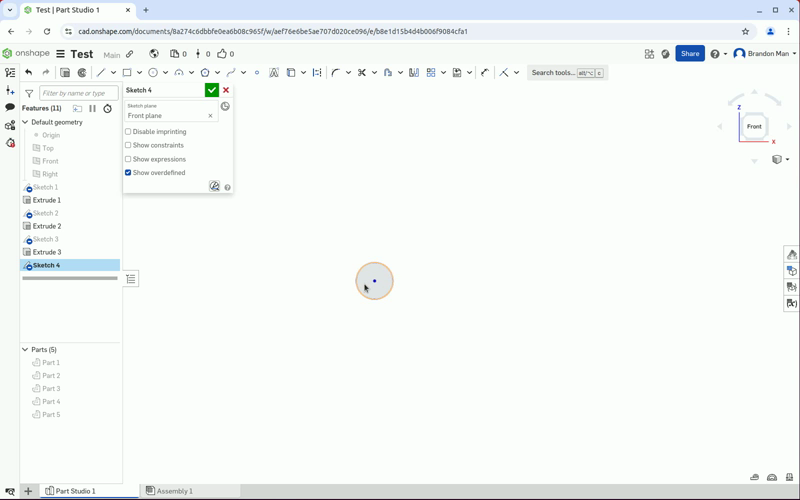
scroll(6)
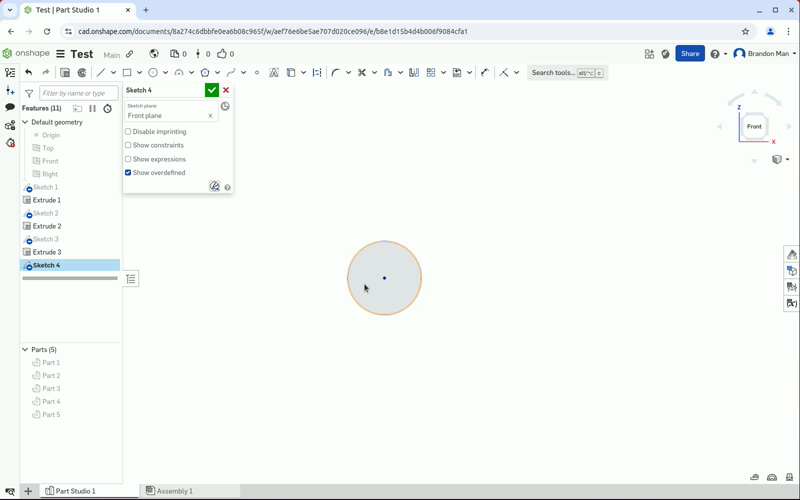
scroll(6)
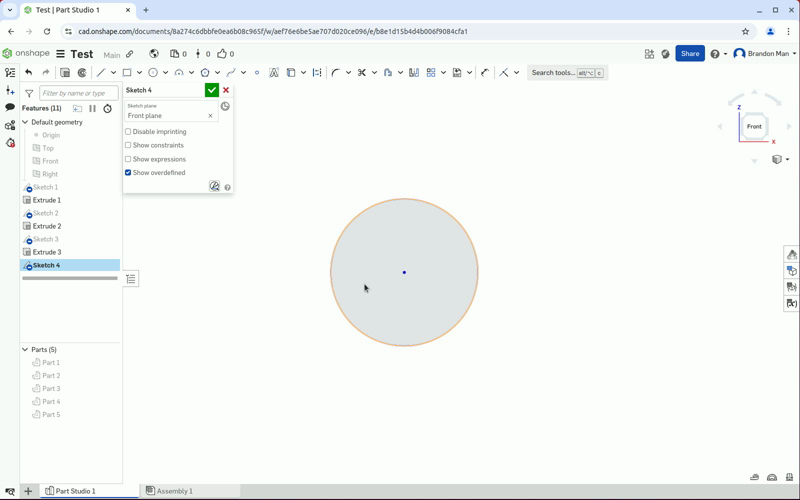
click(364, 283)
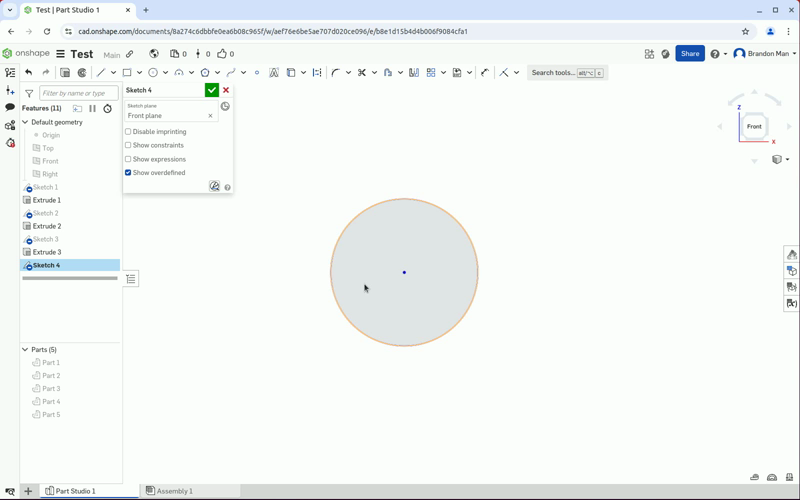
scroll(-6)
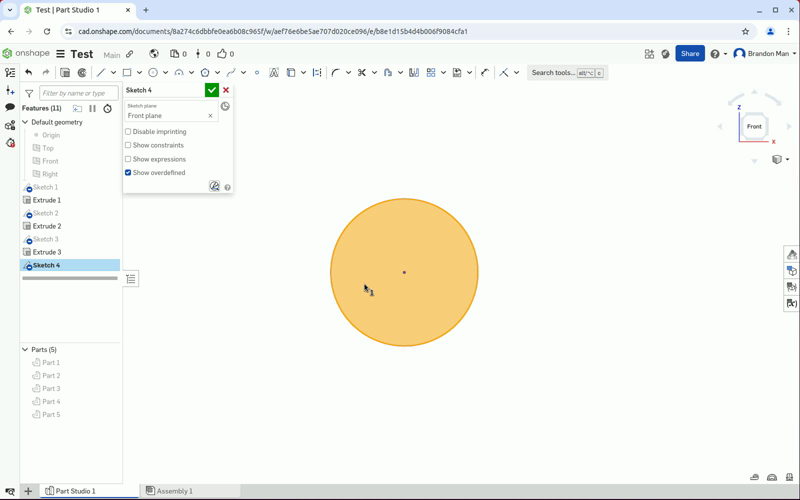
scroll(-6)
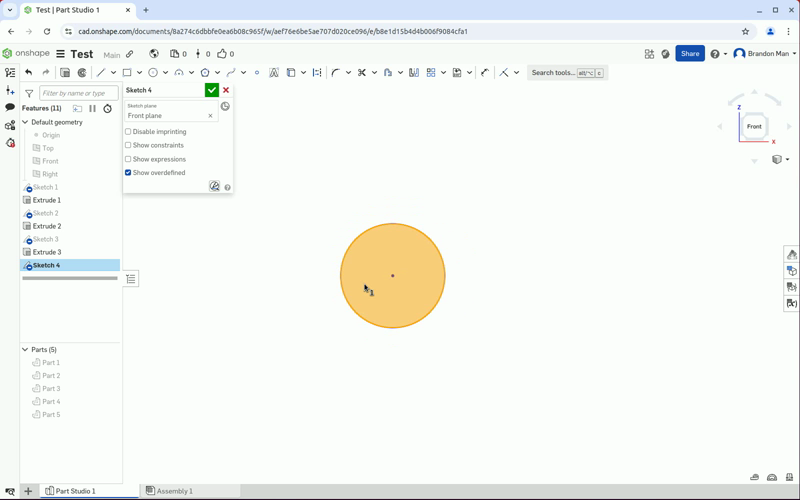
scroll(-6)
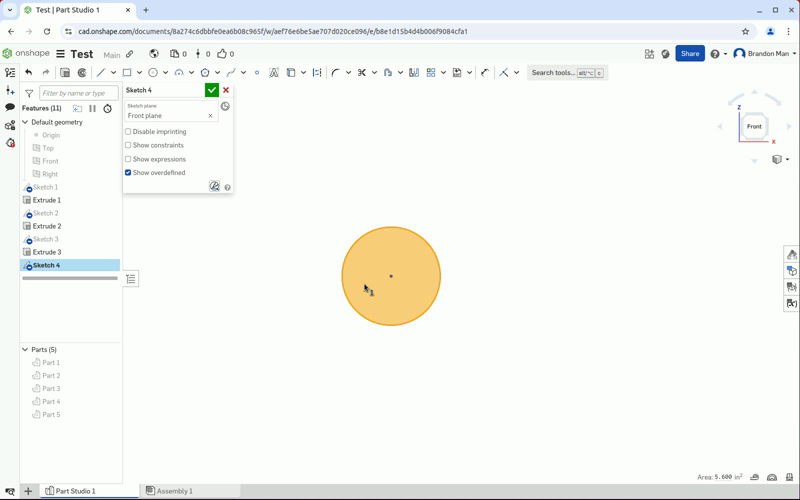
scroll(-6)
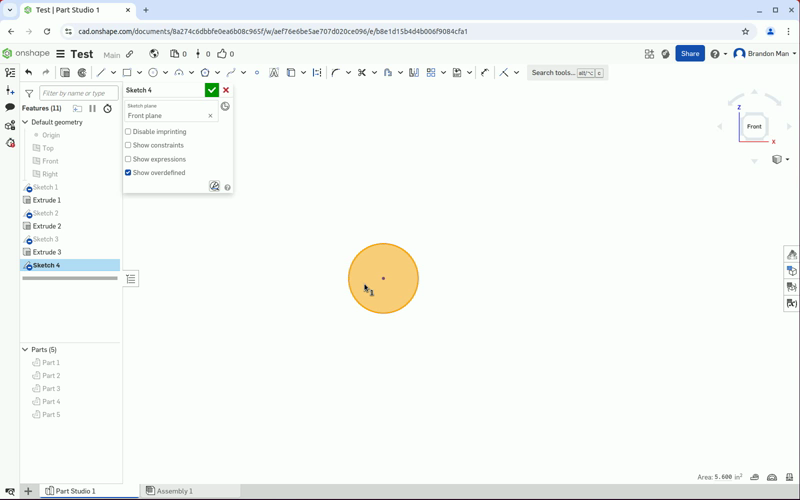
scroll(-6)
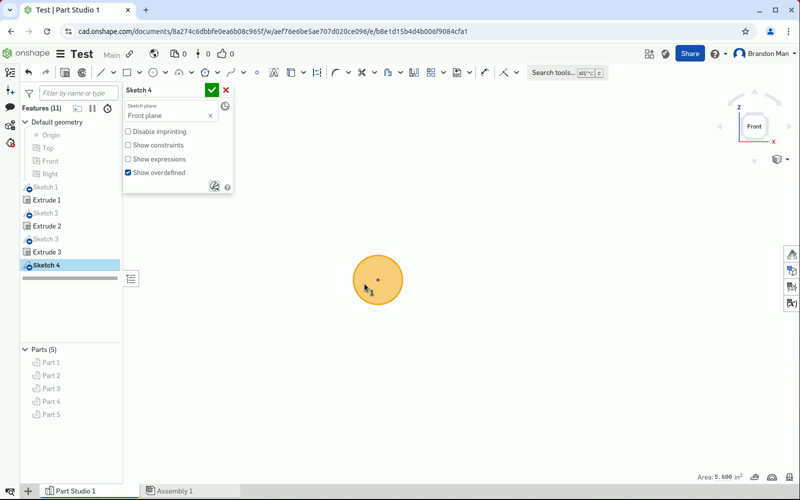
scroll(-6)
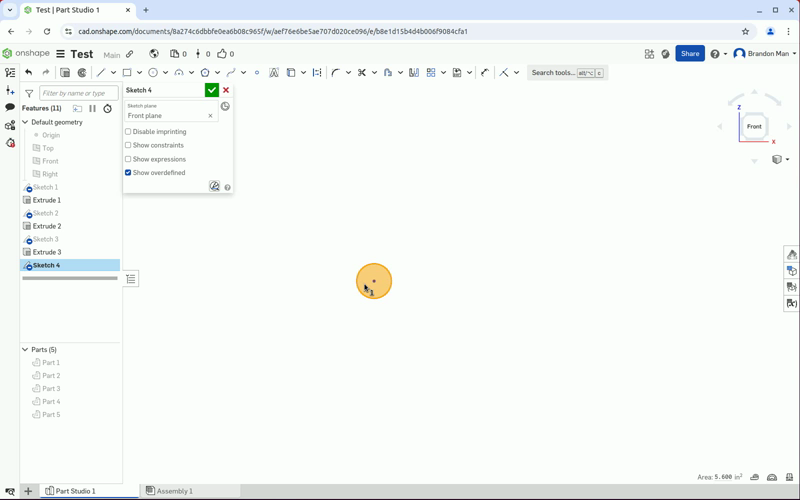
scroll(-6)
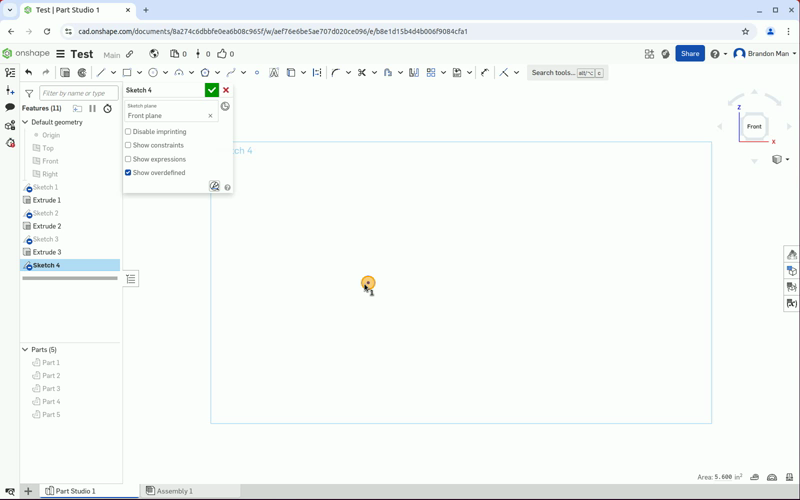
mouse_move(73, 352)
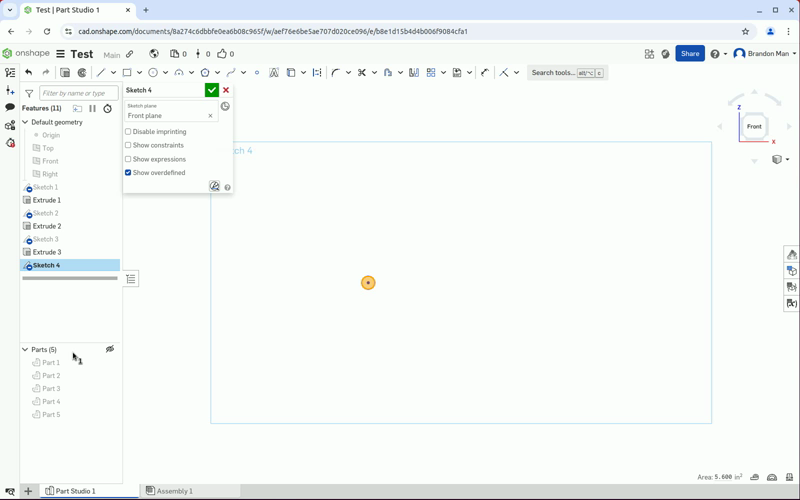
key(shift+y)
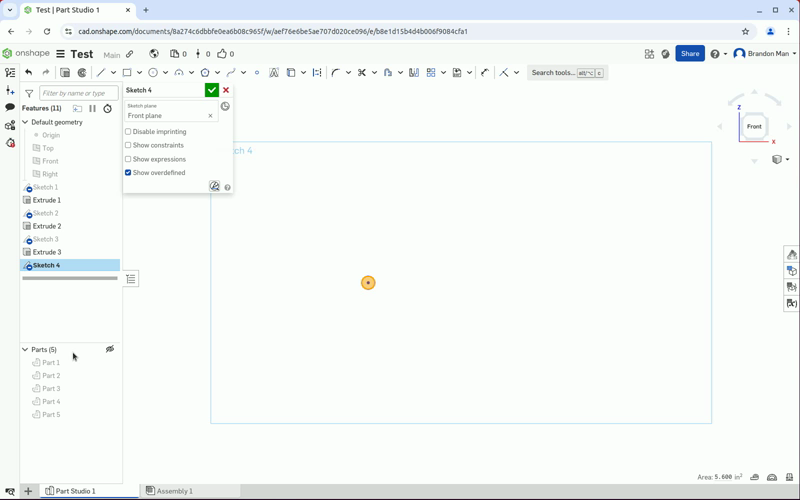
key(shift+e)
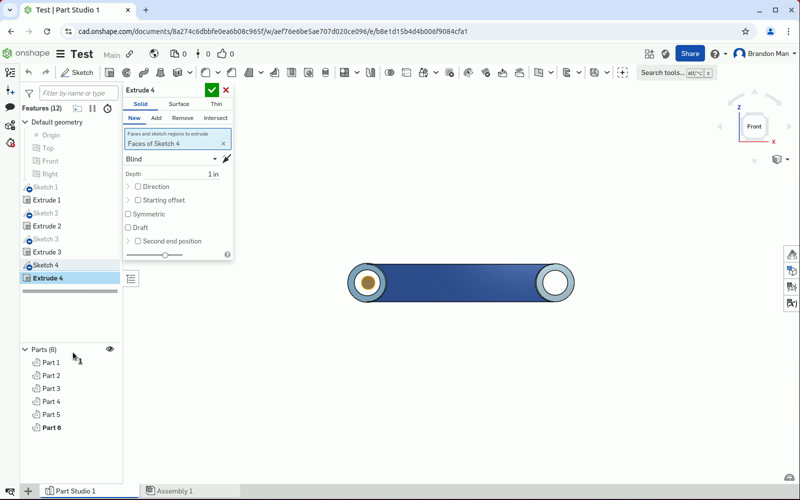
mouse_move(143, 106)
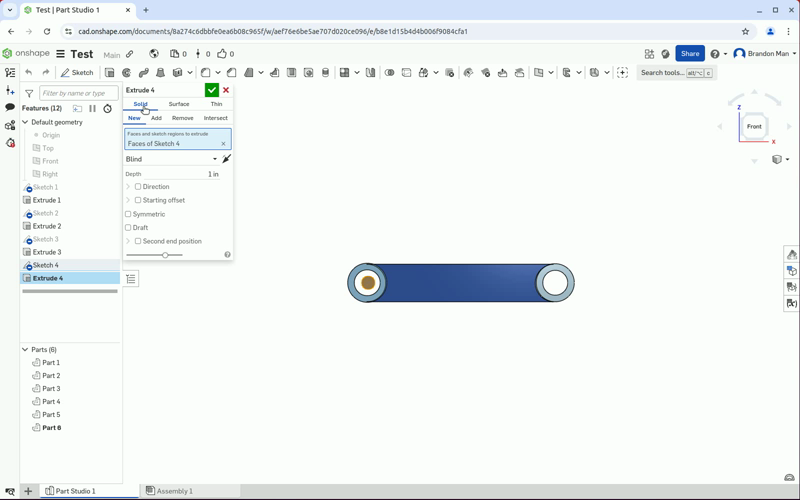
click(143, 106)
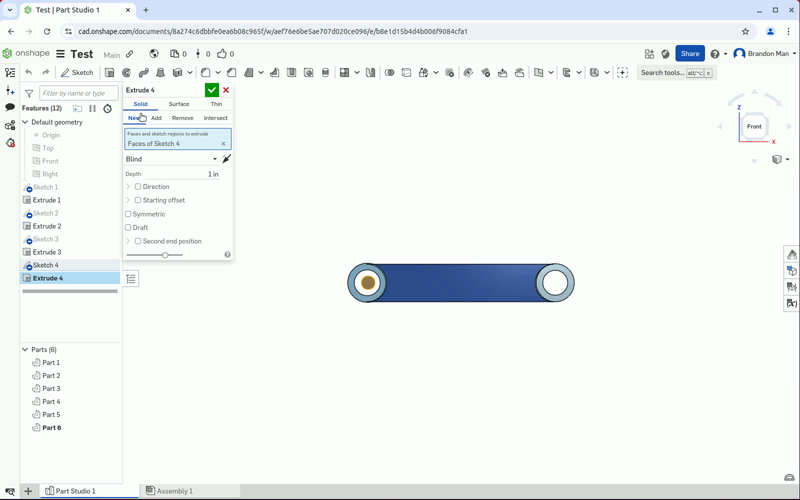
mouse_move(137, 120)
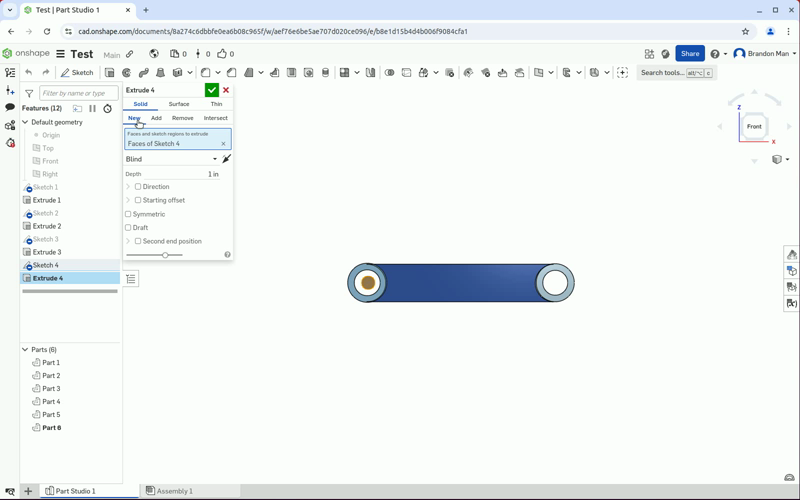
click(137, 120)
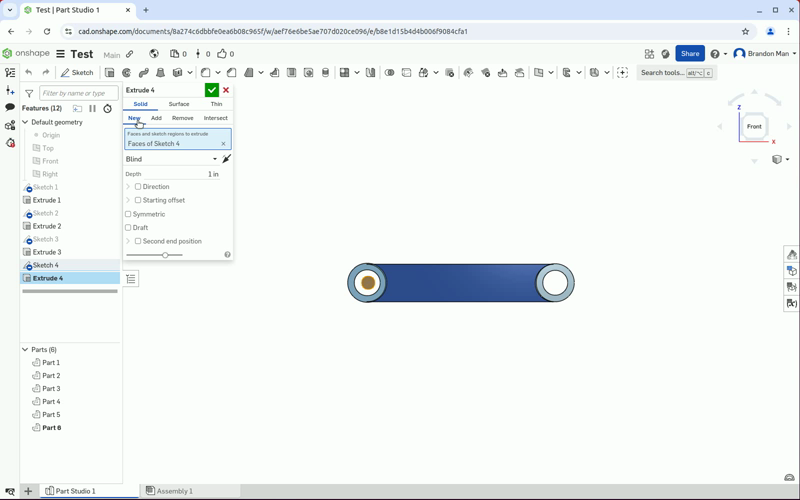
key(tab, 4)
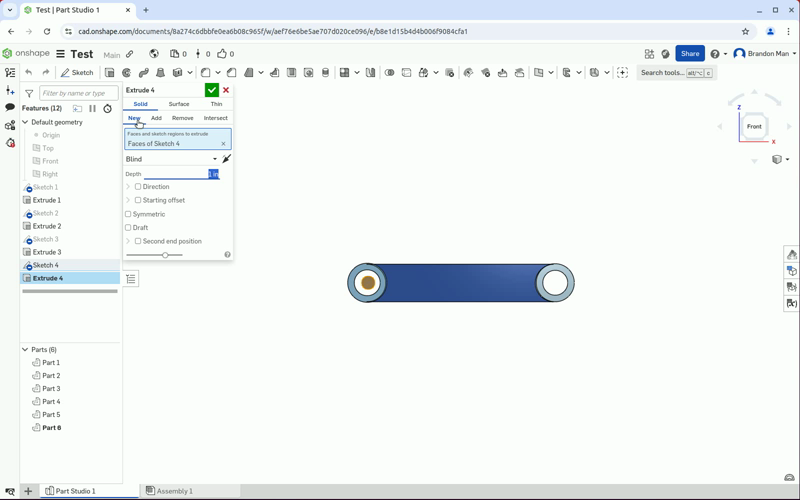
text(3.37)
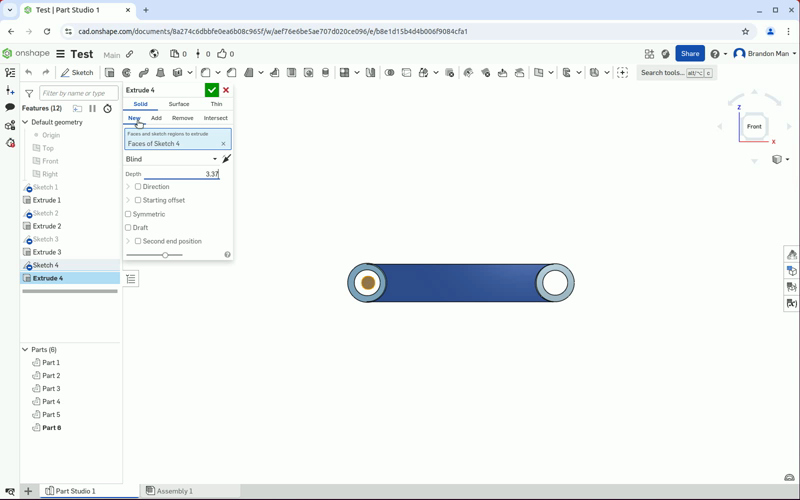
key(tab, 3)
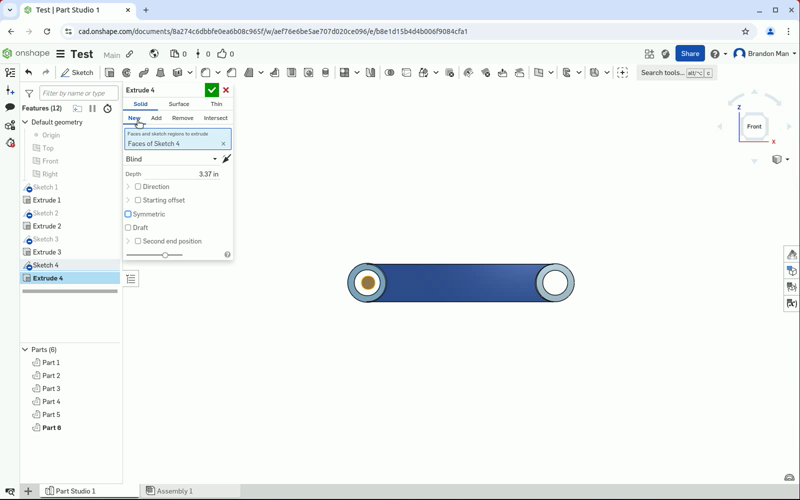
key(space)
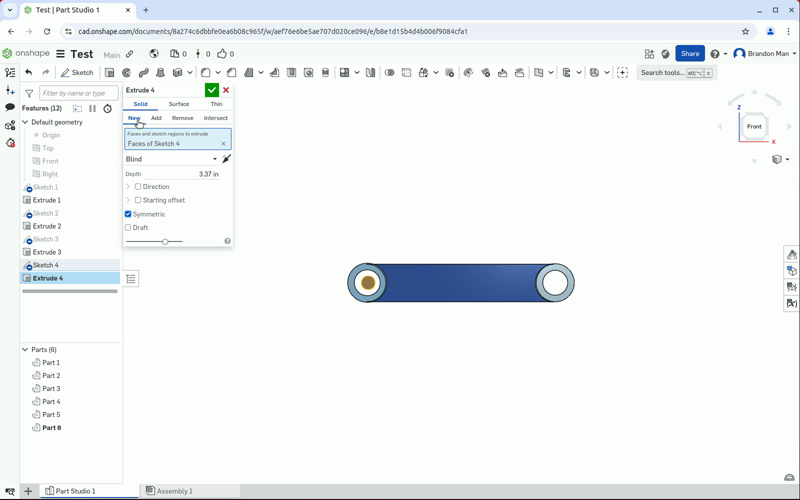
key(enter)
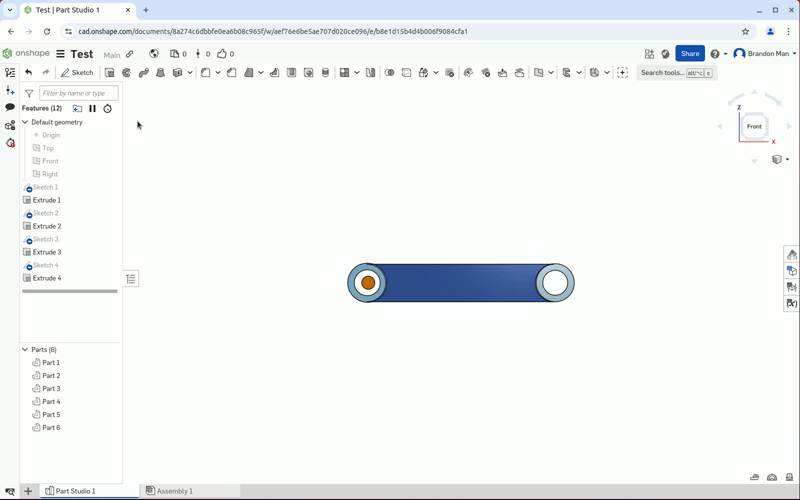
key(shift+h)
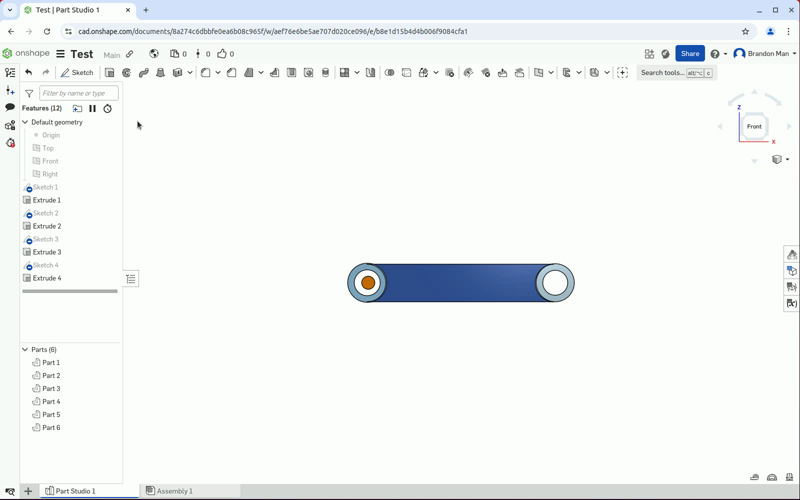
key(shift+h)
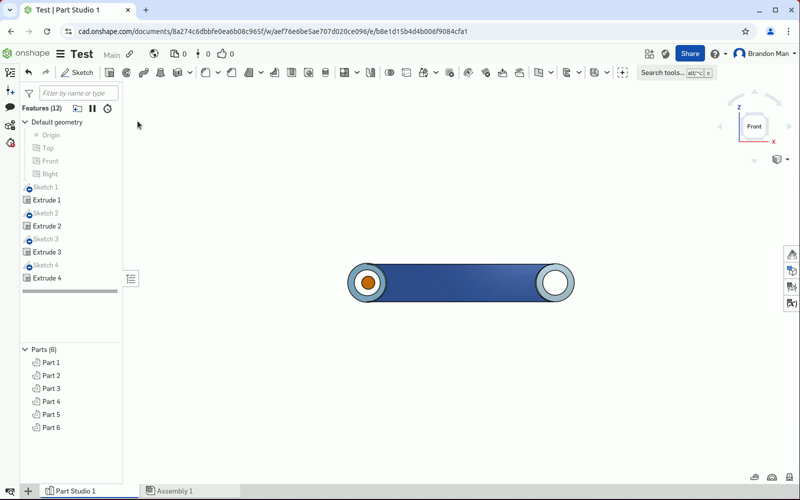
mouse_move(73, 189)
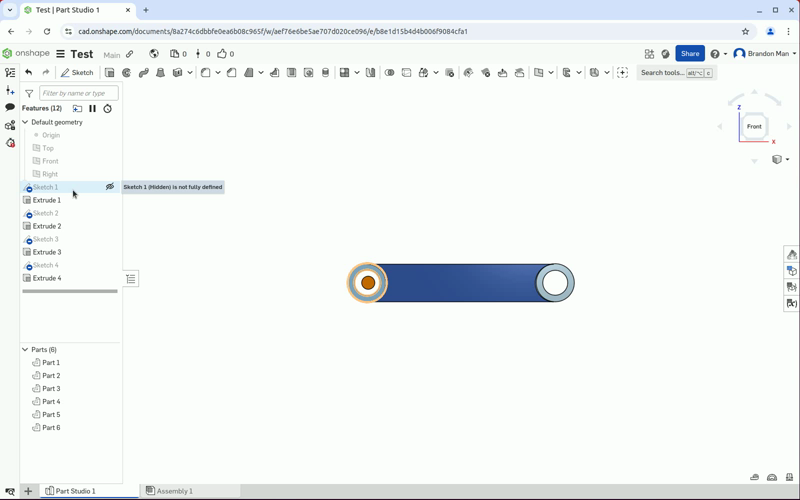
click(73, 189)
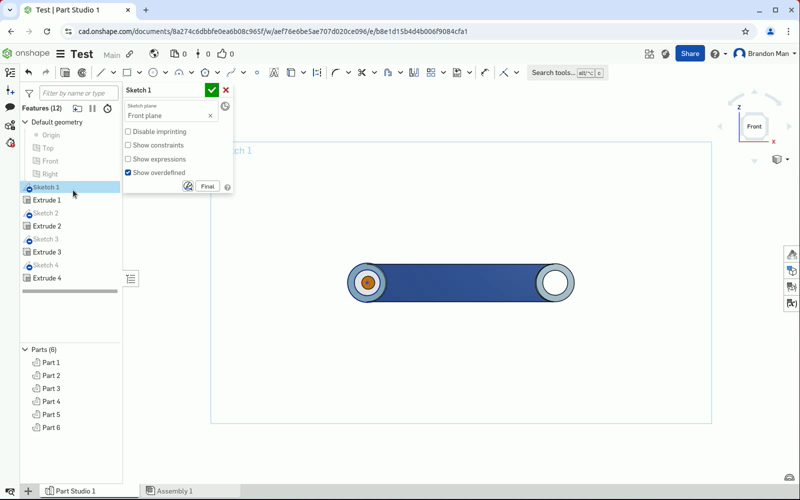
mouse_move(229, 92)
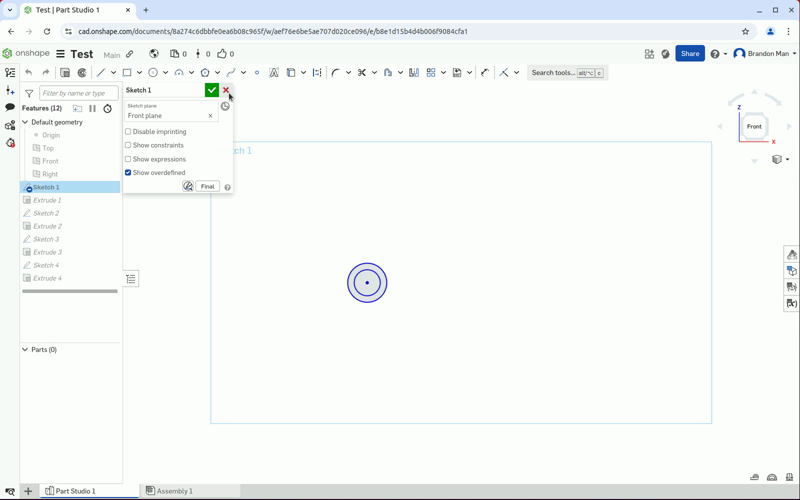
click(229, 92)
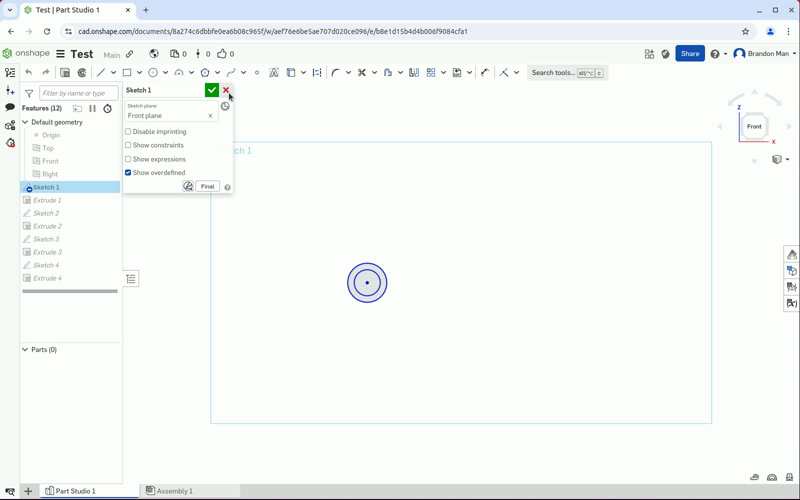
key(shift+s)
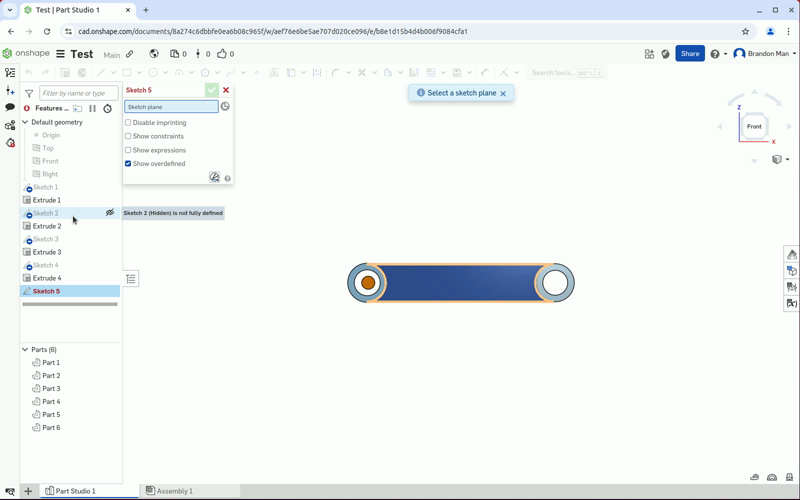
scroll(3)
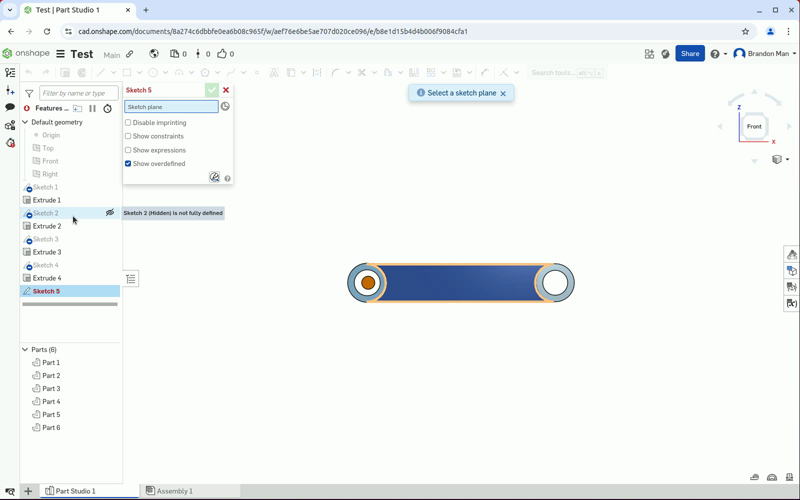
mouse_move(73, 163)
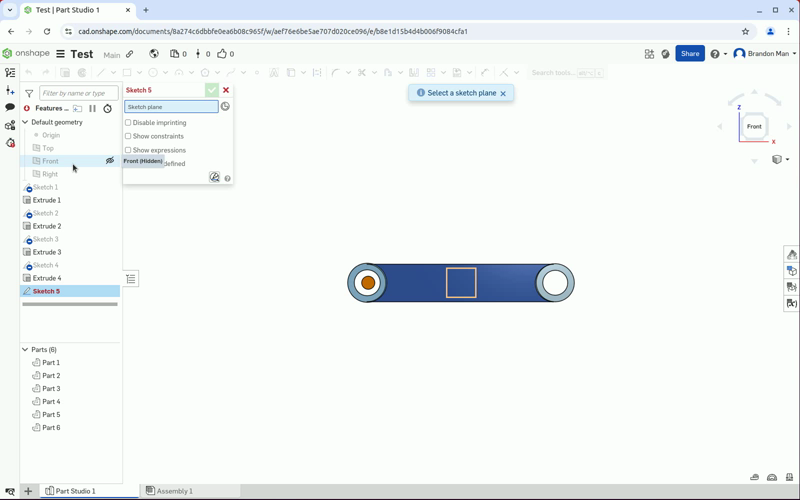
click(73, 163)
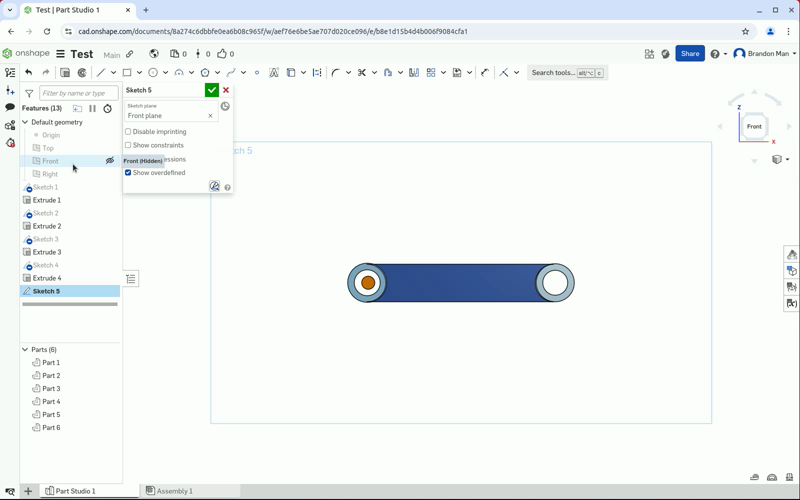
mouse_move(73, 352)
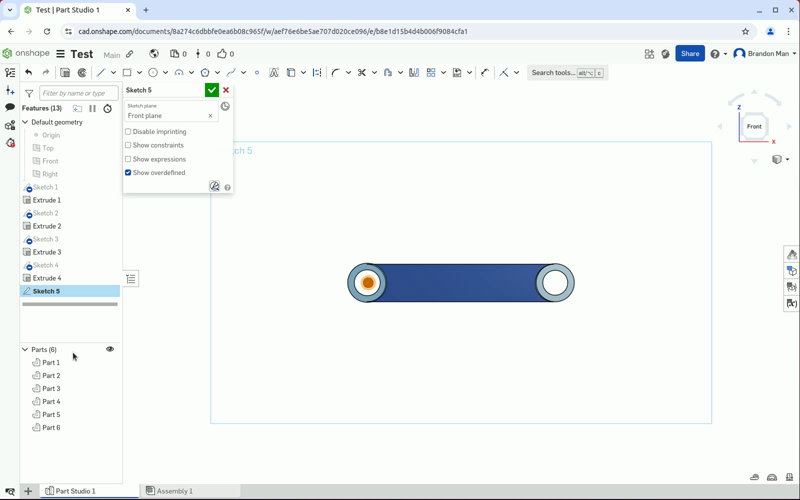
key(y)
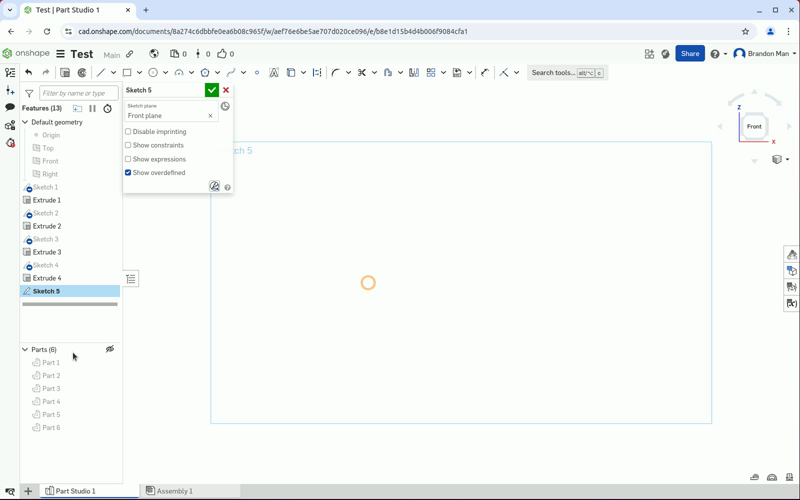
key(c)
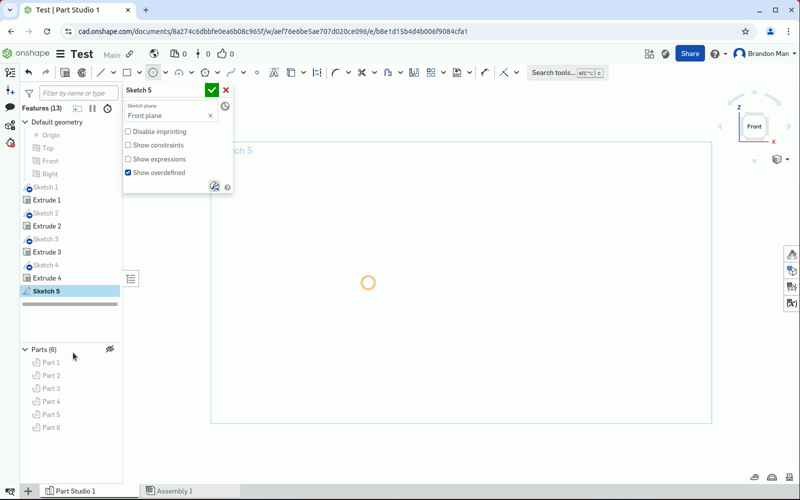
key_down(shift)
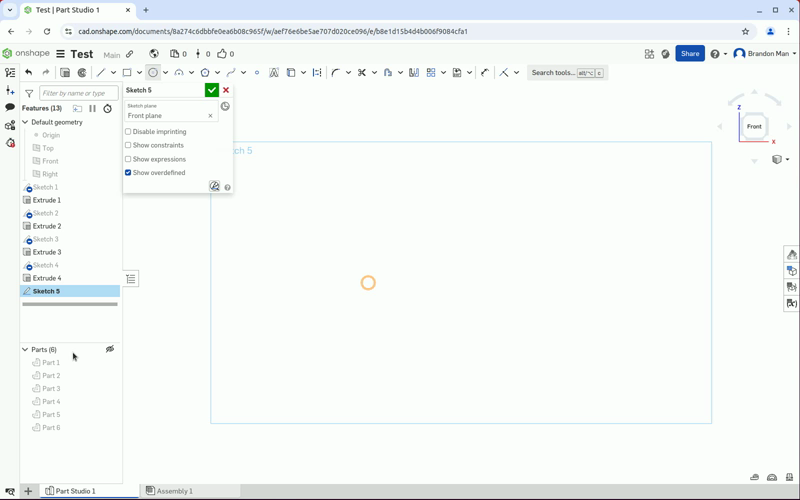
mouse_move(555, 282)
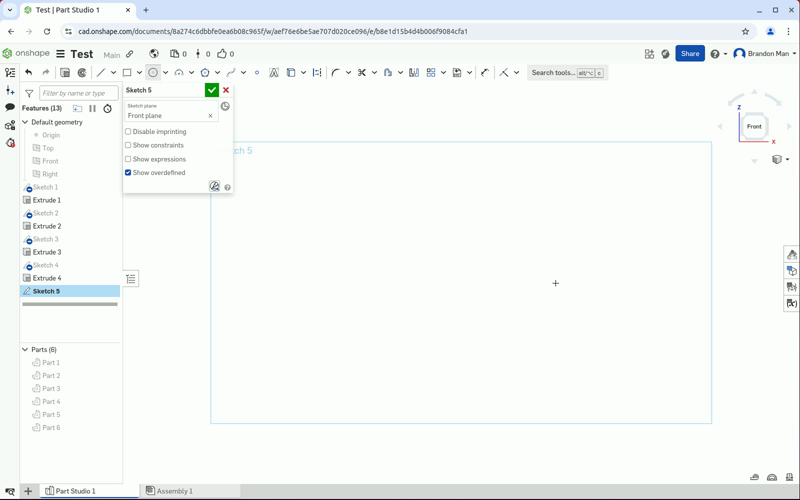
click(555, 282)
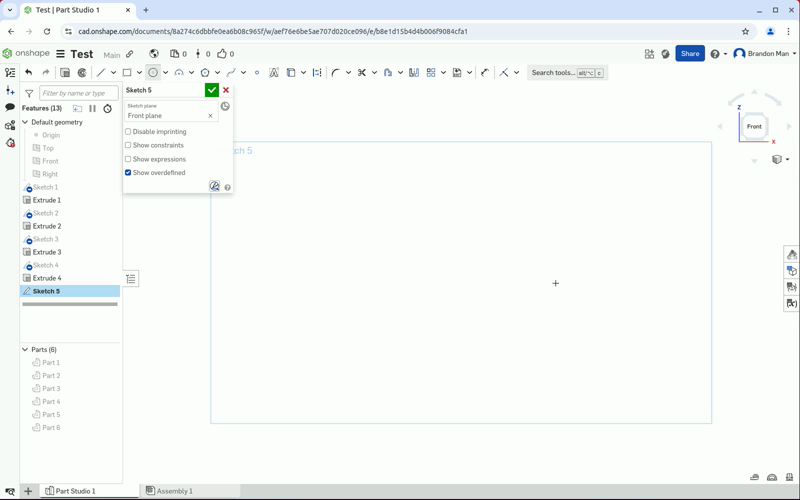
key_up(shift)
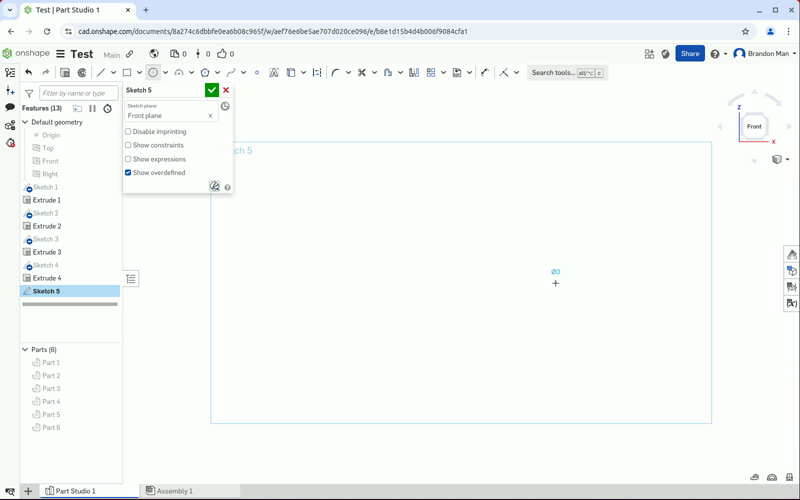
mouse_move(562, 282)
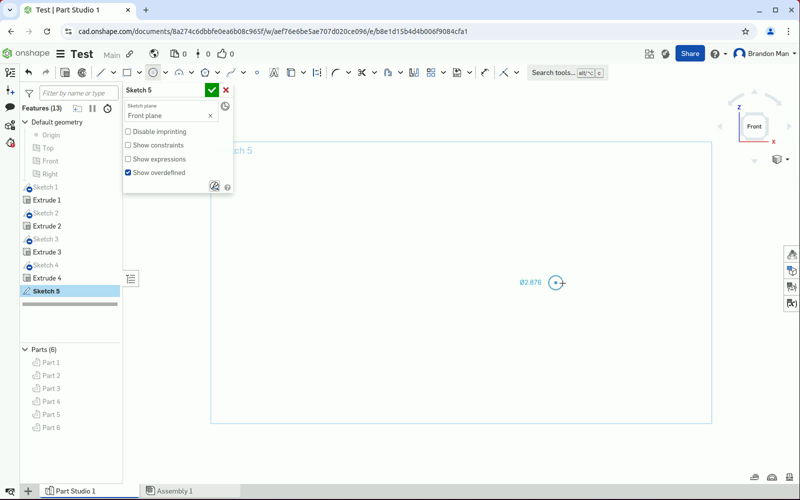
click(562, 282)
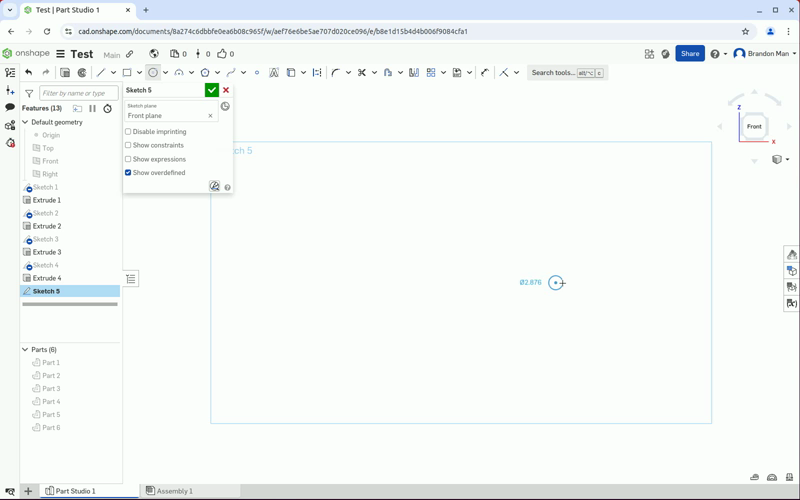
key(esc)
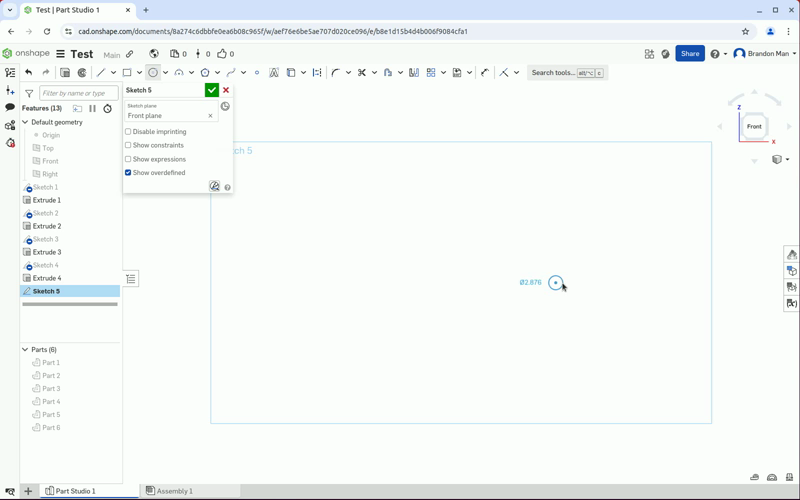
mouse_move(558, 282)
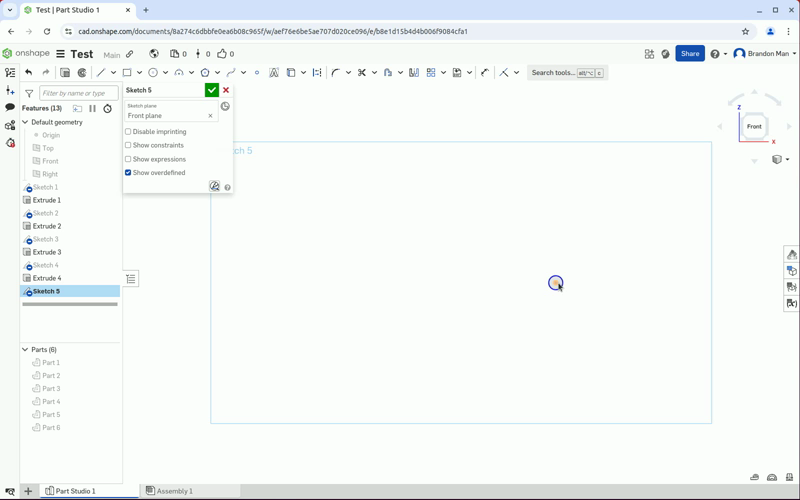
scroll(6)
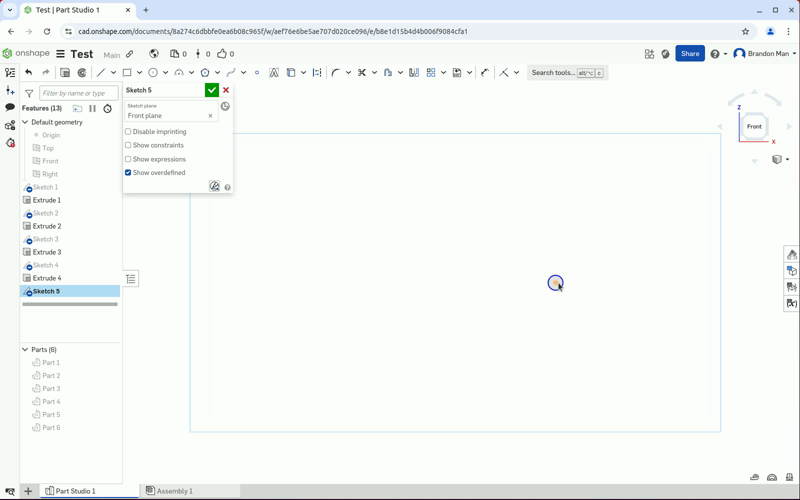
scroll(6)
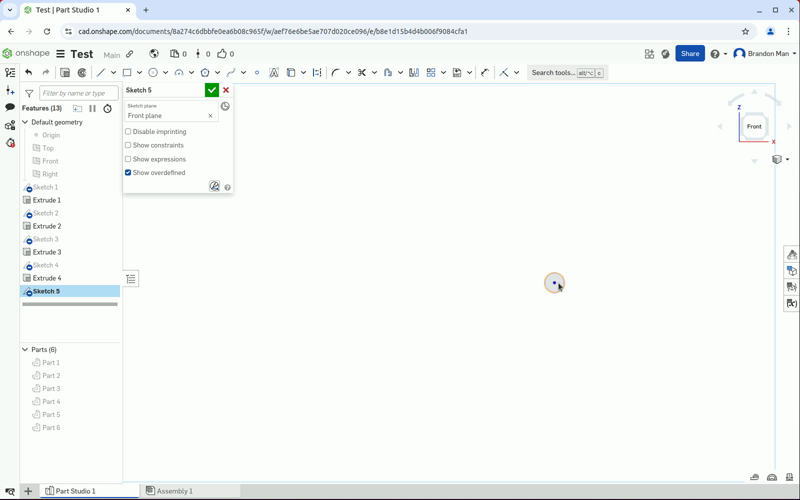
scroll(6)
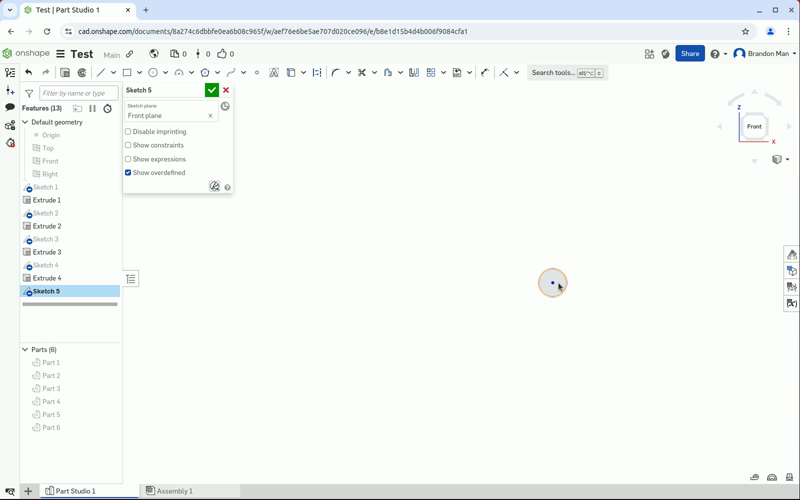
scroll(6)
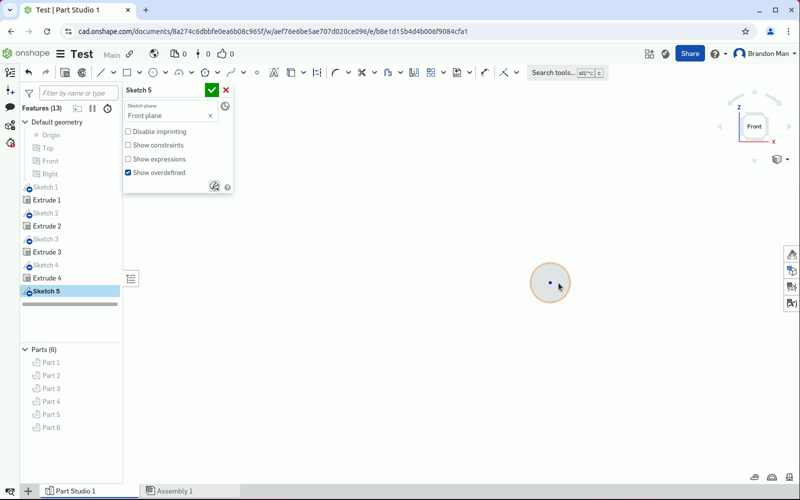
scroll(6)
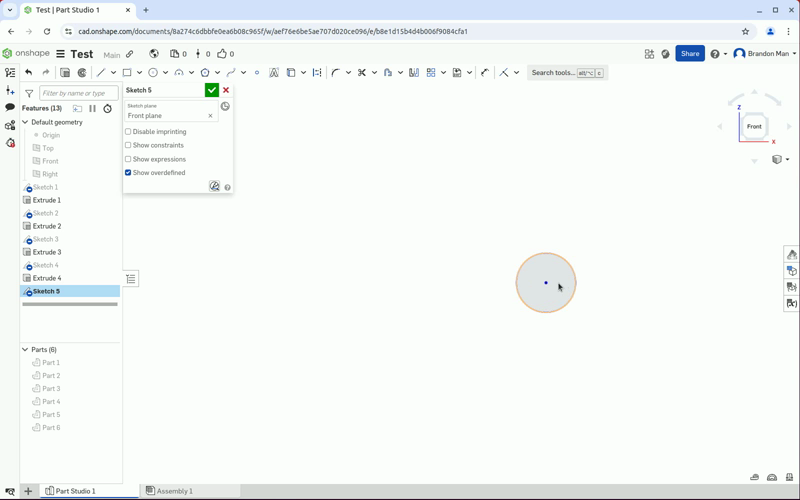
scroll(6)
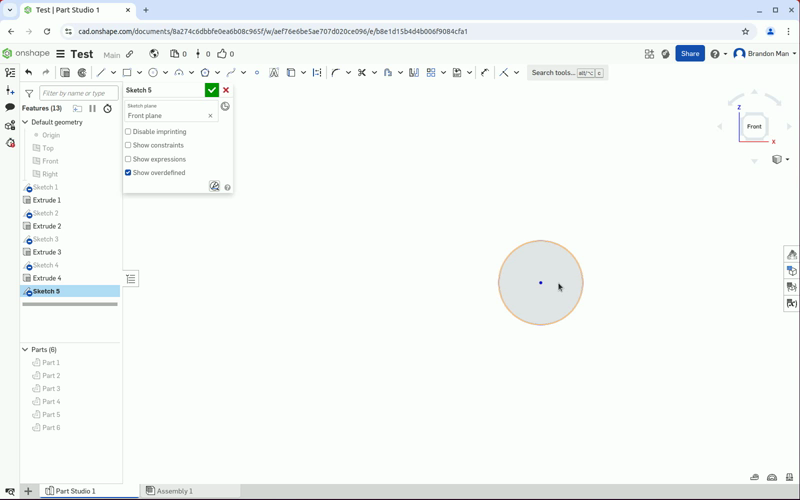
scroll(6)
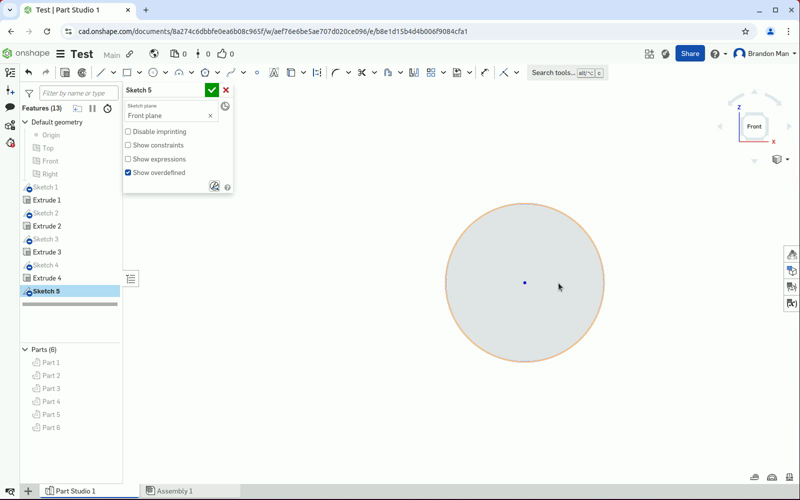
click(558, 282)
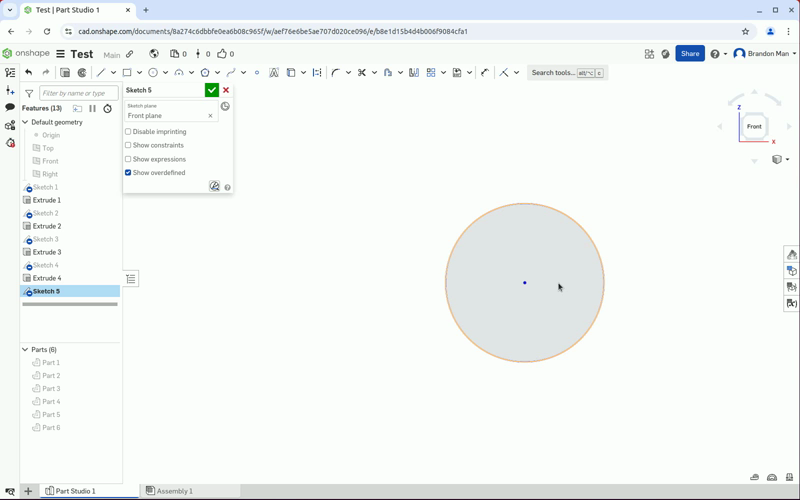
scroll(-6)
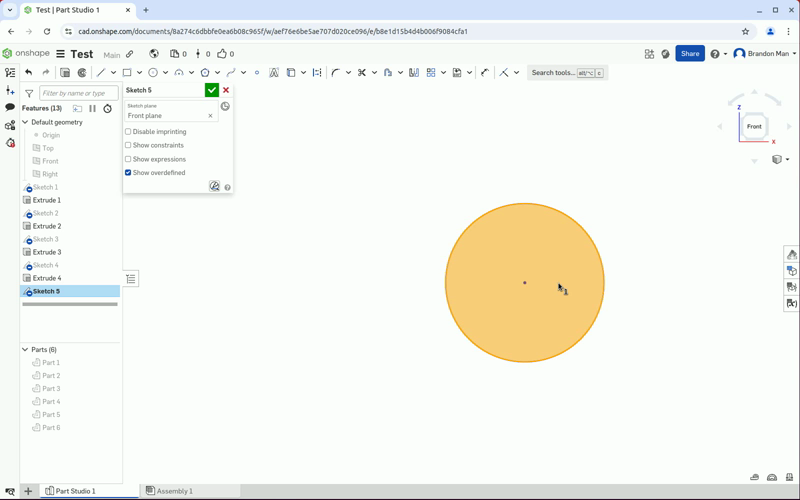
scroll(-6)
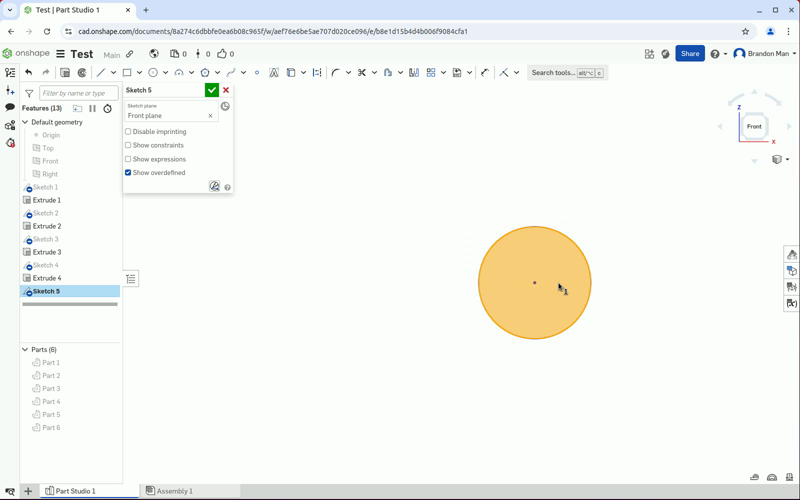
scroll(-6)
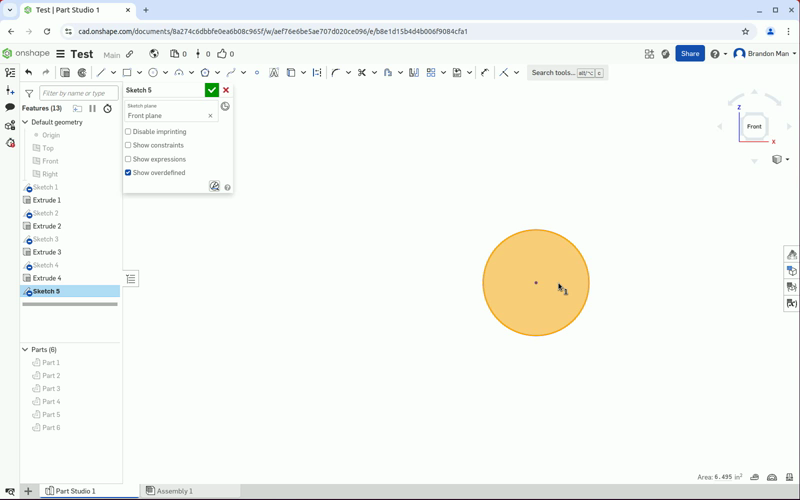
scroll(-6)
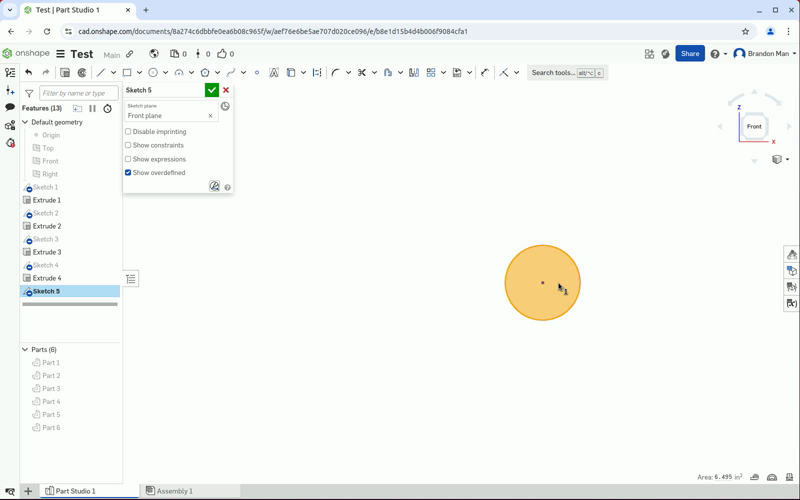
scroll(-6)
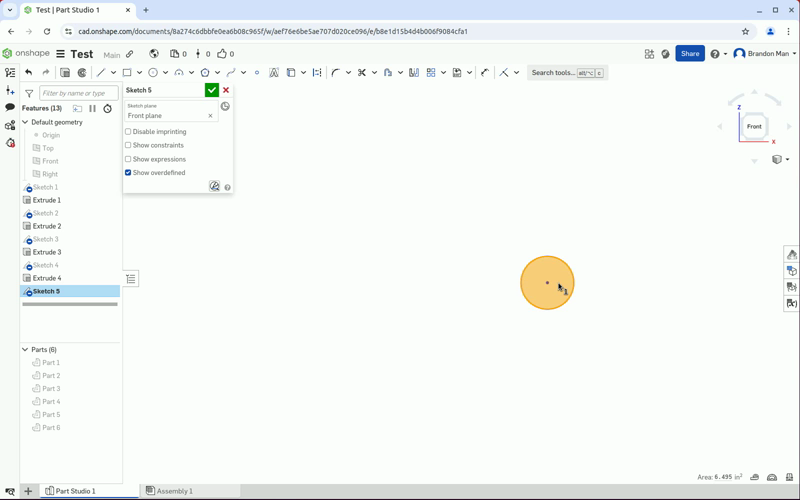
scroll(-6)
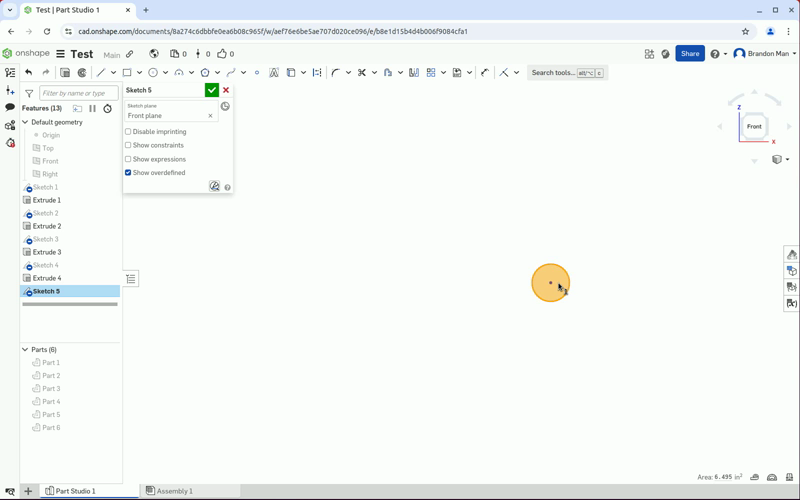
scroll(-6)
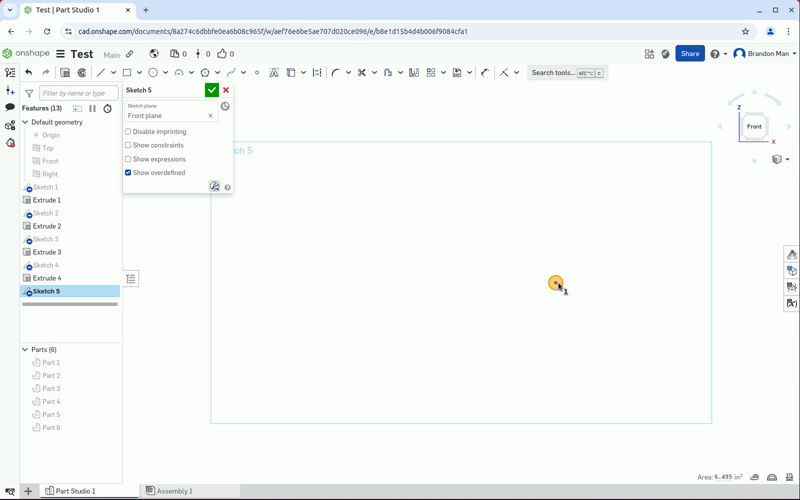
mouse_move(73, 352)
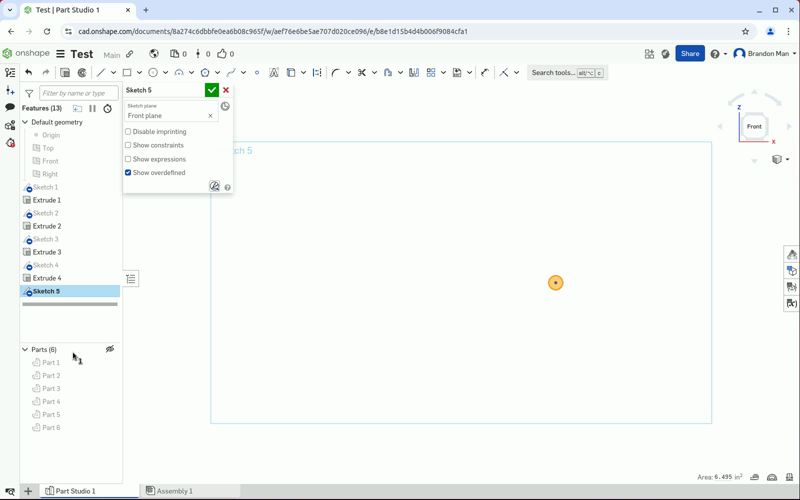
key(shift+y)
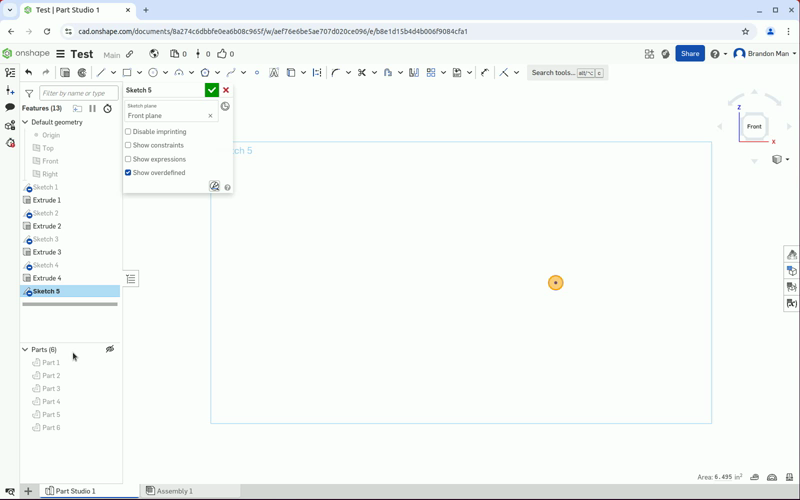
key(shift+e)
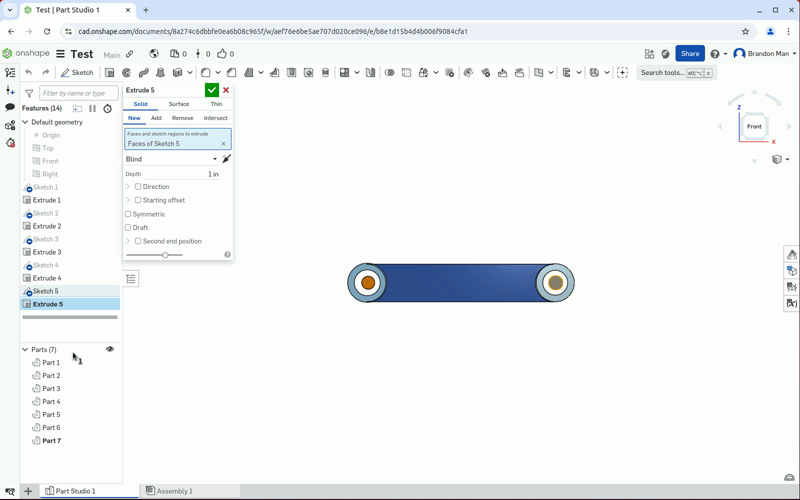
mouse_move(143, 106)
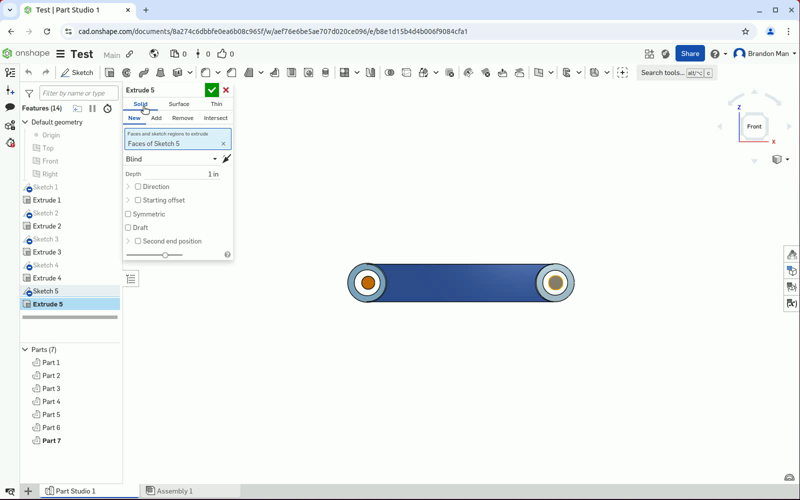
click(143, 106)
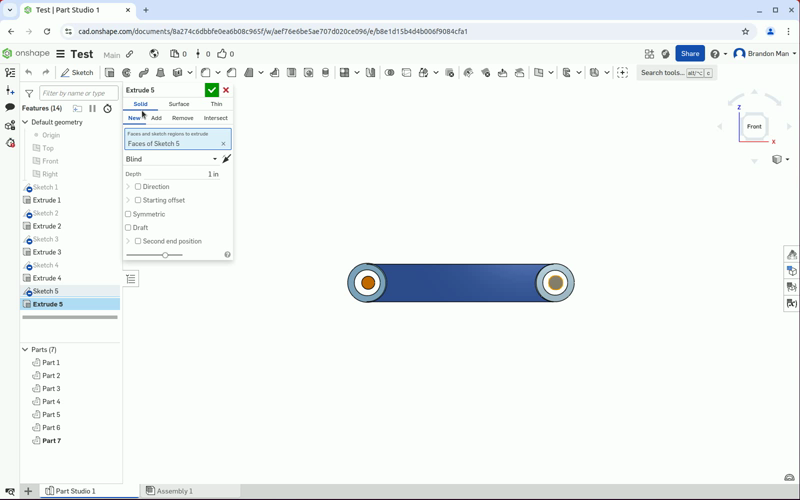
mouse_move(137, 120)
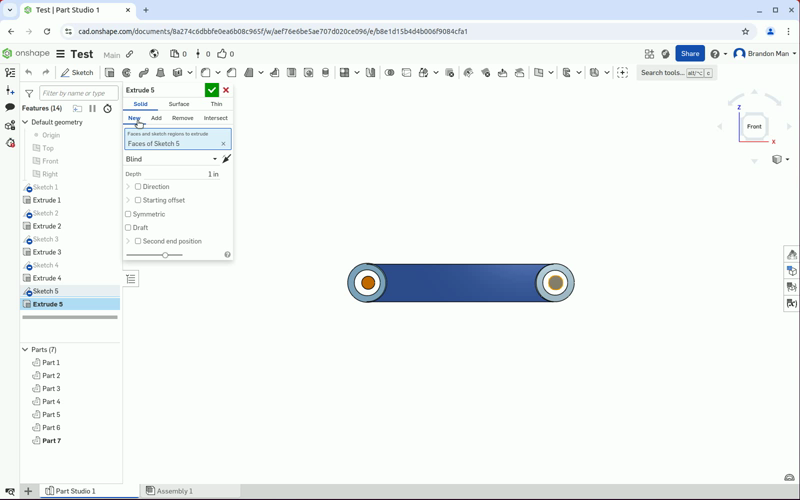
click(137, 120)
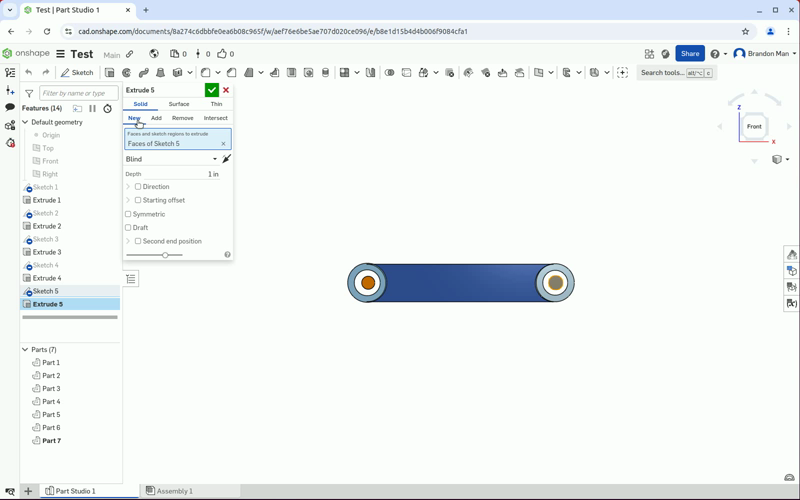
key(tab, 4)
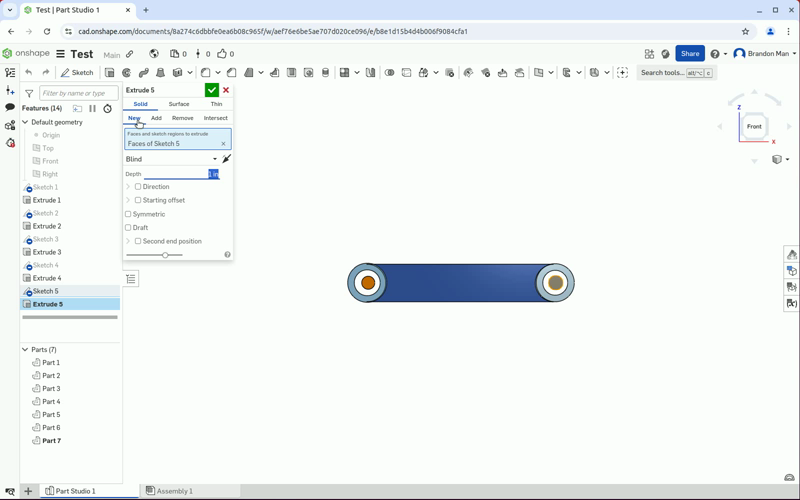
text(3.37)
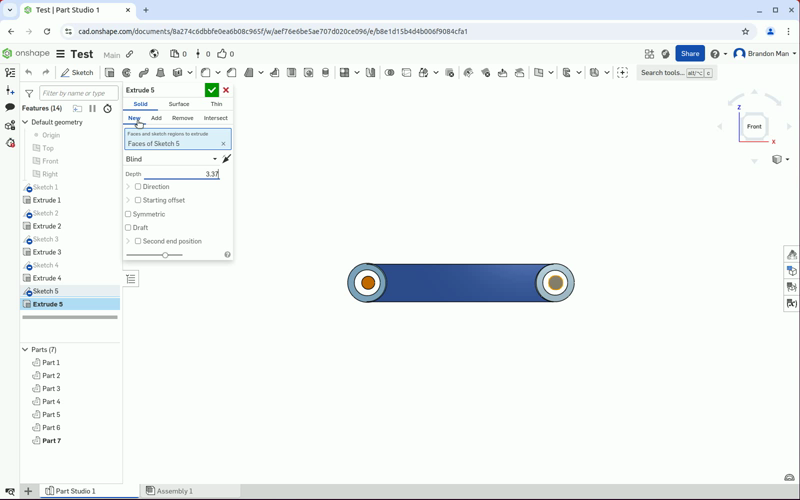
key(tab, 3)
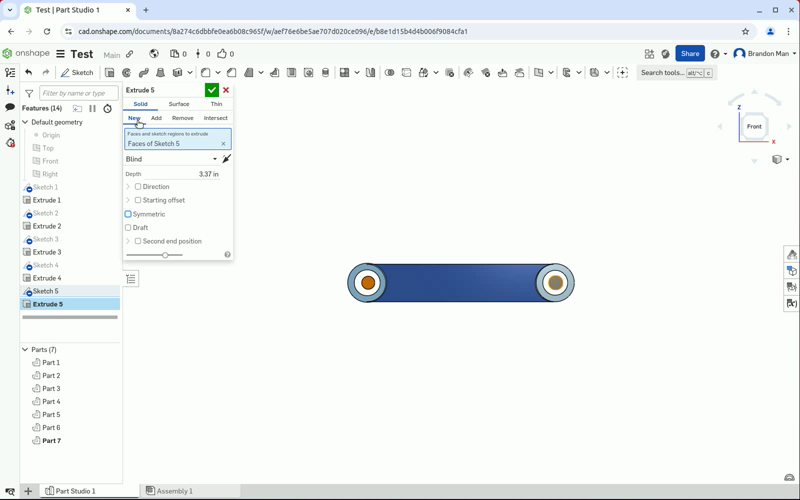
key(space)
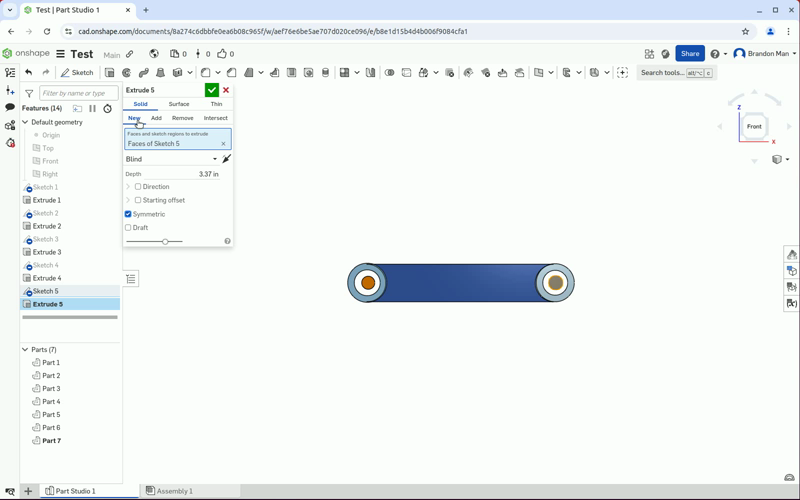
key(enter)
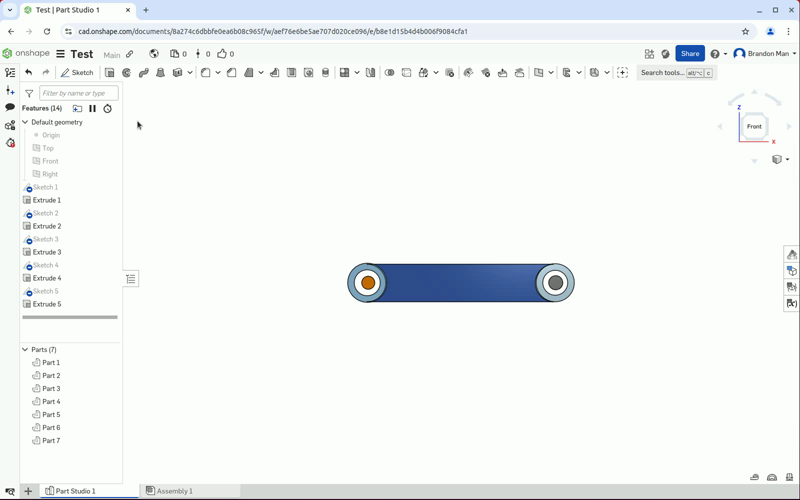
key(shift+h)
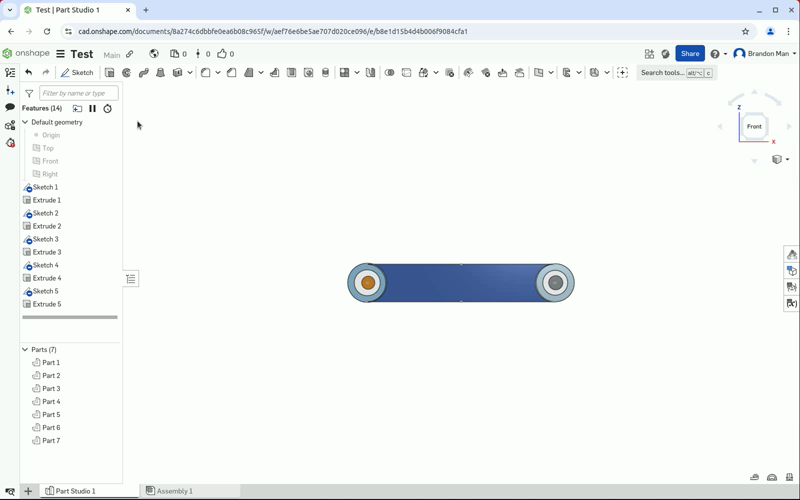
key(shift+h)
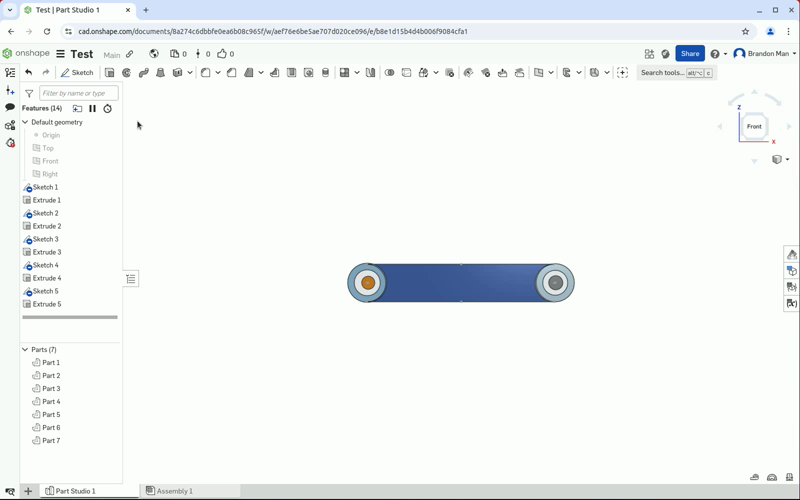
key(shift+7)
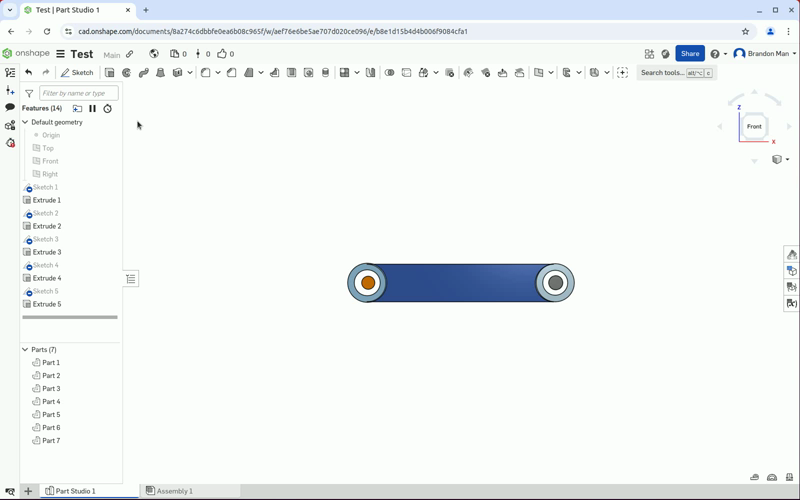
key(left, 2)
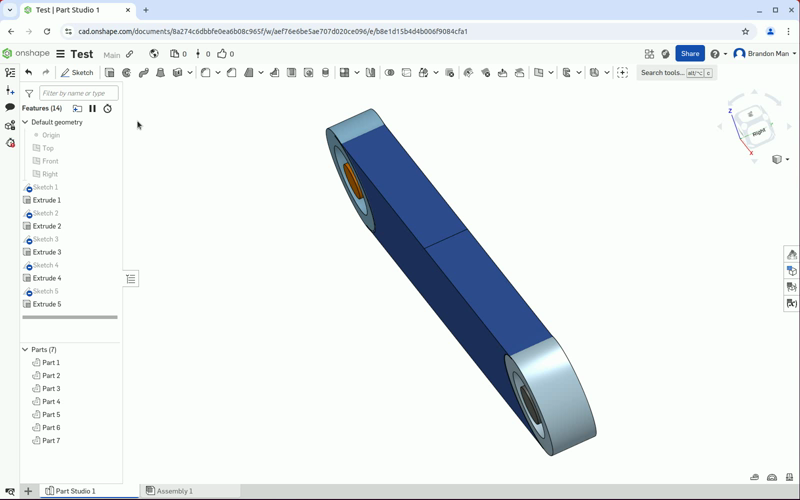
key(down, 2)
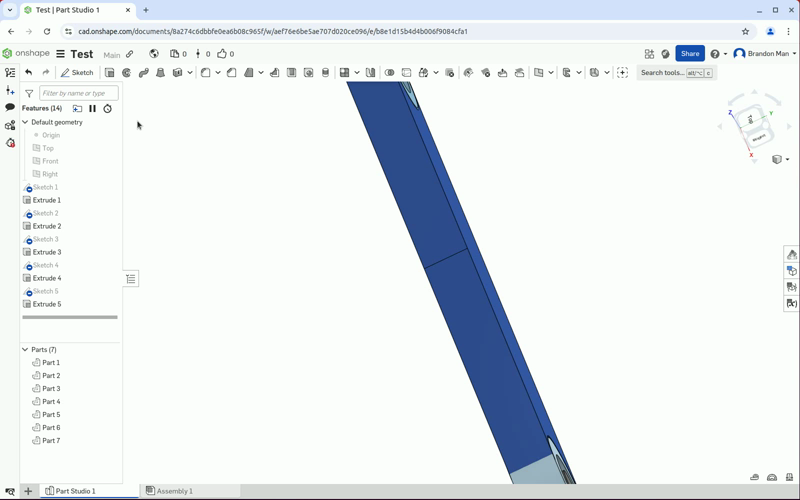
key(up, 2)
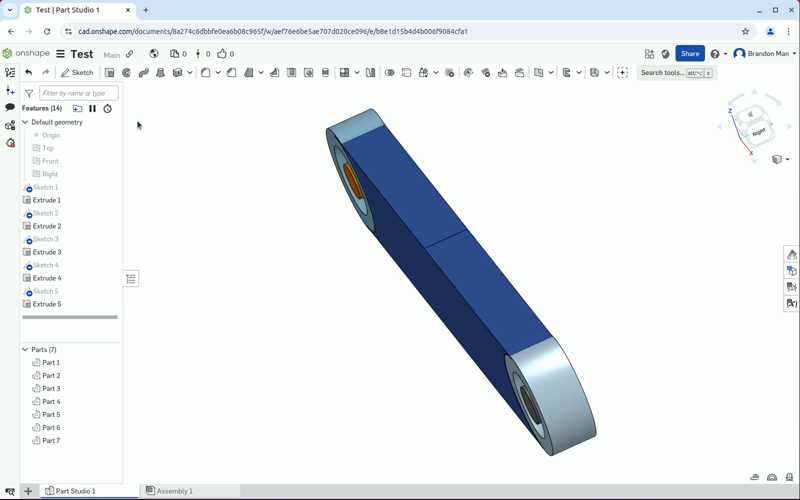
key(right, 2)
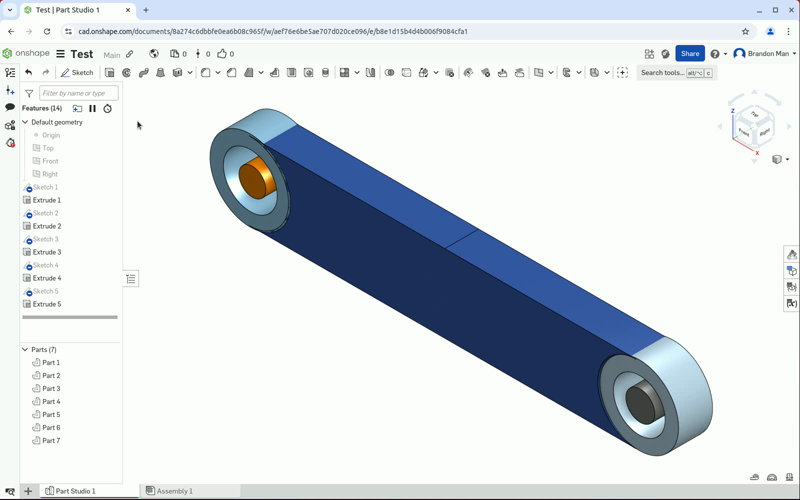
mouse_move(73, 189)
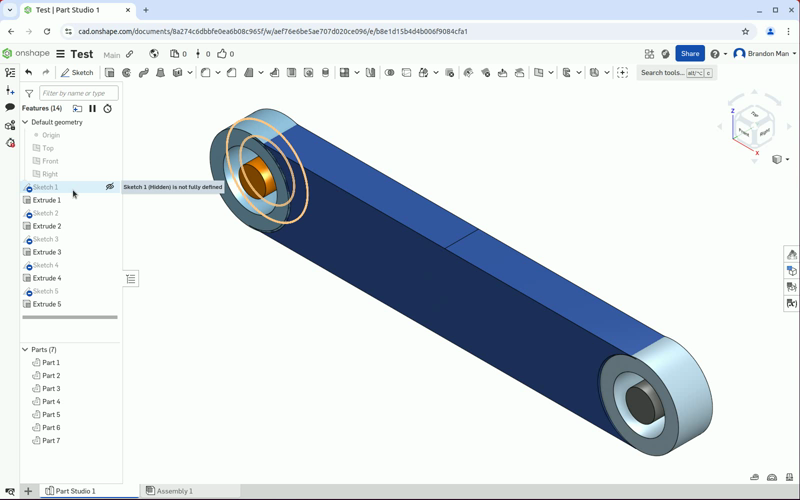
click(73, 189)